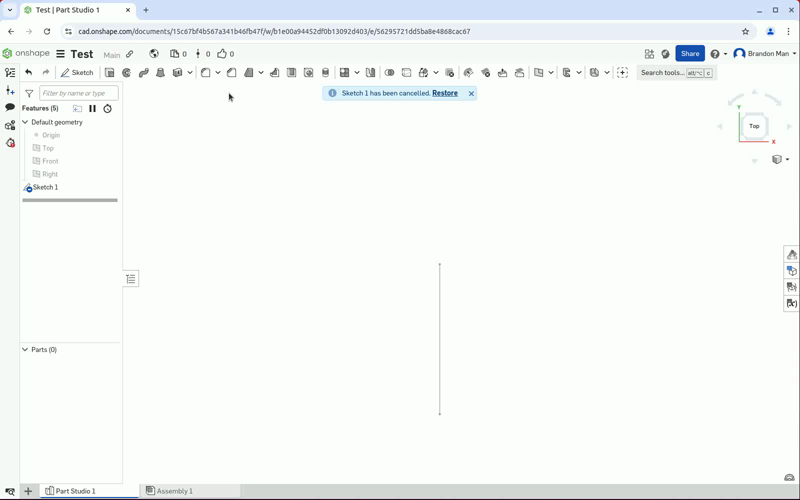
key(shift+h)
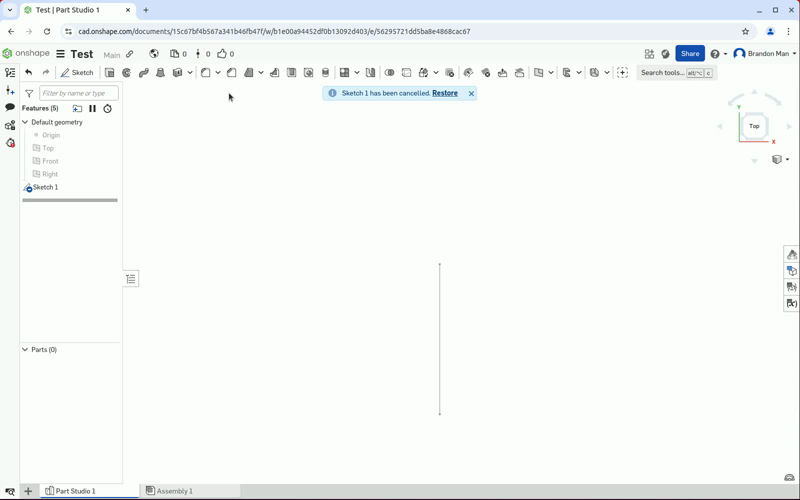
key(shift+s)
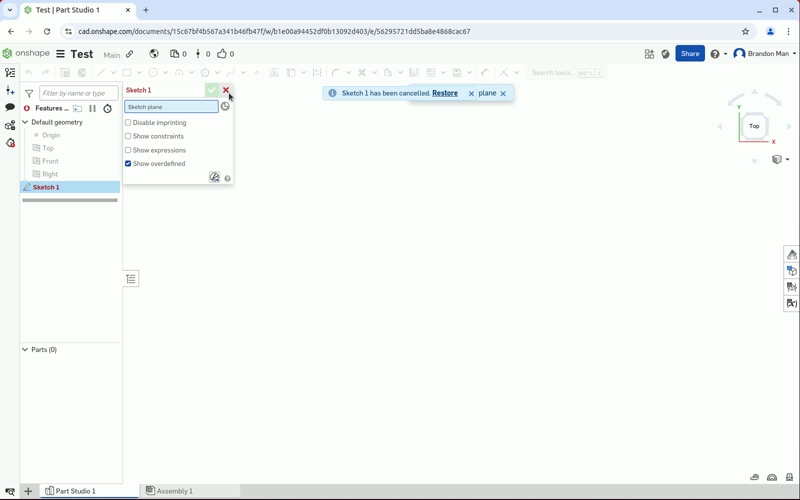
mouse_move(73, 150)
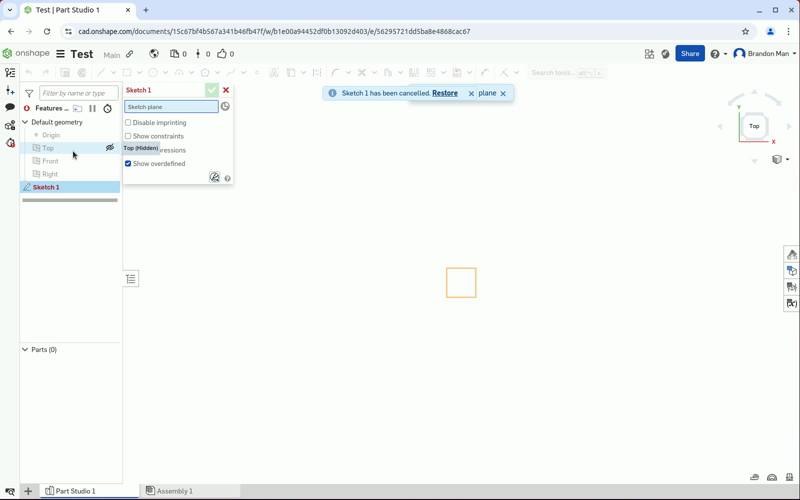
click(73, 150)
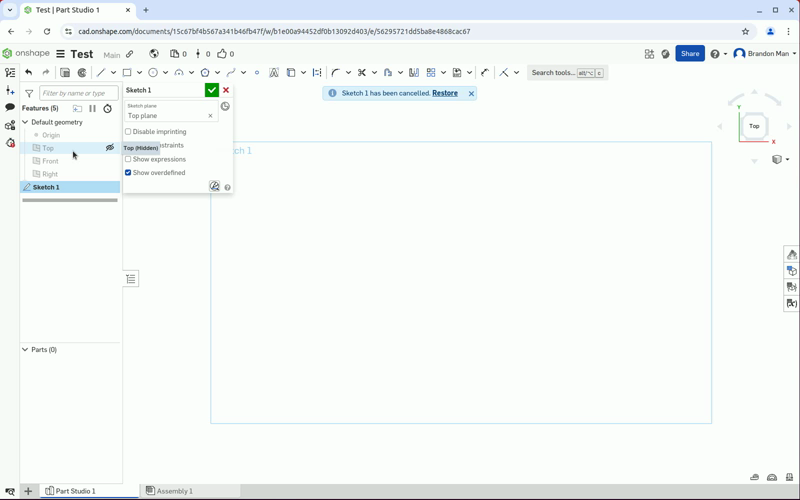
mouse_move(73, 352)
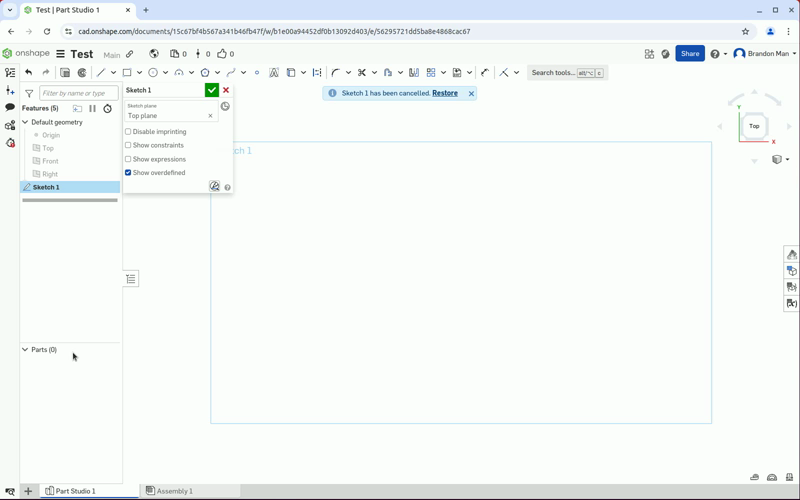
key(y)
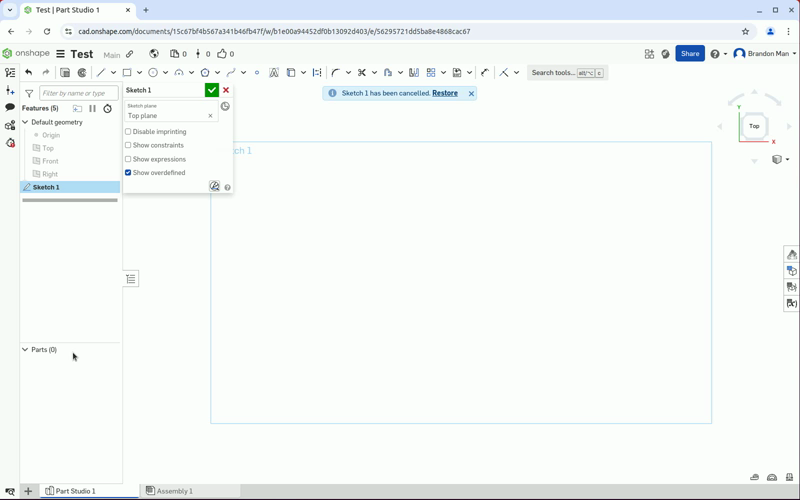
key(l)
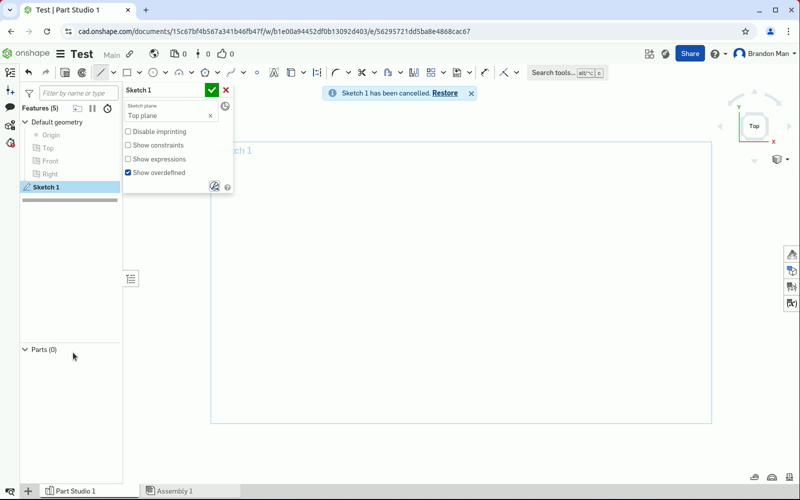
key_down(shift)
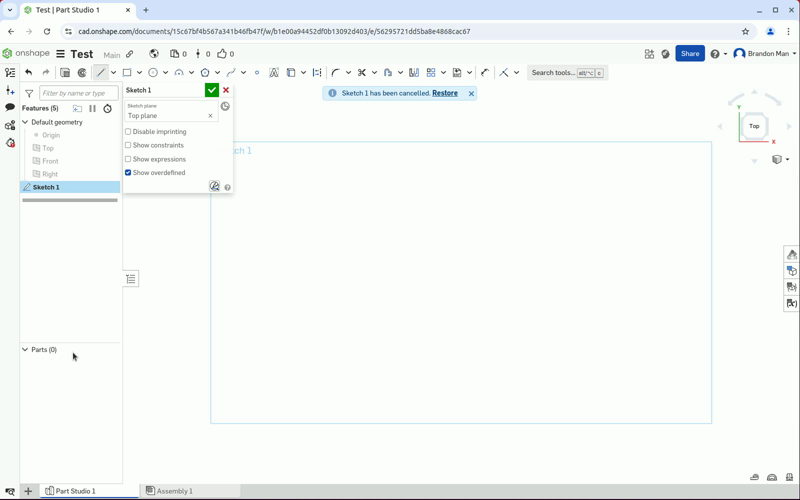
mouse_move(348, 342)
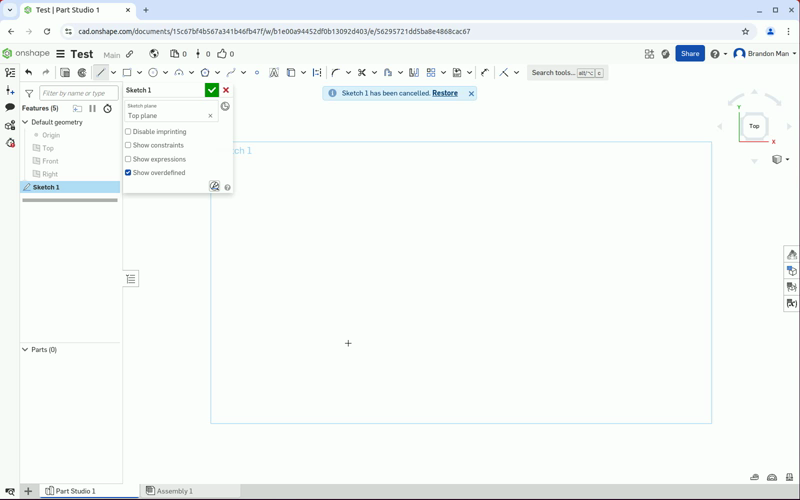
click(348, 342)
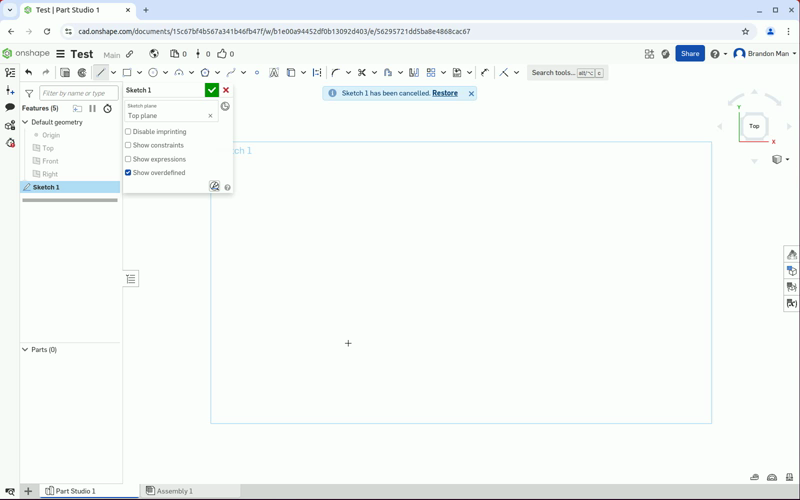
key_up(shift)
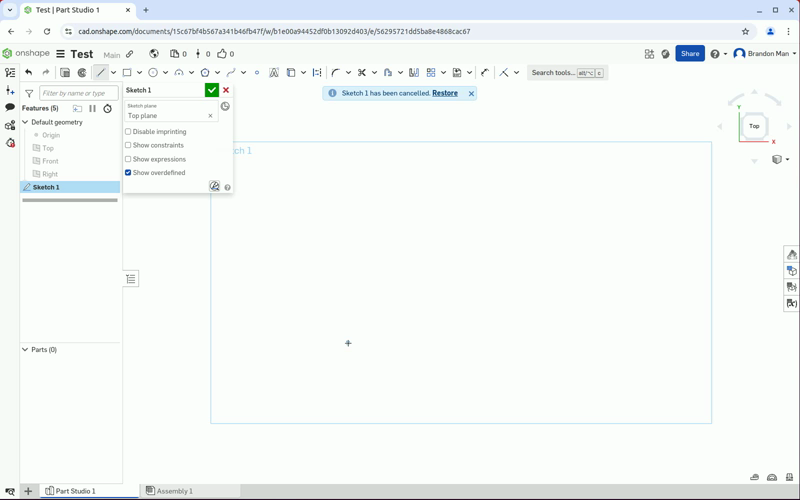
key_down(shift)
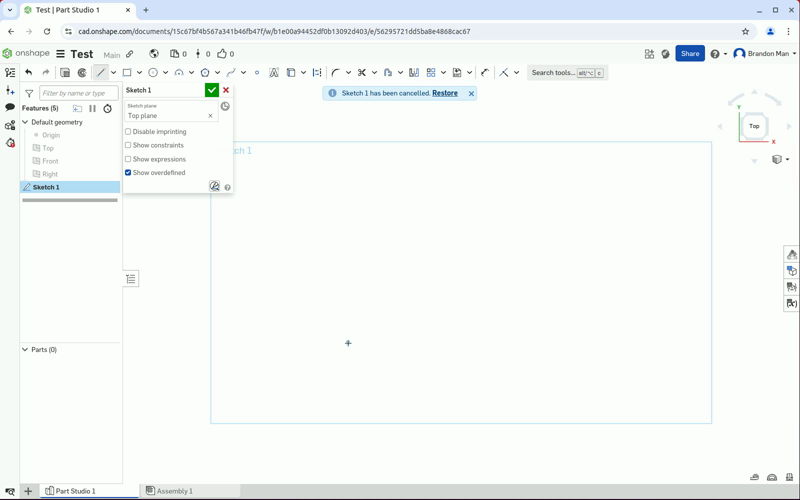
mouse_move(572, 342)
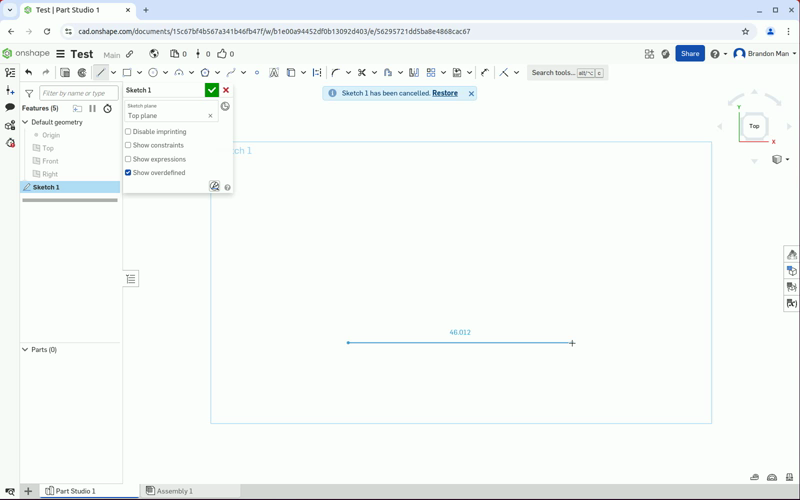
click(572, 342)
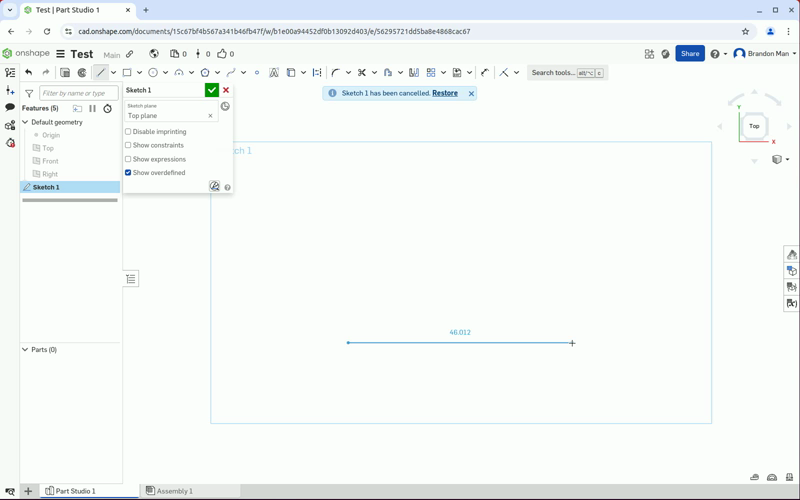
key_up(shift)
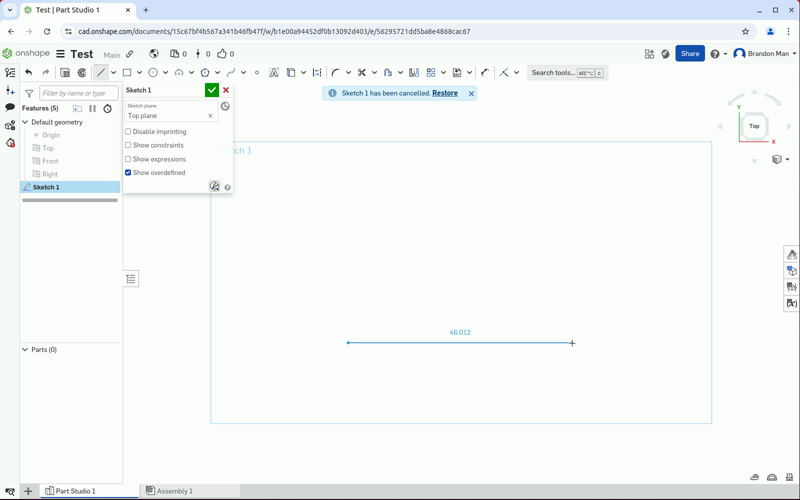
key_down(shift)
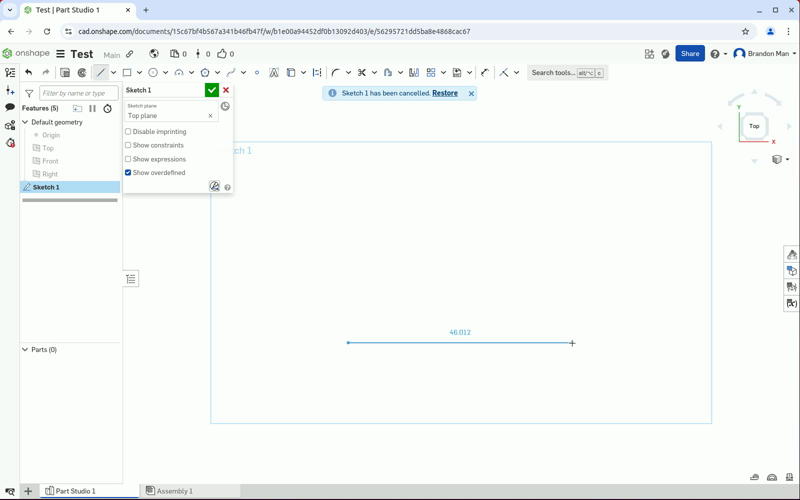
mouse_move(572, 222)
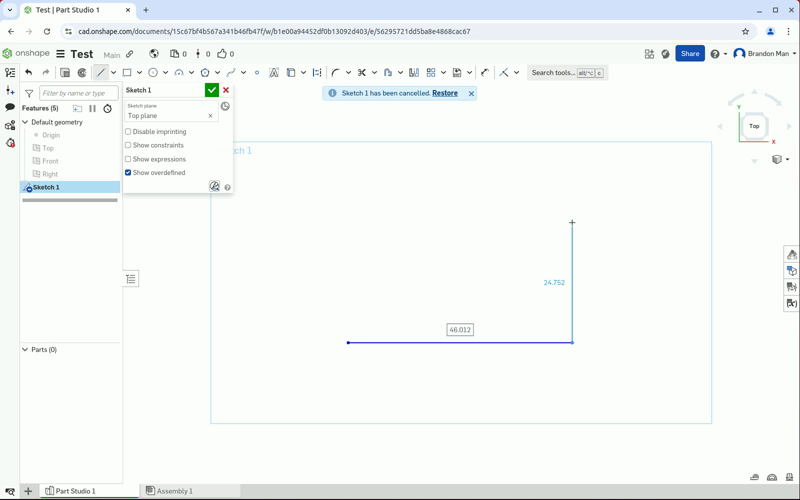
click(572, 222)
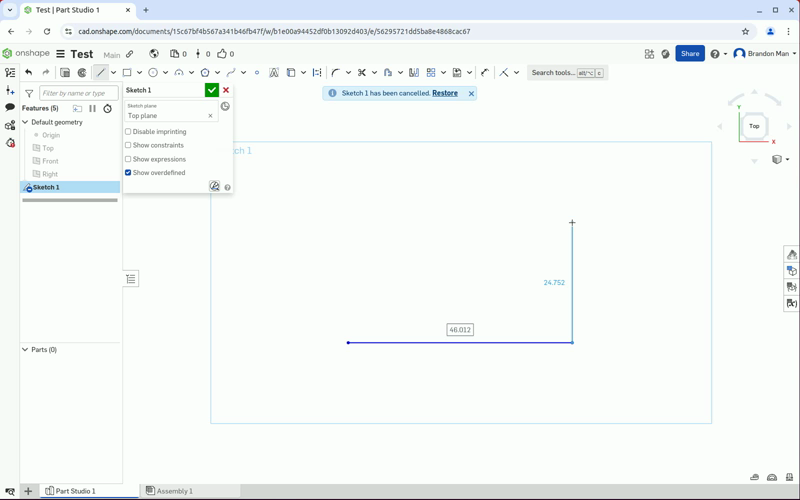
key_up(shift)
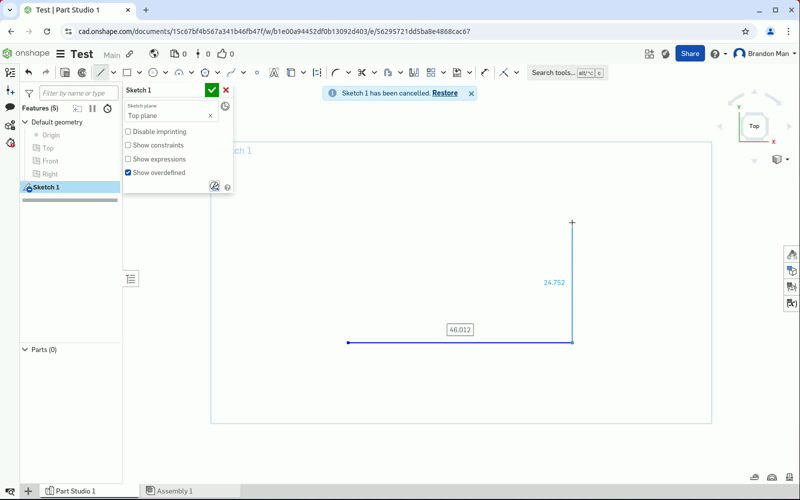
key_down(shift)
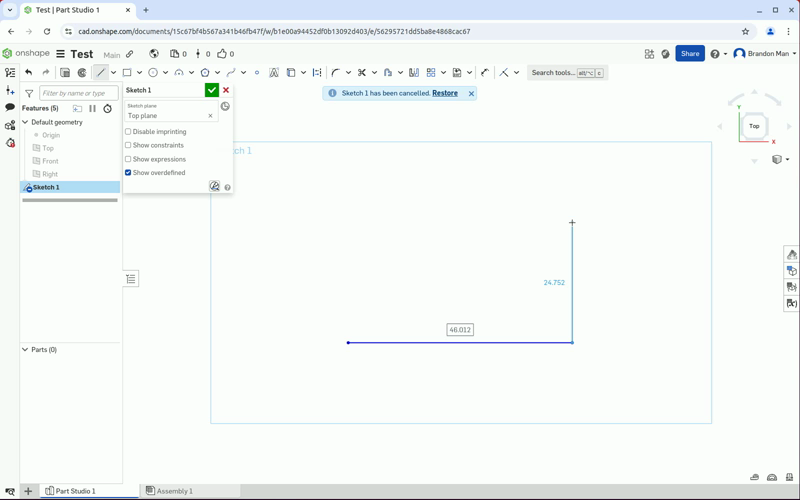
mouse_move(348, 222)
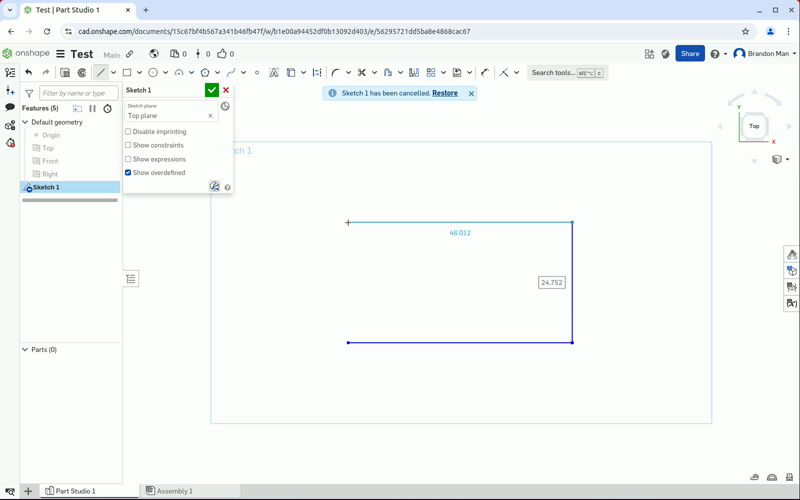
click(348, 222)
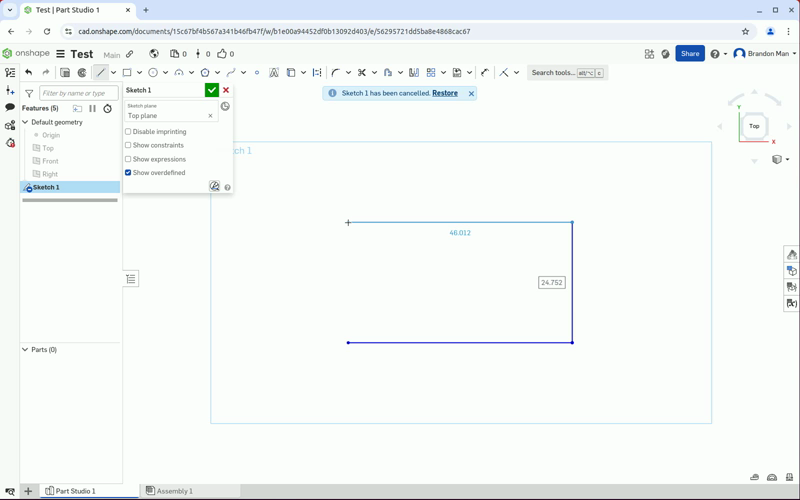
key_up(shift)
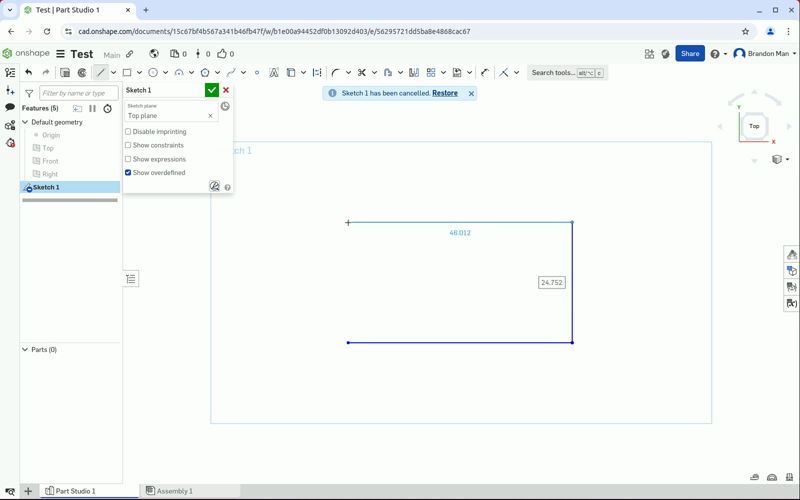
key_down(shift)
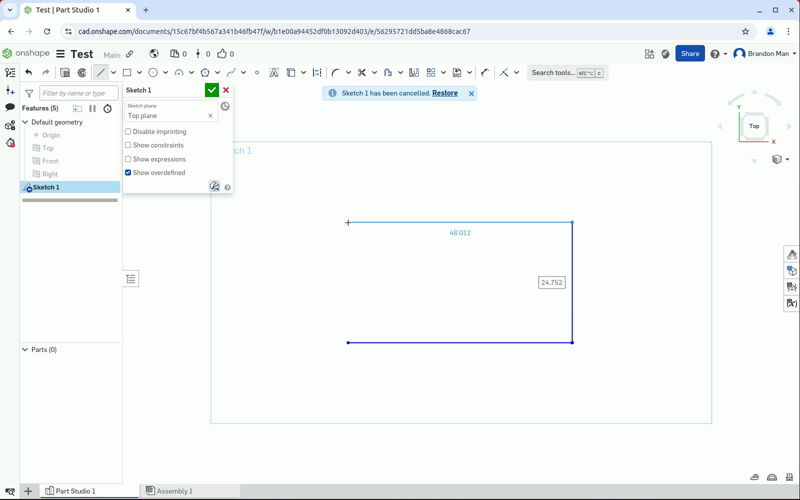
mouse_move(348, 342)
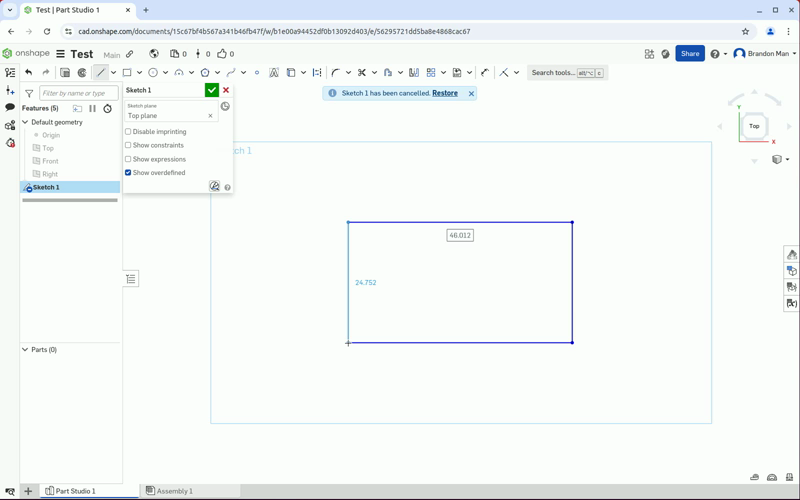
key_up(shift)
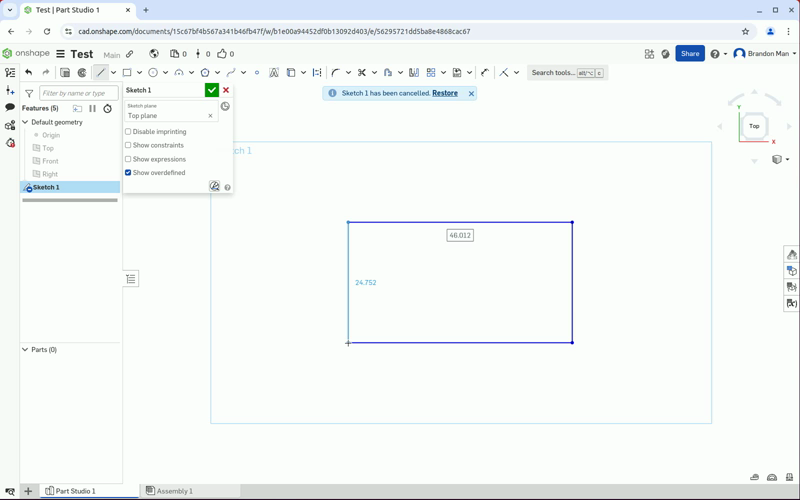
click(348, 342)
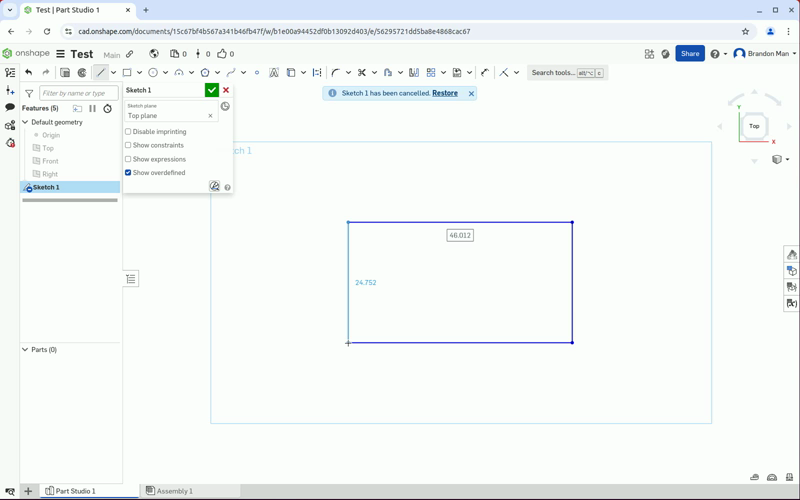
key(esc)
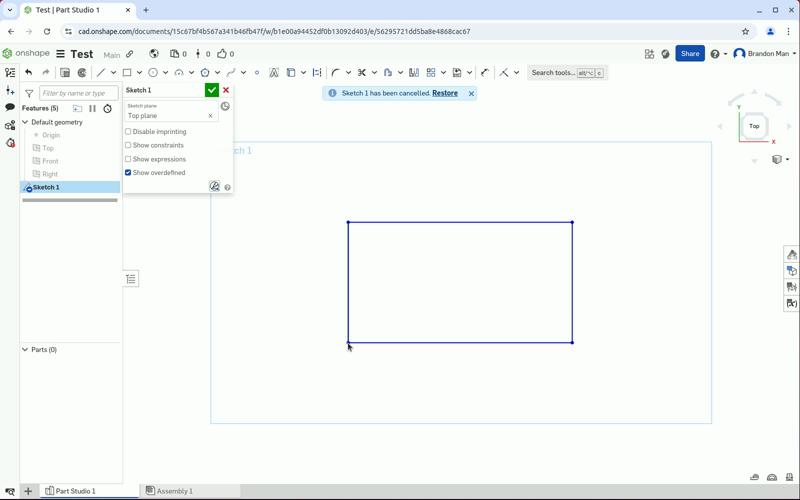
mouse_move(415, 290)
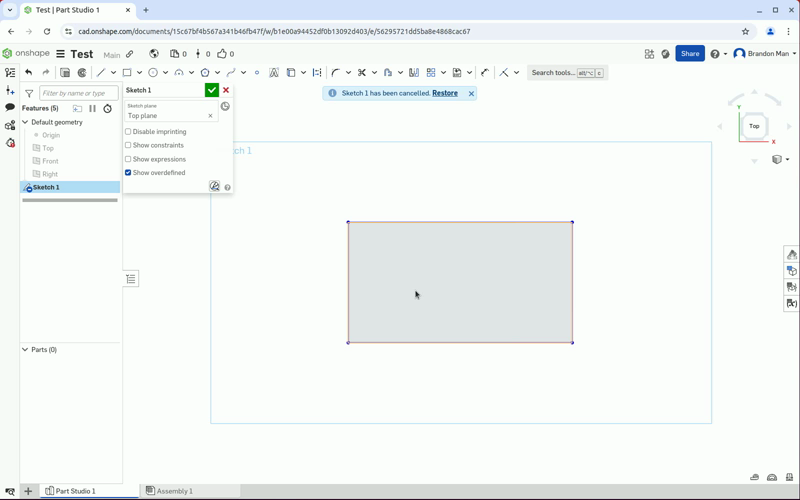
click(415, 290)
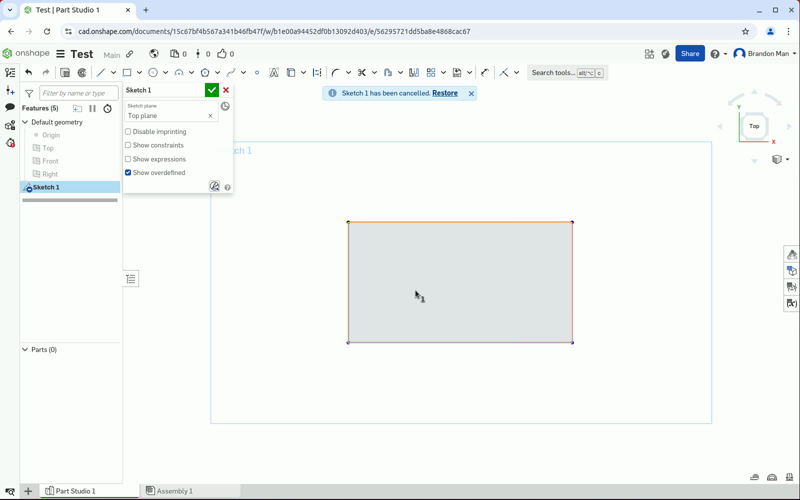
mouse_move(73, 352)
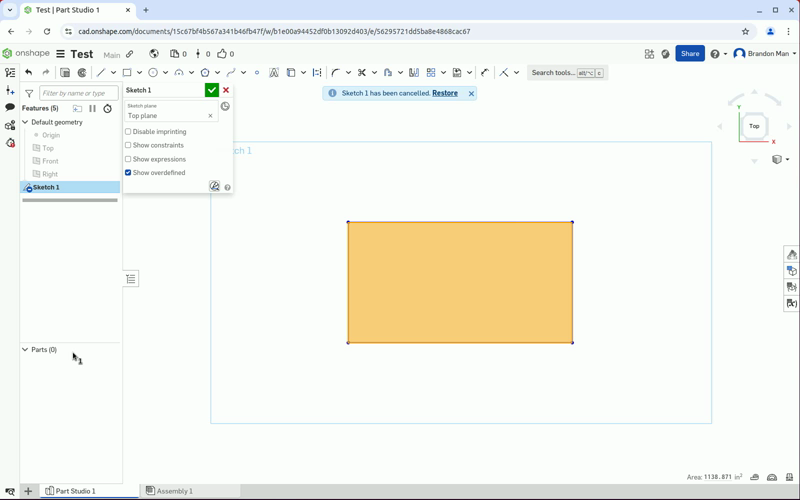
key(shift+y)
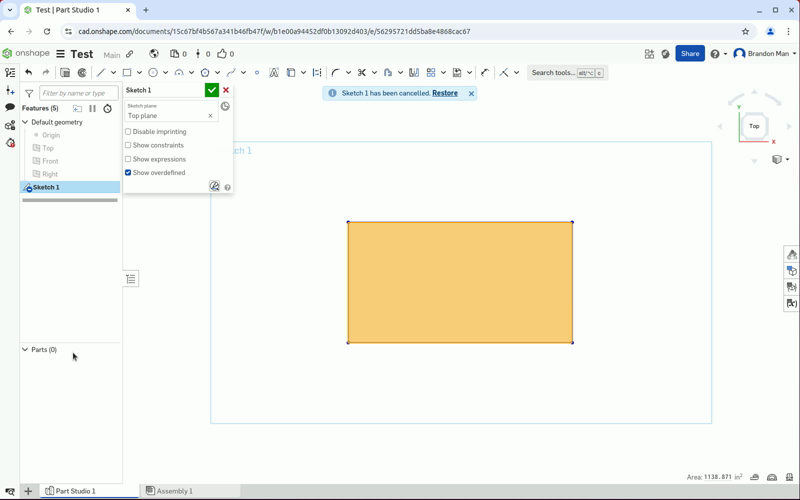
key(shift+e)
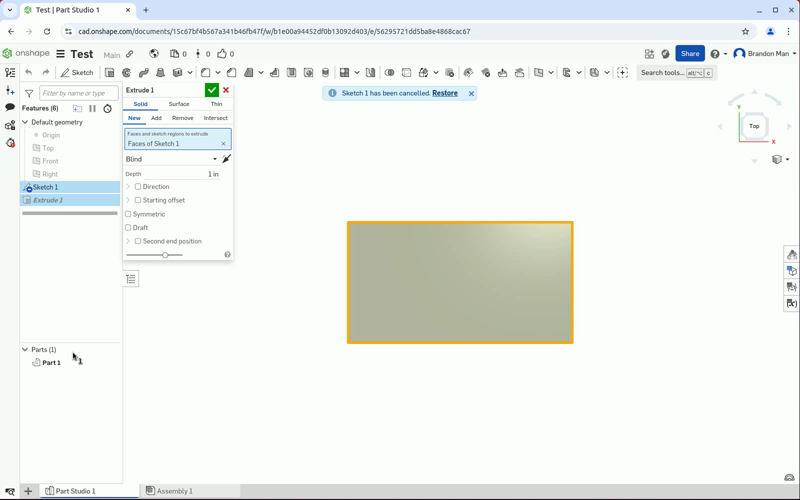
mouse_move(143, 106)
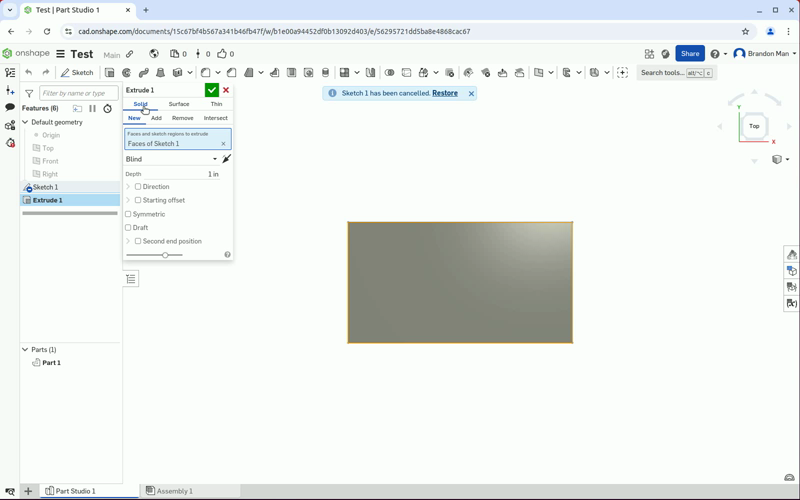
click(143, 106)
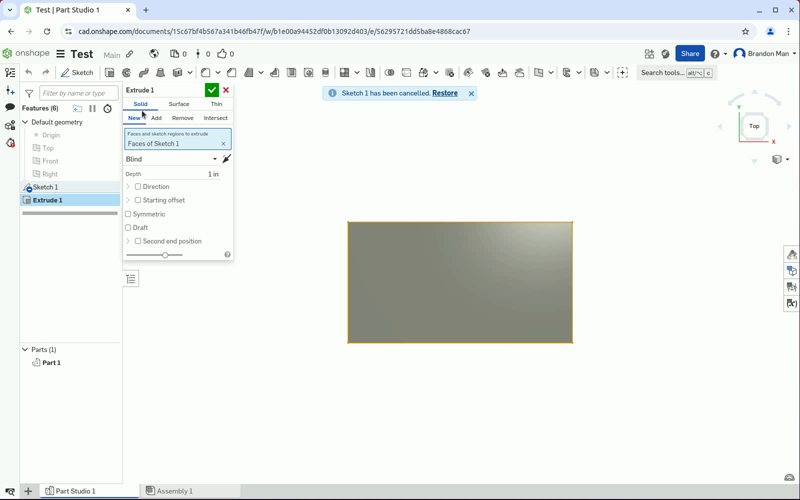
mouse_move(137, 120)
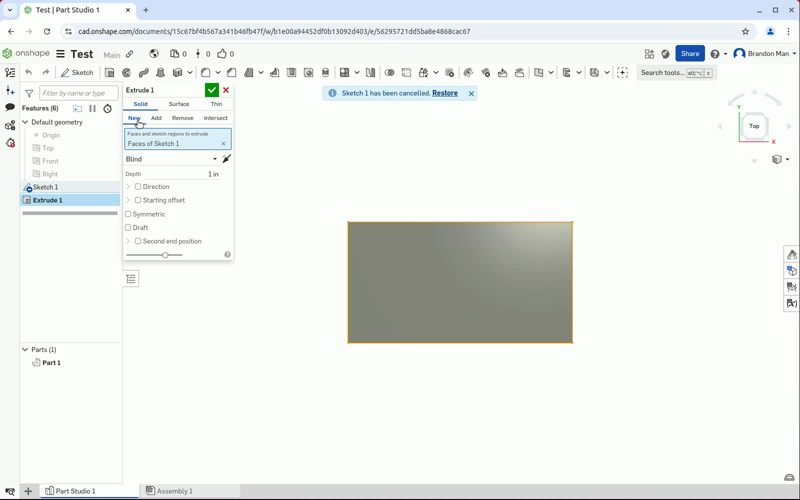
click(137, 120)
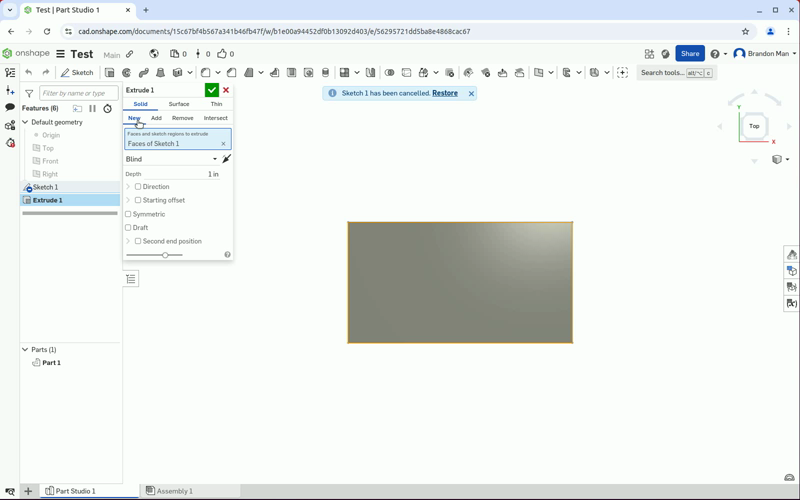
key(tab, 4)
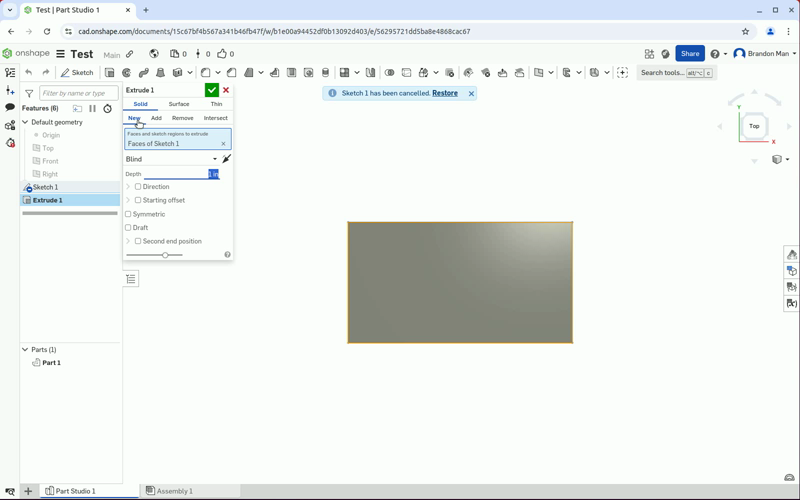
text(10.832)
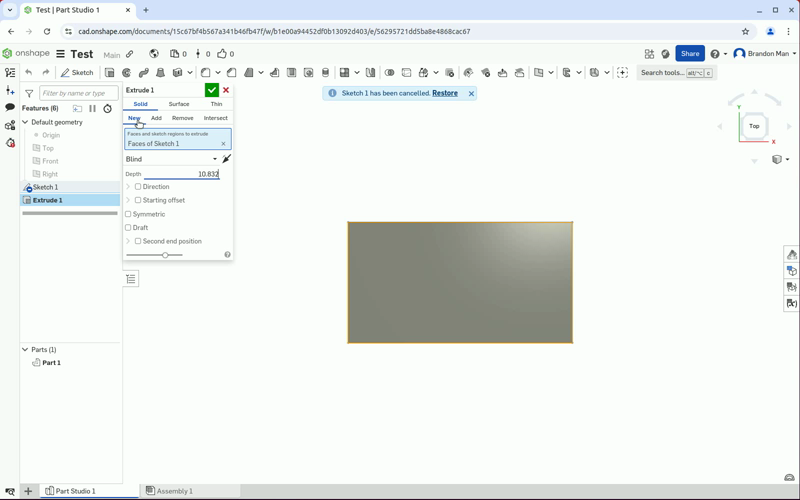
key(enter)
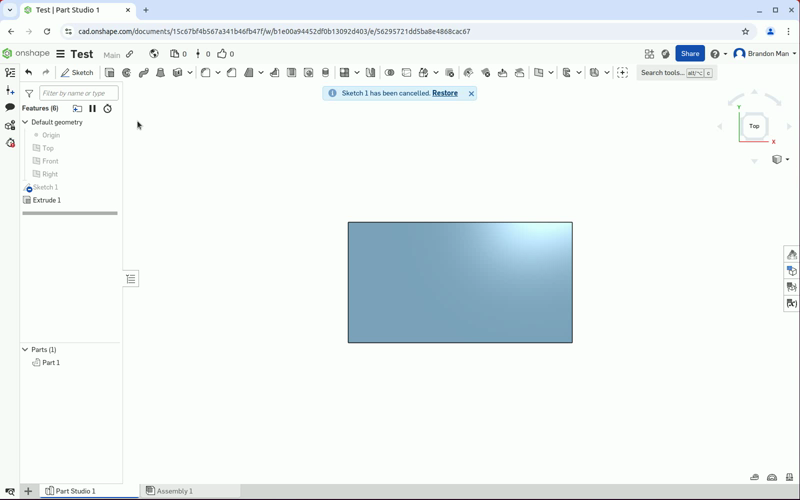
key(shift+h)
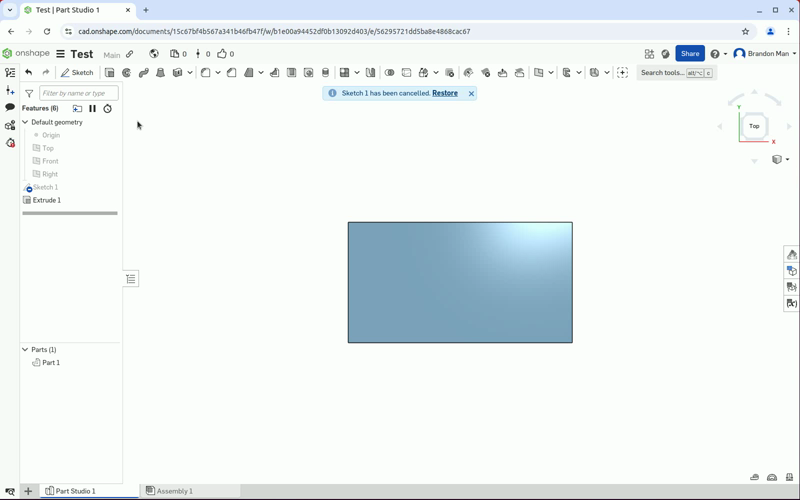
key(shift+h)
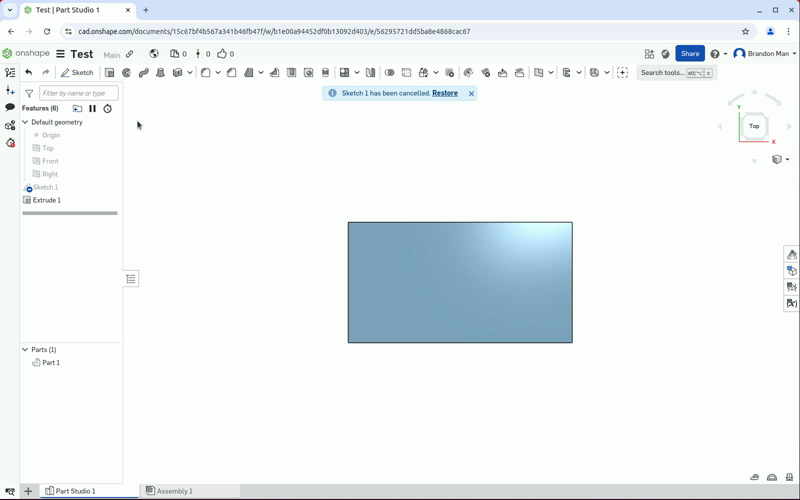
mouse_move(73, 189)
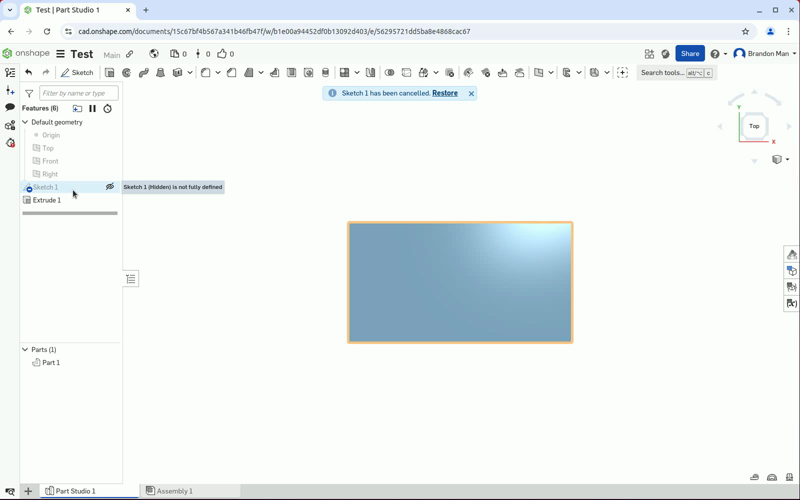
click(73, 189)
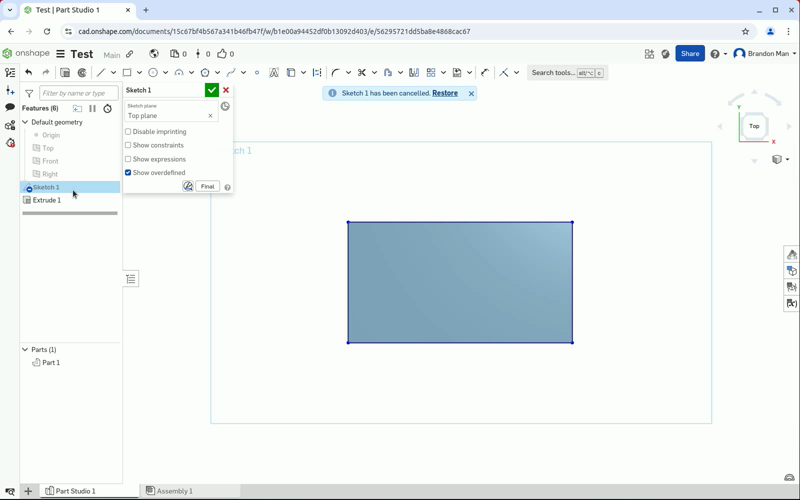
mouse_move(229, 92)
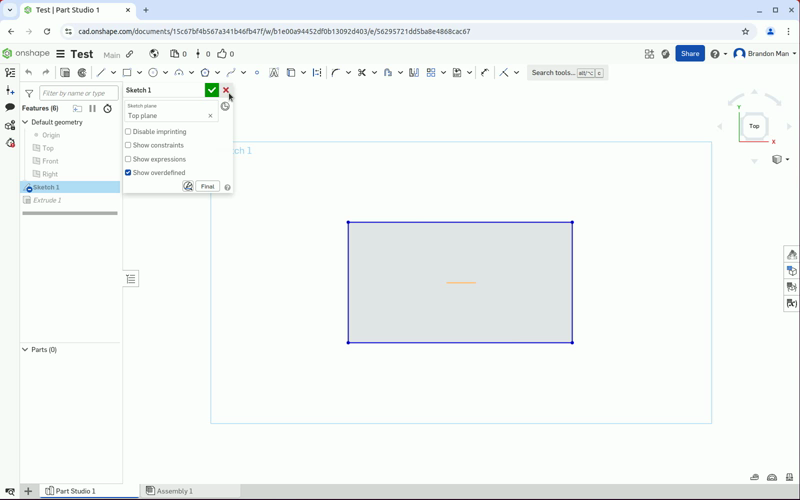
click(229, 92)
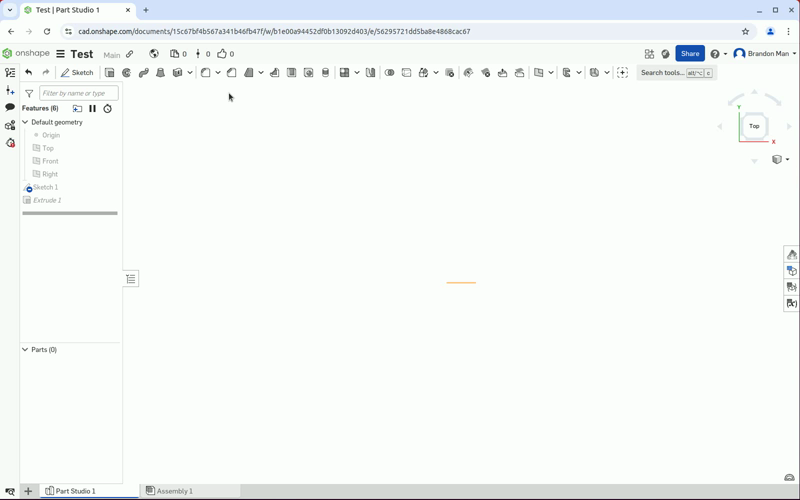
mouse_move(541, 75)
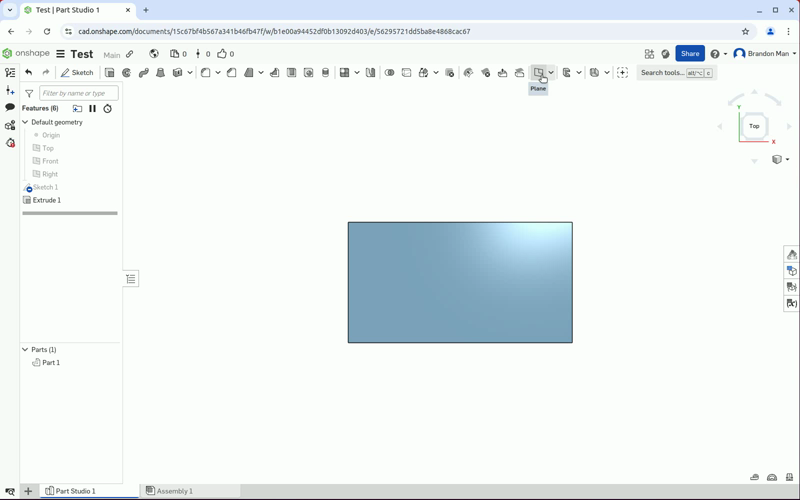
click(541, 75)
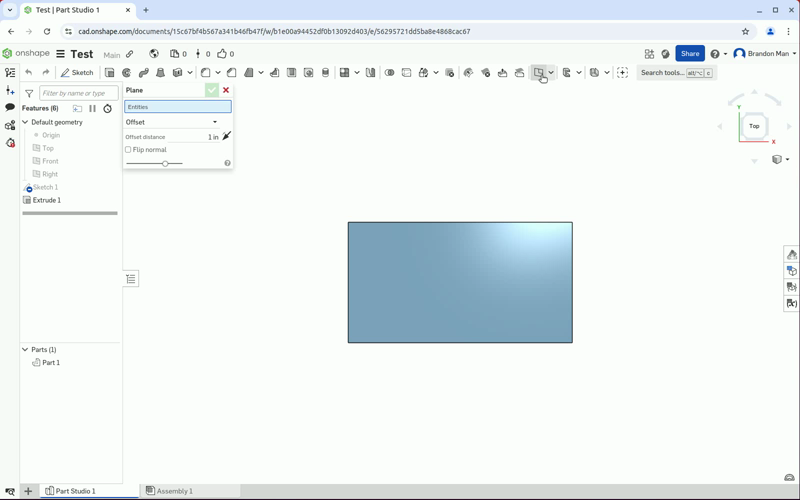
mouse_move(73, 150)
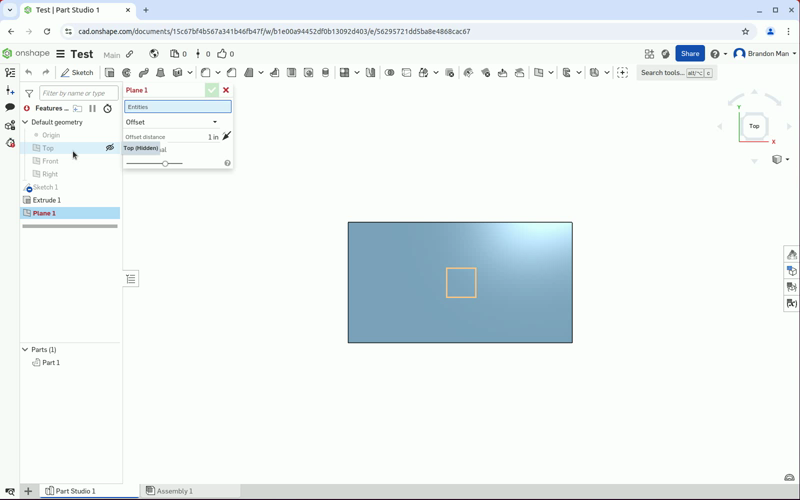
click(73, 150)
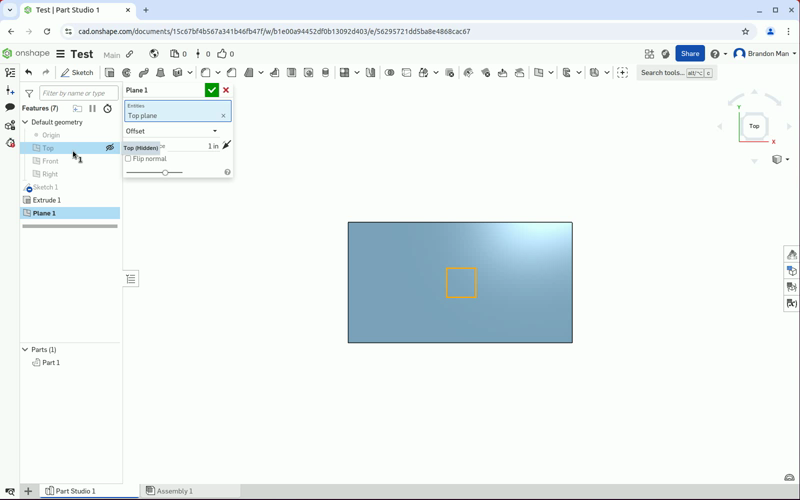
key(tab, 2)
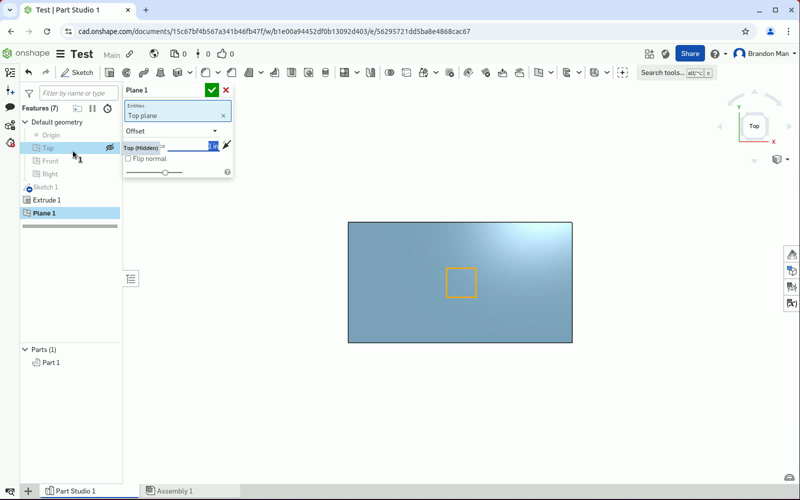
text(10.845)
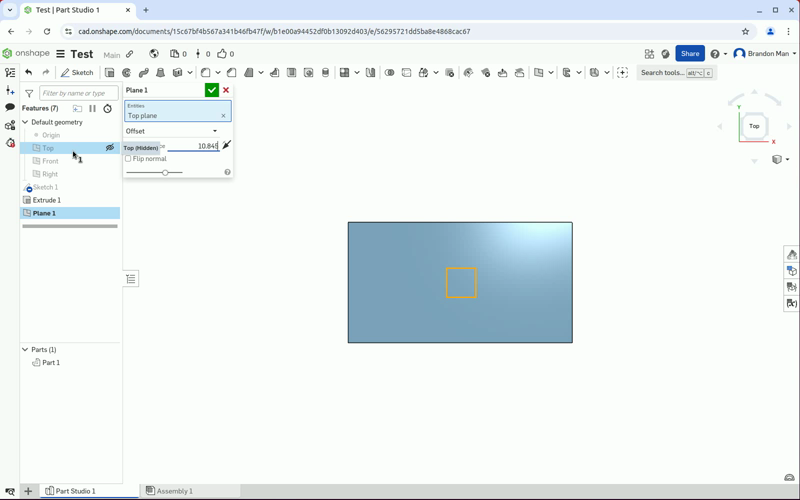
key(enter, 2)
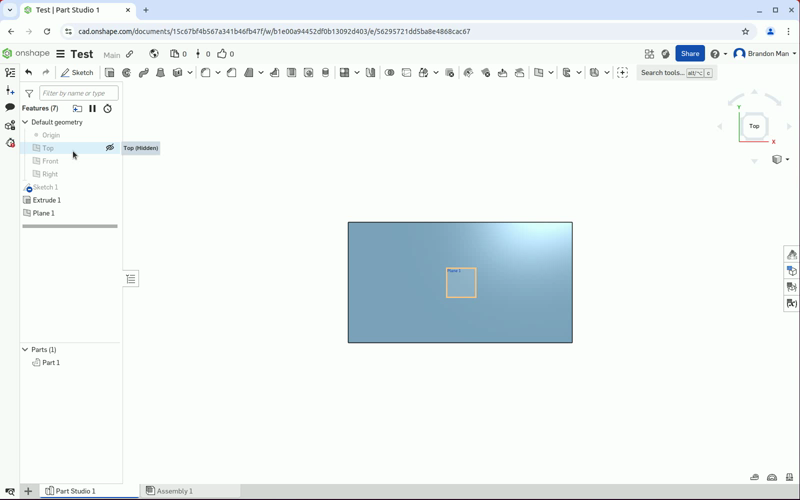
key(shift+s)
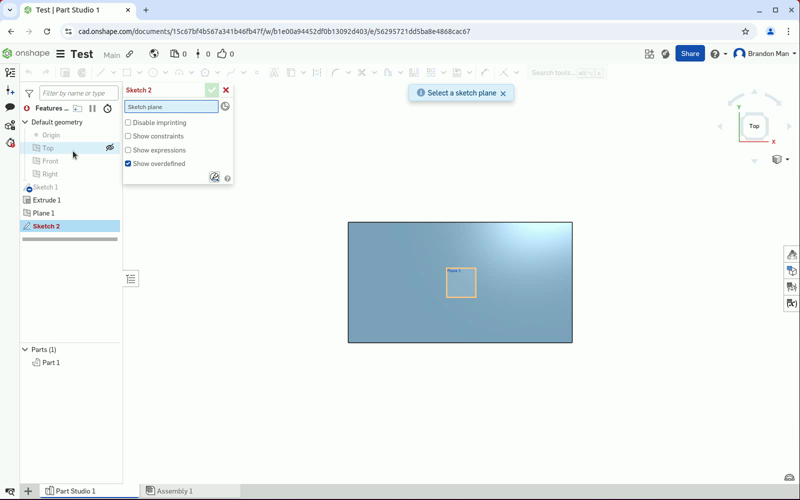
mouse_move(73, 215)
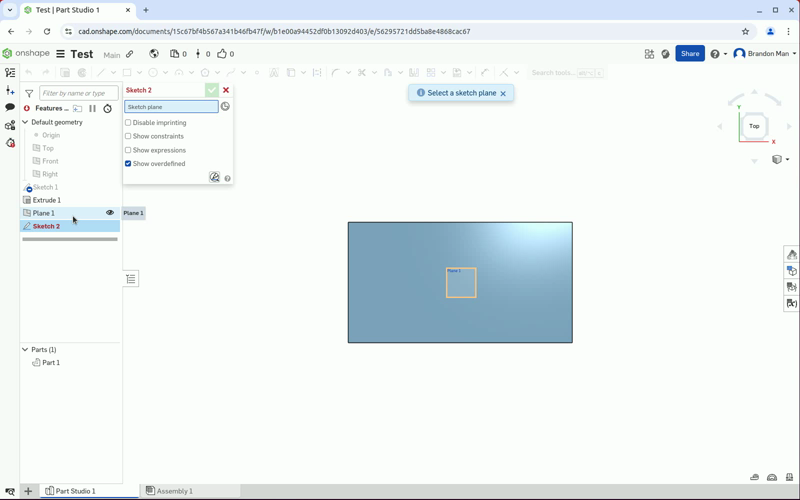
click(73, 215)
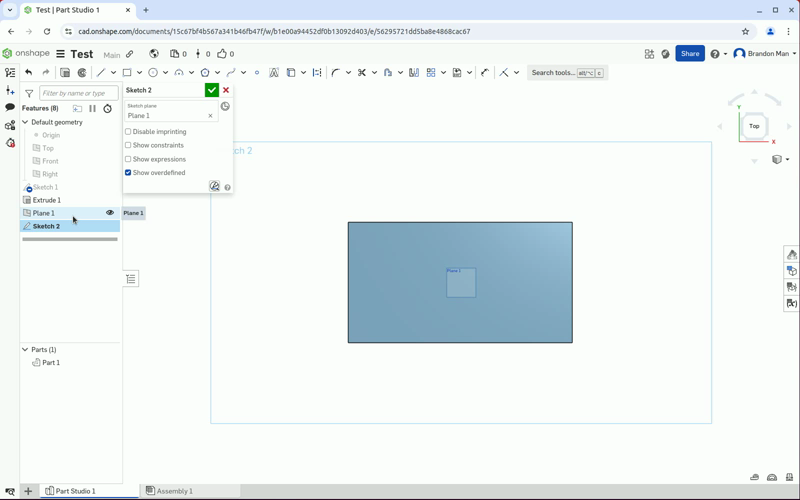
mouse_move(73, 352)
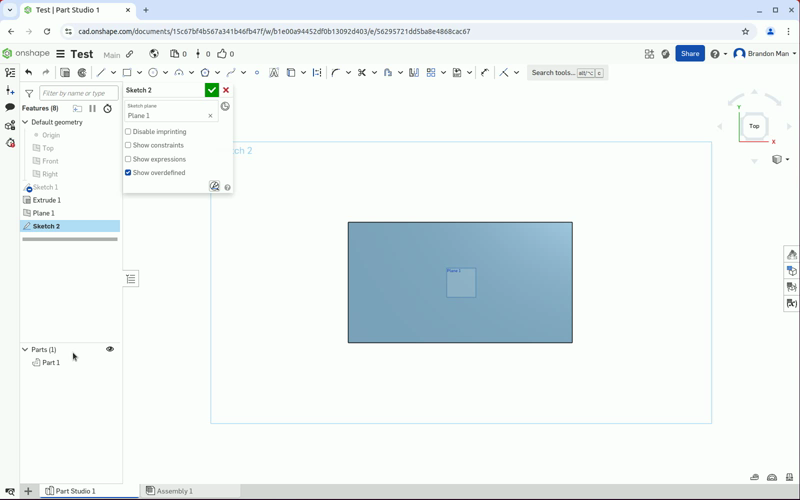
key(y)
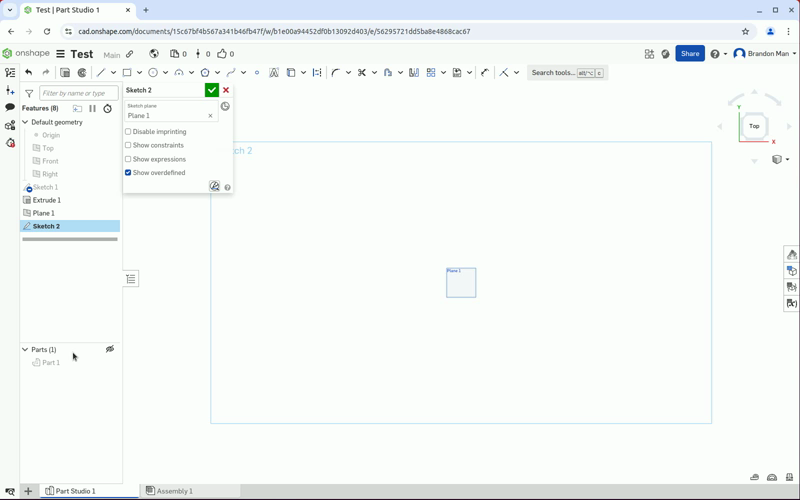
key(l)
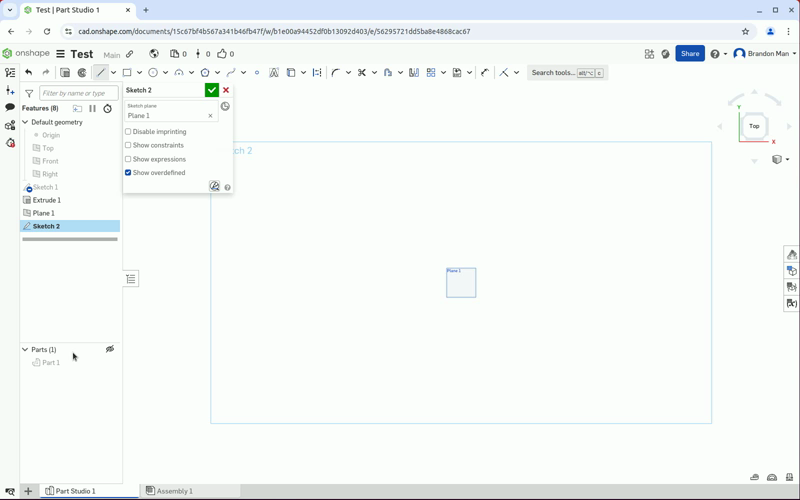
key_down(shift)
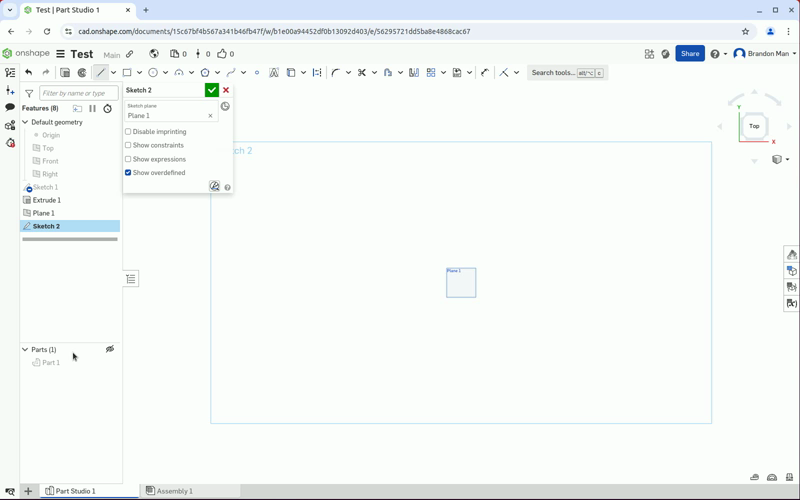
mouse_move(348, 341)
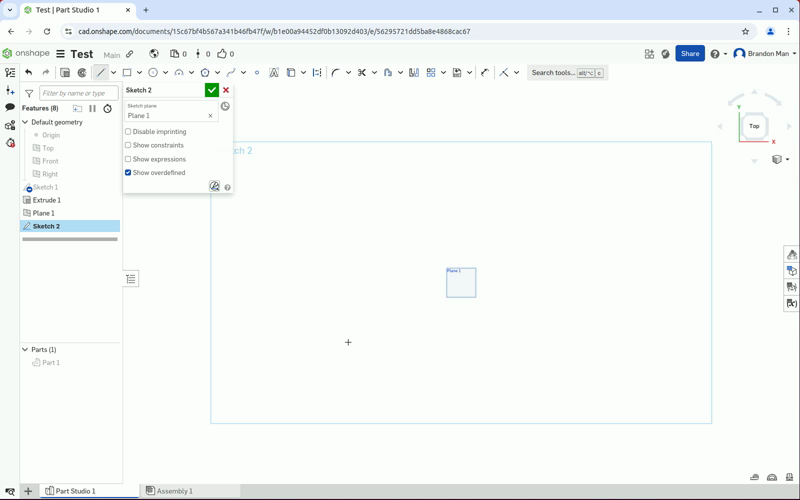
click(348, 341)
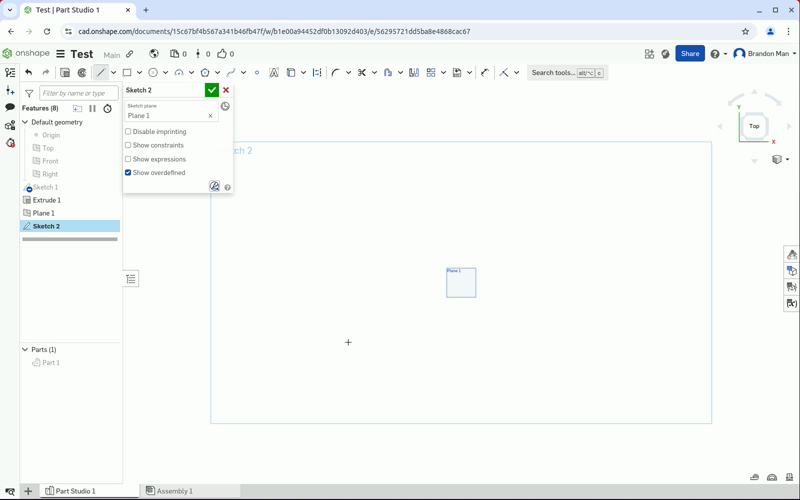
key_up(shift)
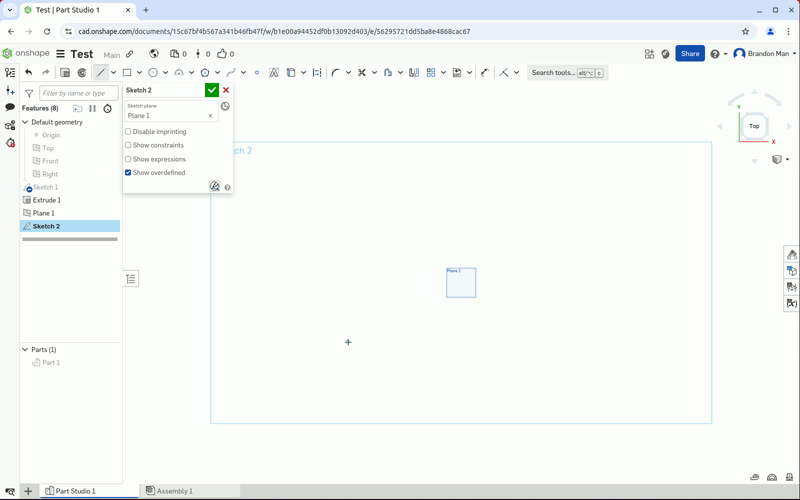
key_down(shift)
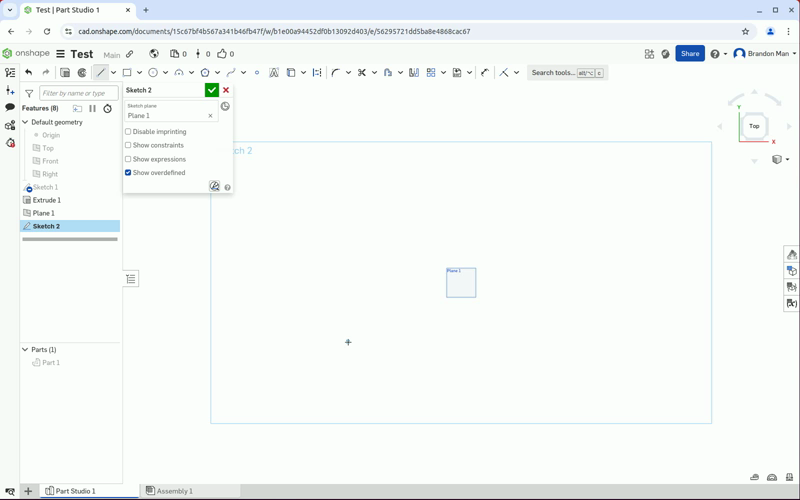
mouse_move(378, 341)
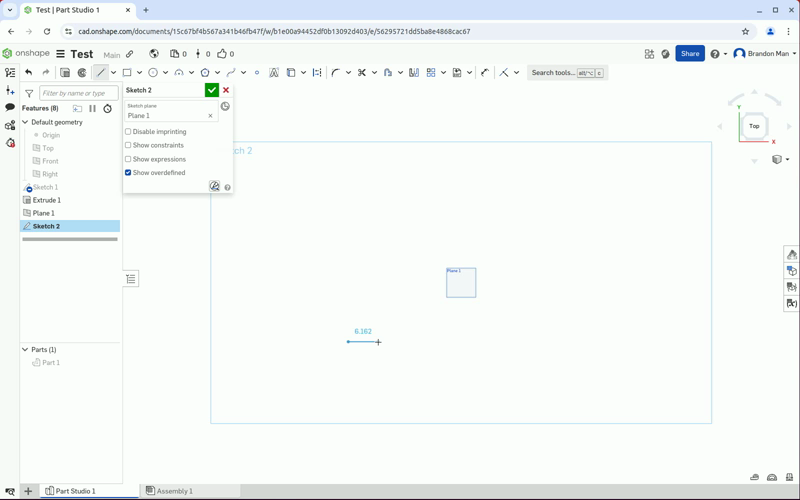
mouse_move(368, 341)
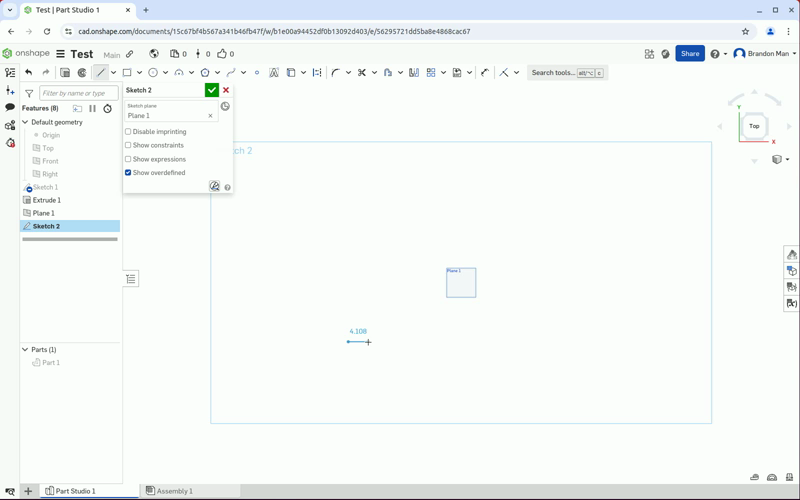
click(368, 341)
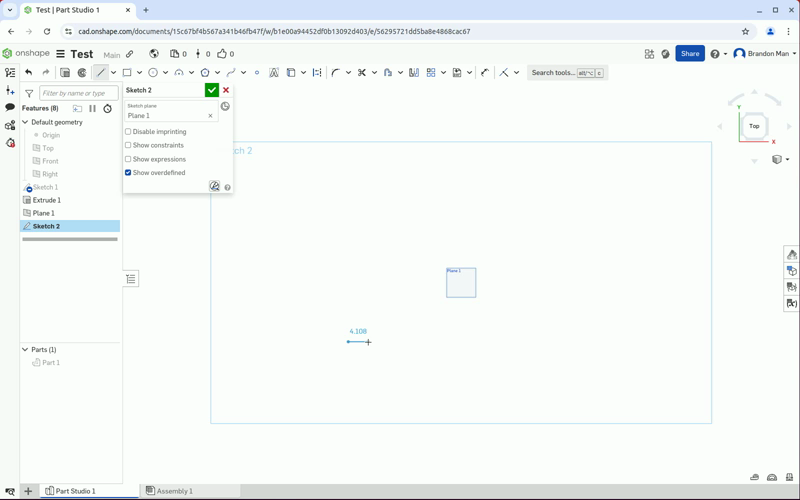
key_up(shift)
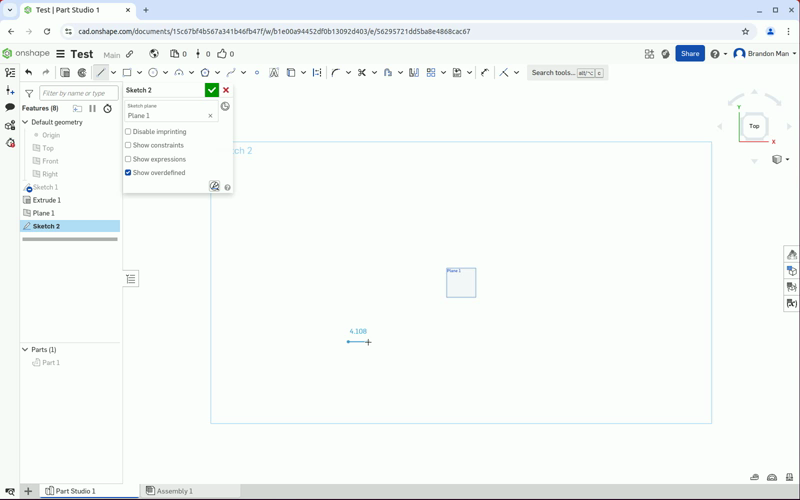
key_down(shift)
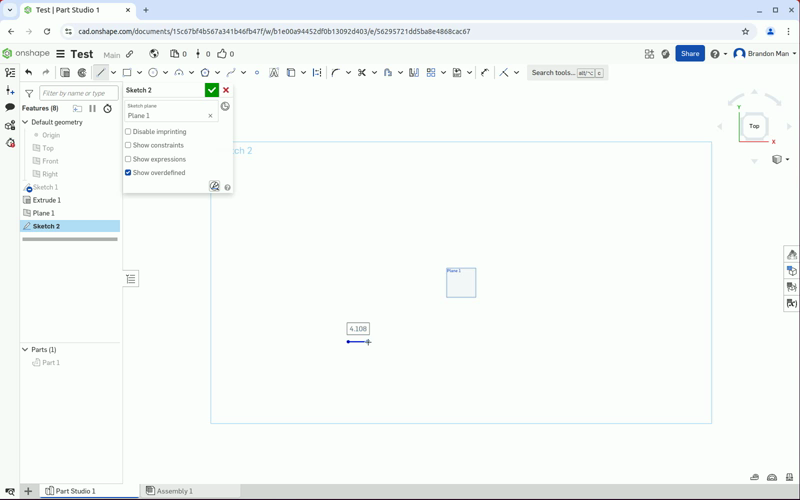
mouse_move(368, 224)
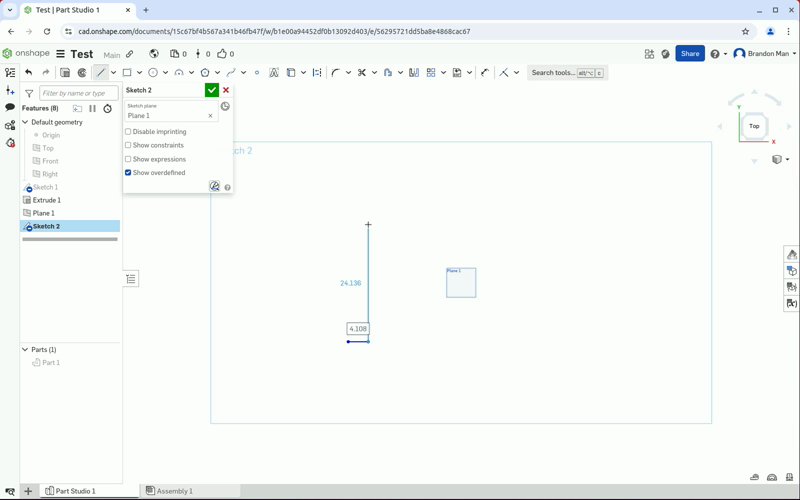
click(368, 224)
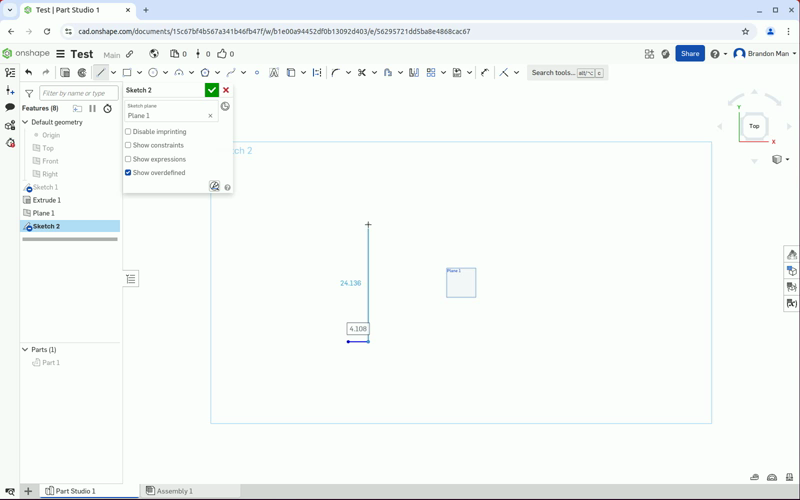
key_up(shift)
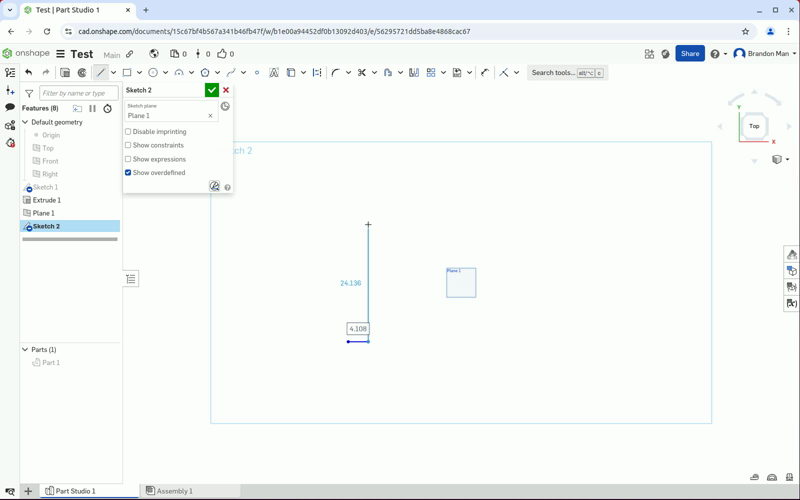
key_down(shift)
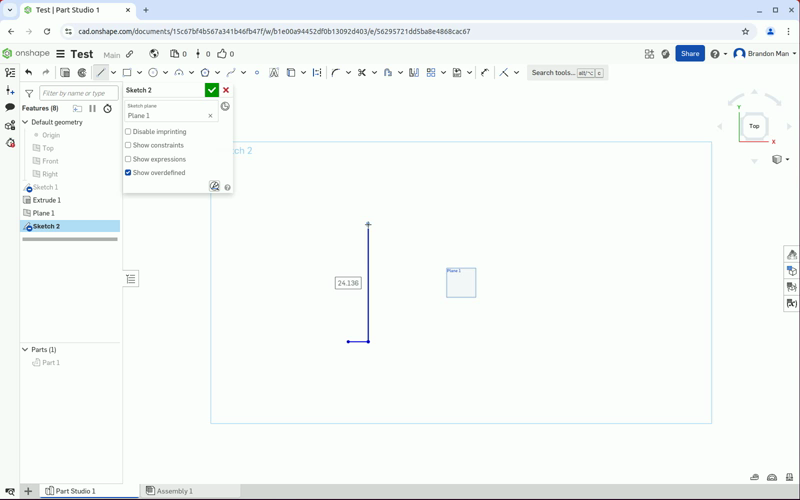
mouse_move(398, 224)
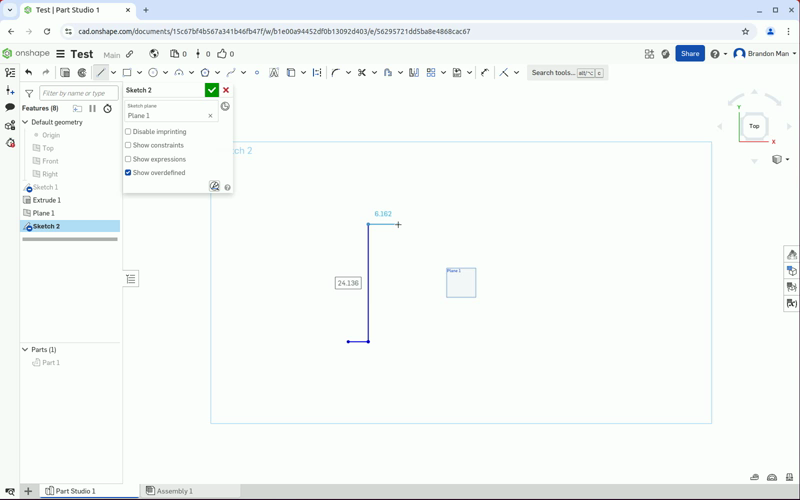
mouse_move(348, 224)
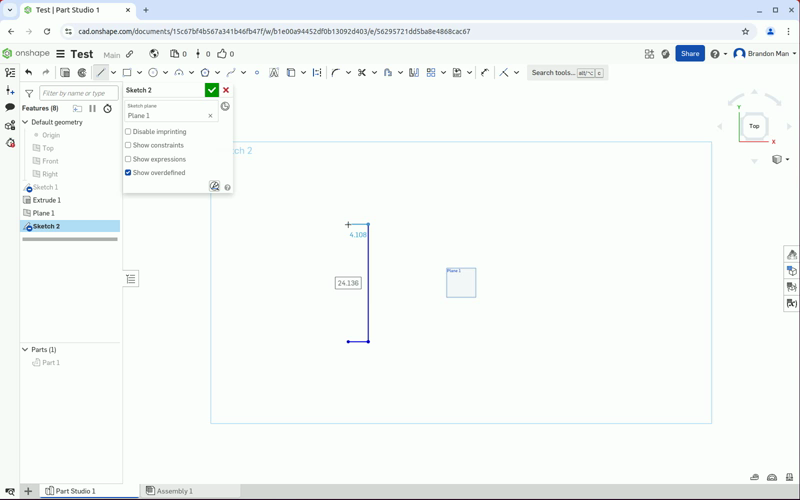
click(348, 224)
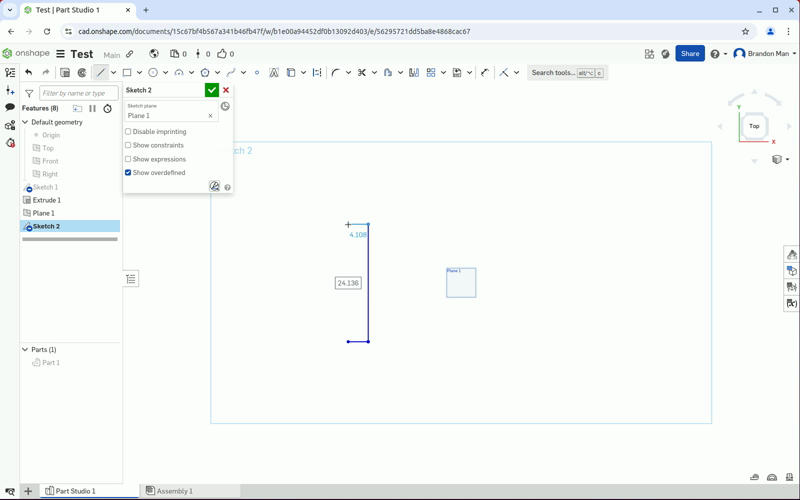
key_up(shift)
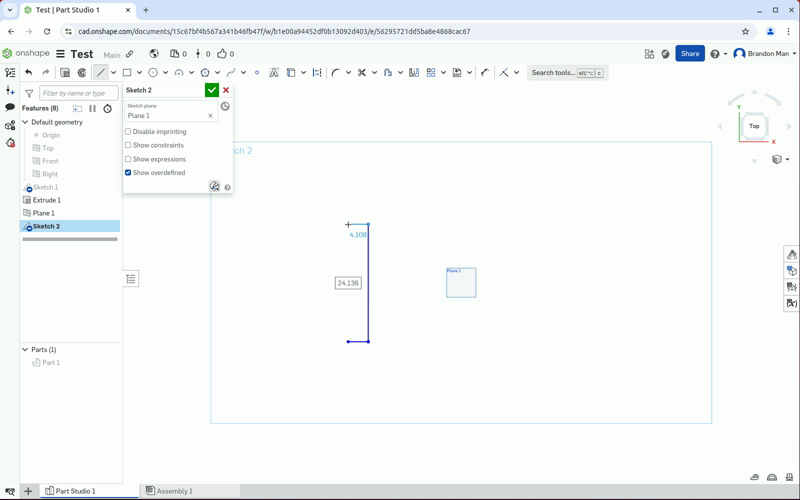
key_down(shift)
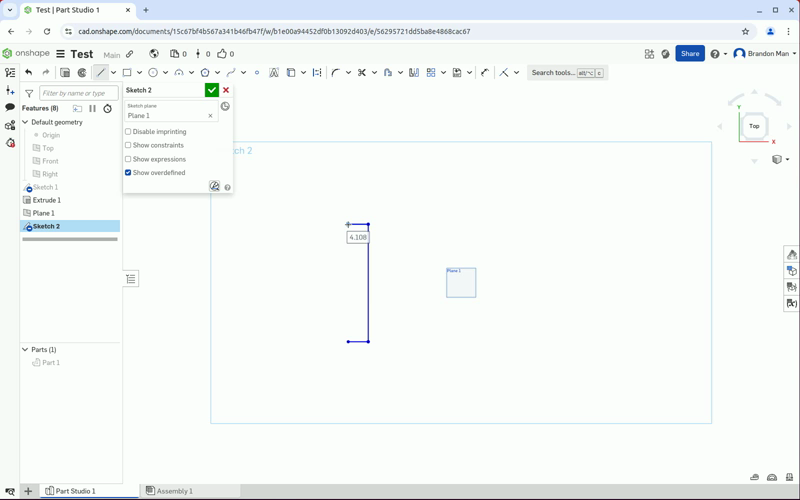
mouse_move(348, 341)
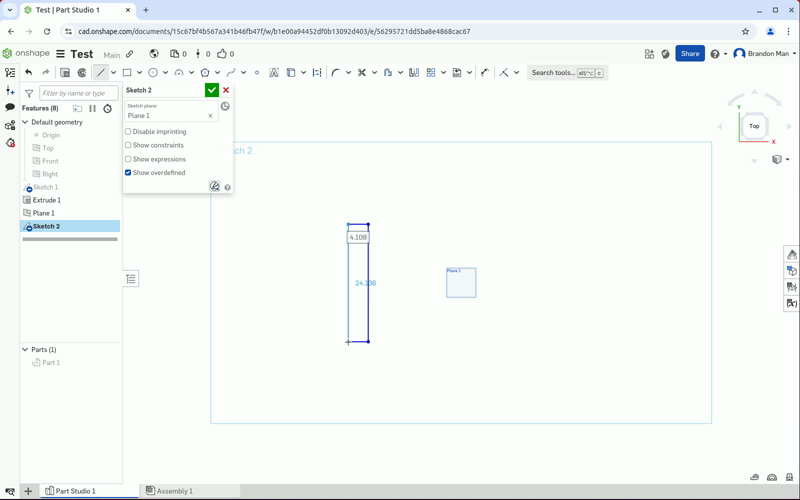
key_up(shift)
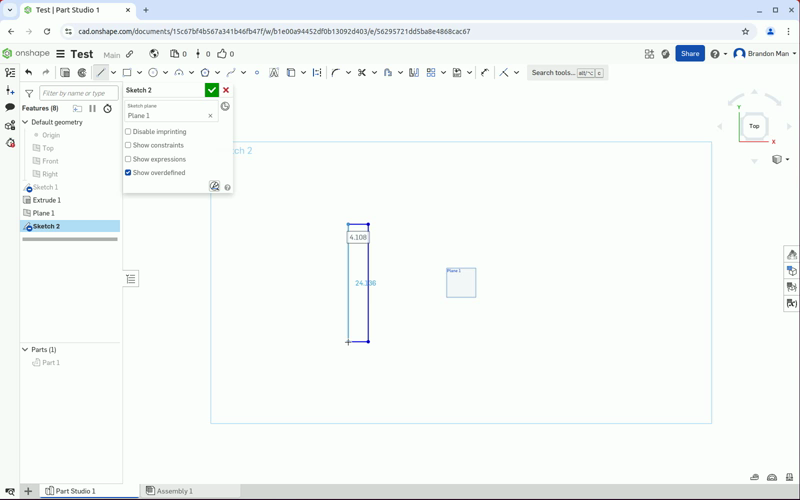
click(348, 341)
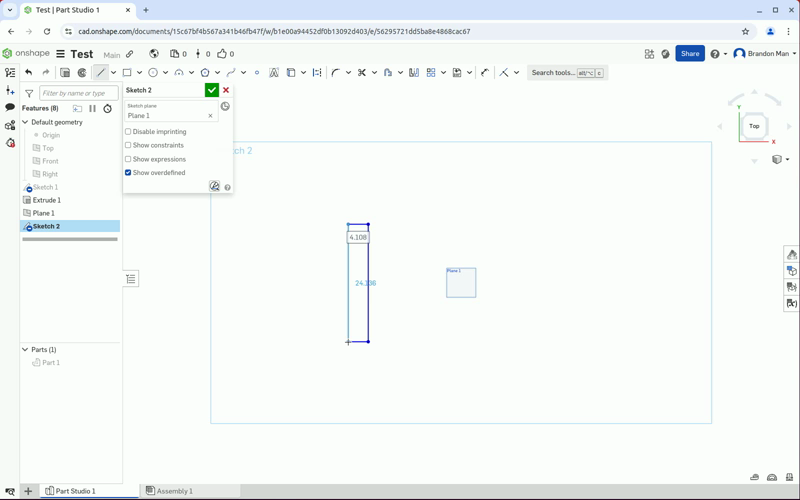
key(esc)
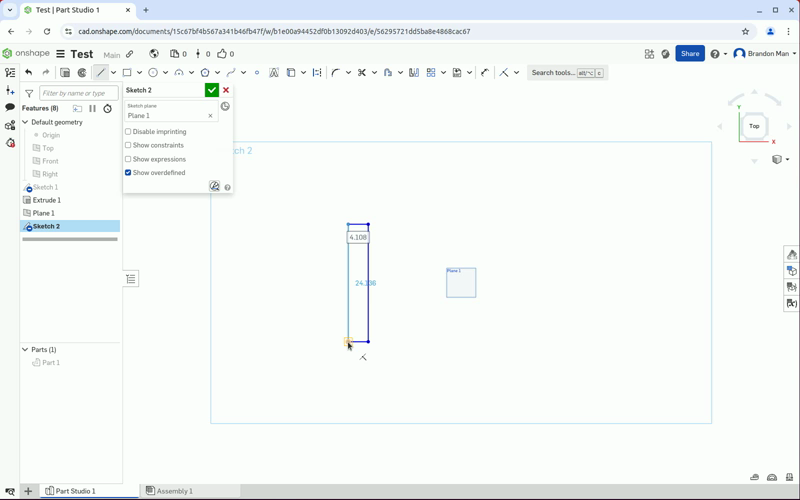
mouse_move(355, 278)
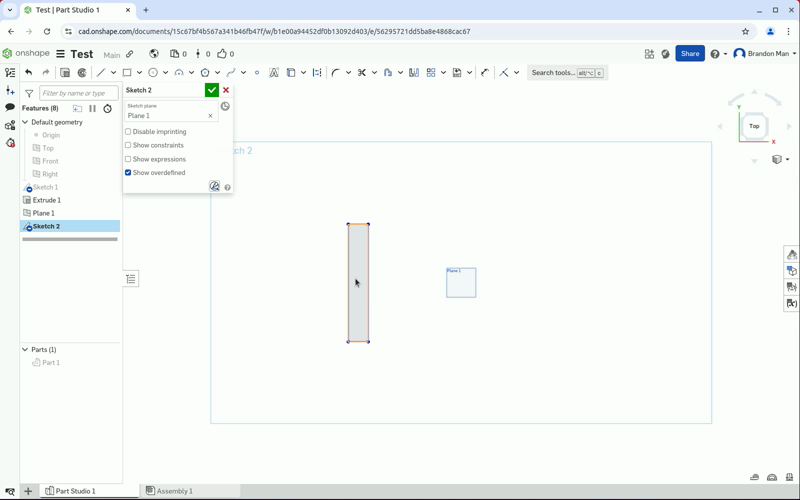
click(355, 278)
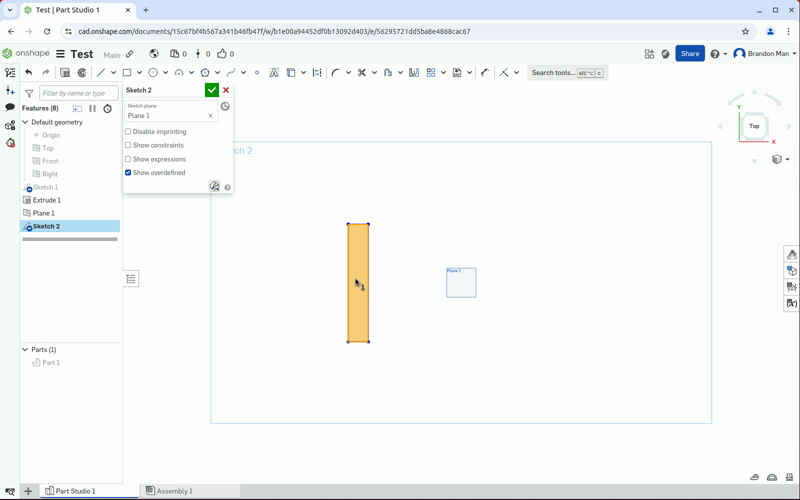
mouse_move(73, 352)
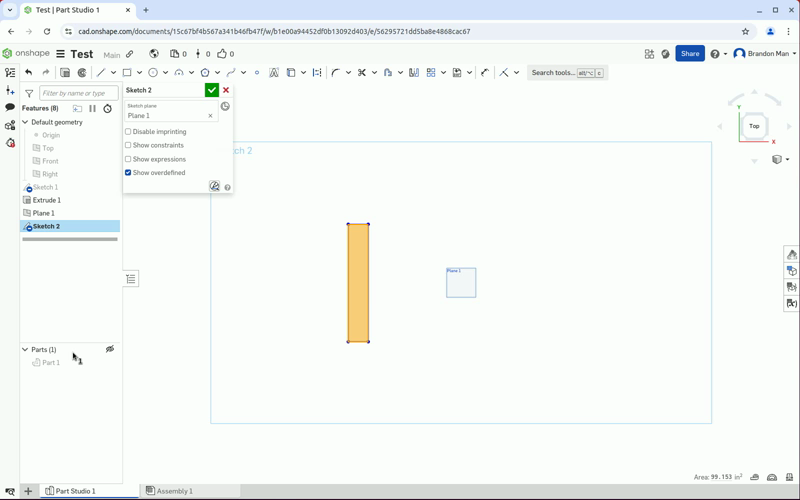
key(shift+y)
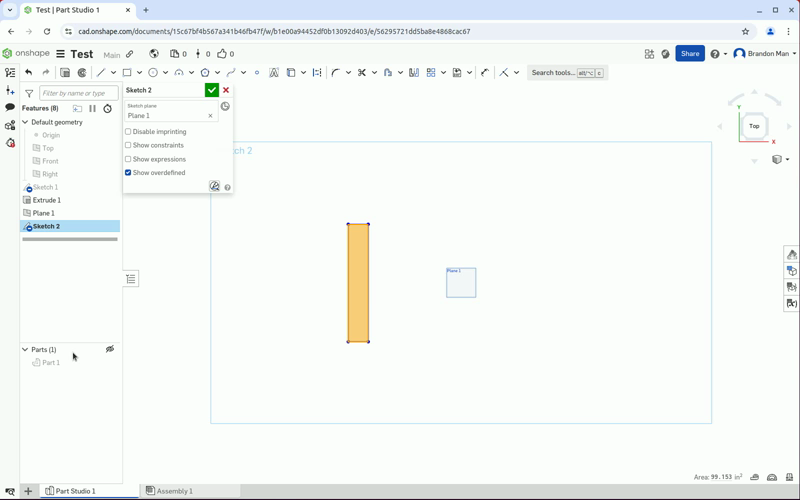
key(shift+e)
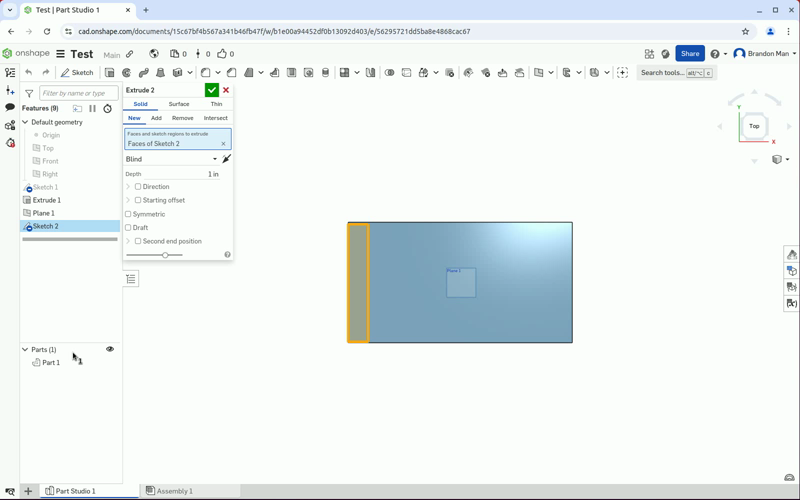
mouse_move(143, 106)
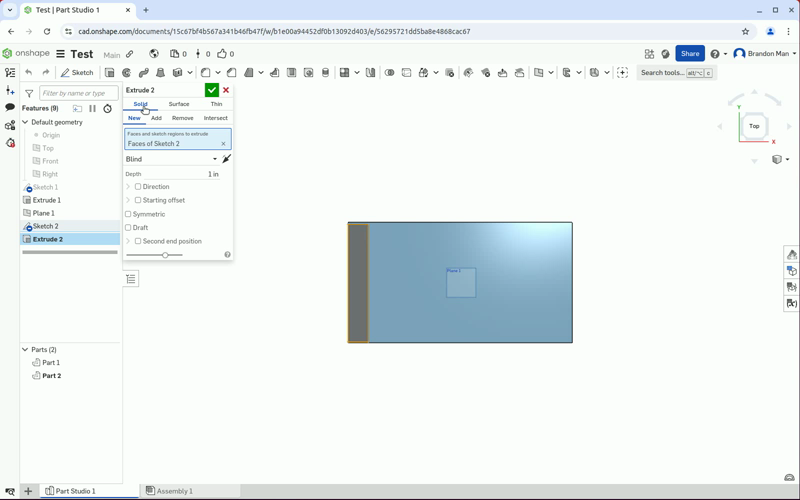
click(143, 106)
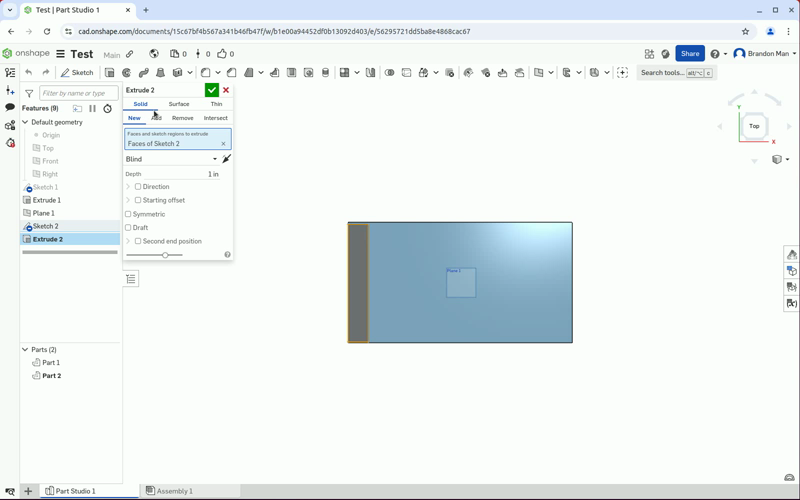
mouse_move(186, 120)
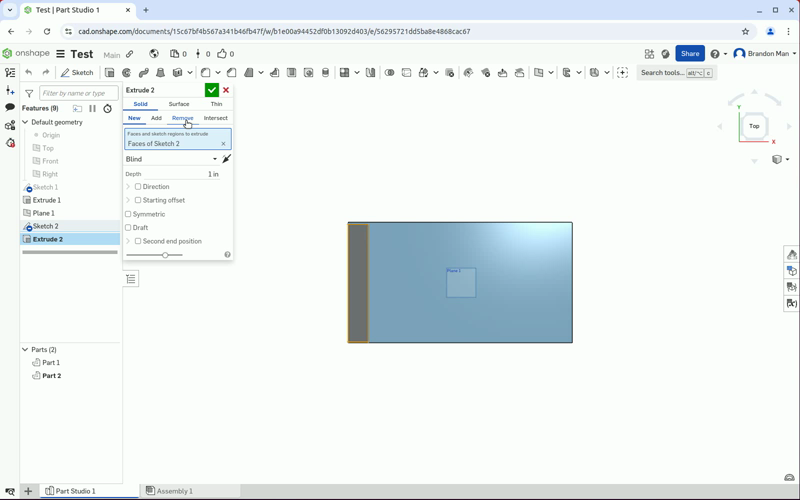
click(186, 120)
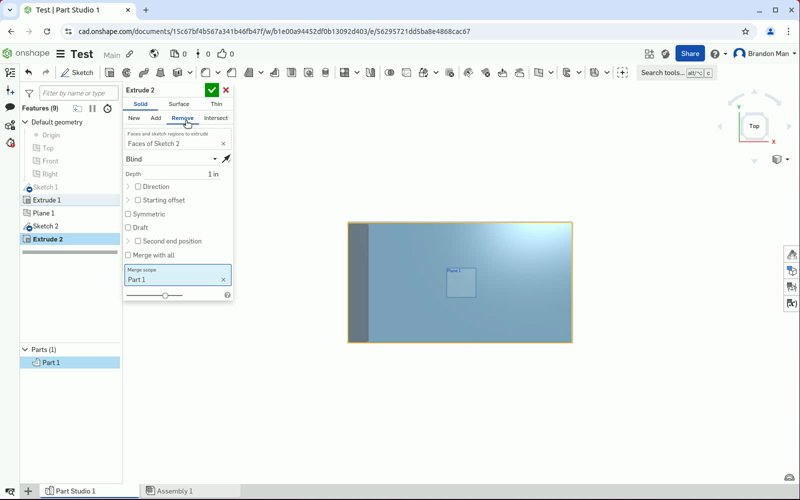
key(tab, 4)
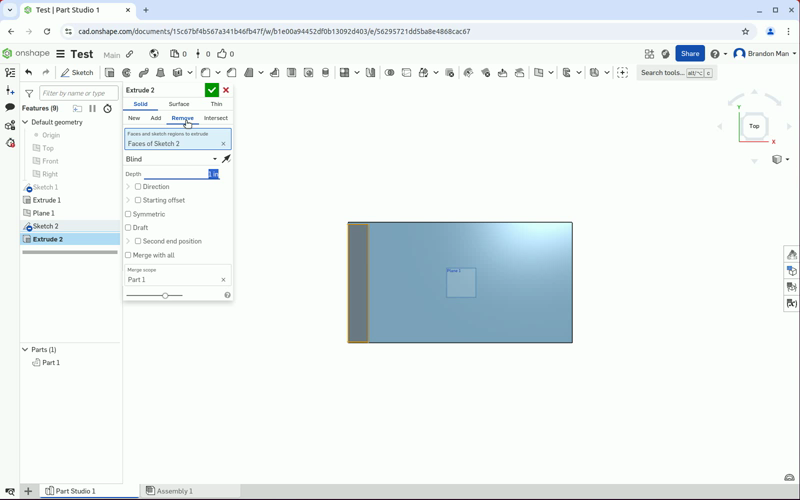
text(5.536)
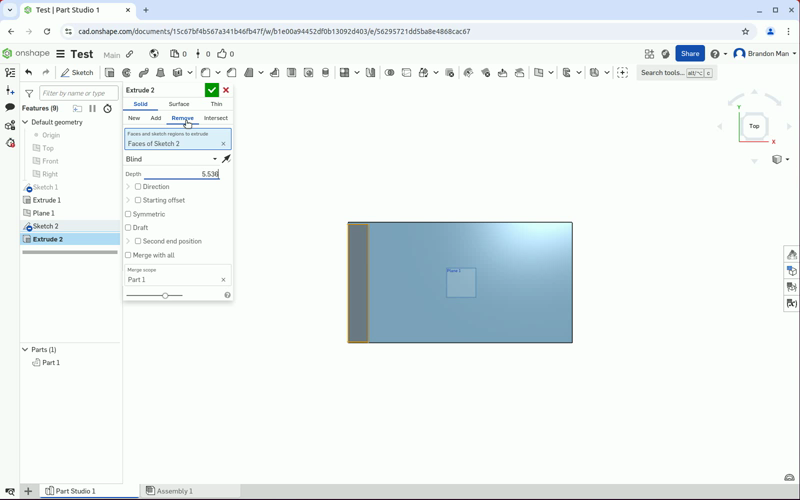
key(tab, 6)
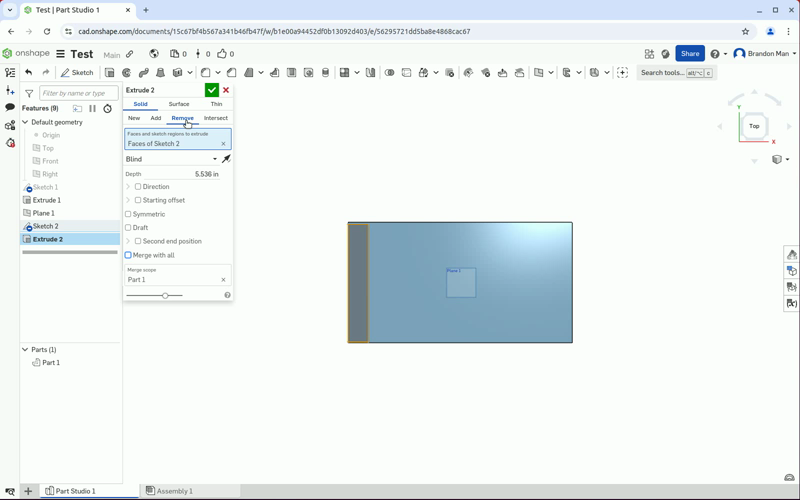
key(space)
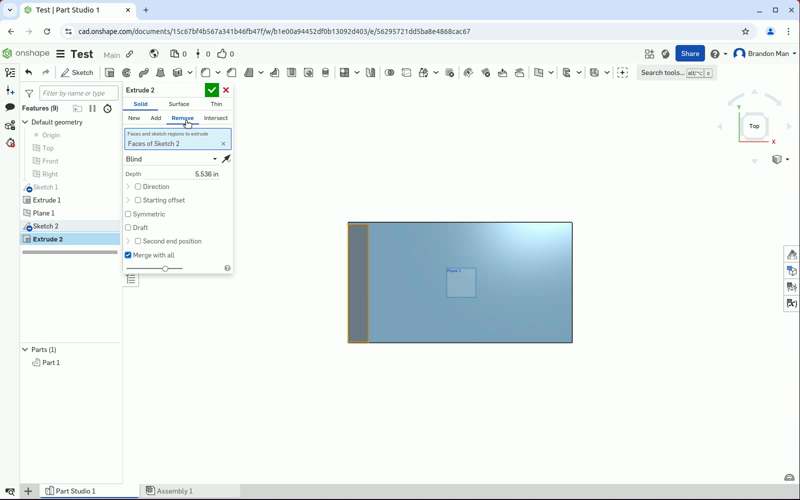
key(enter)
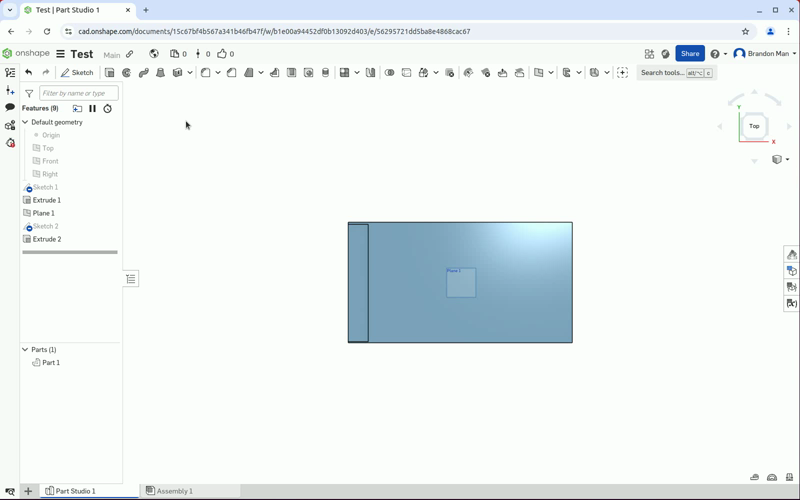
key(shift+h)
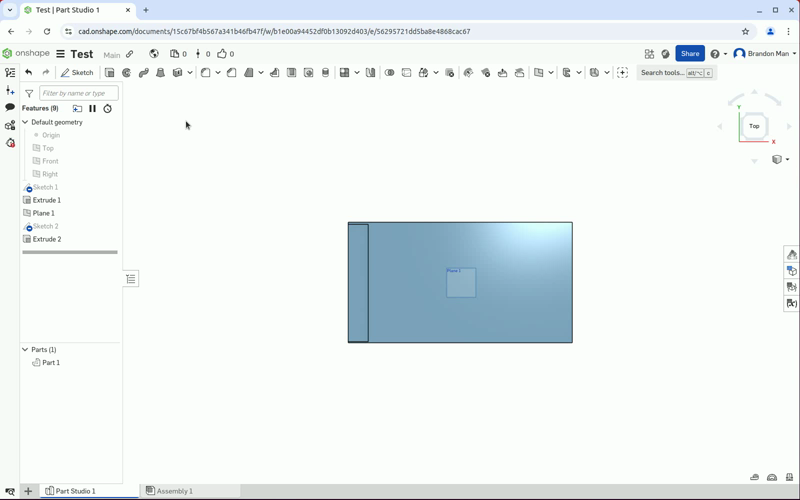
key(shift+h)
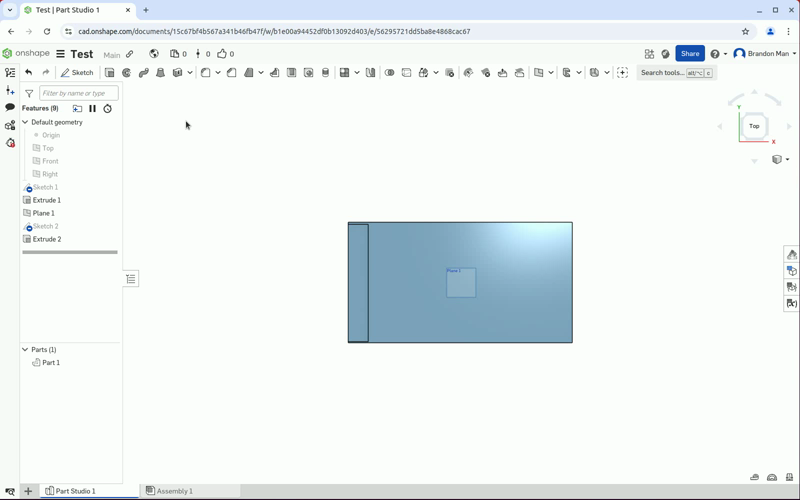
mouse_move(73, 189)
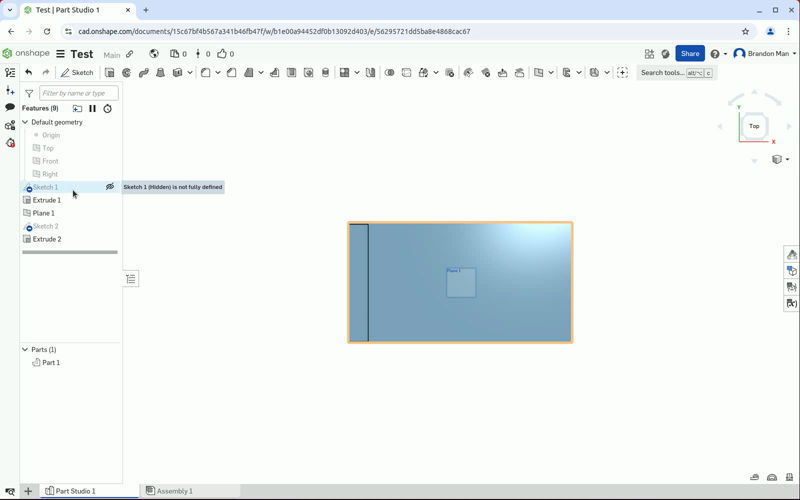
click(73, 189)
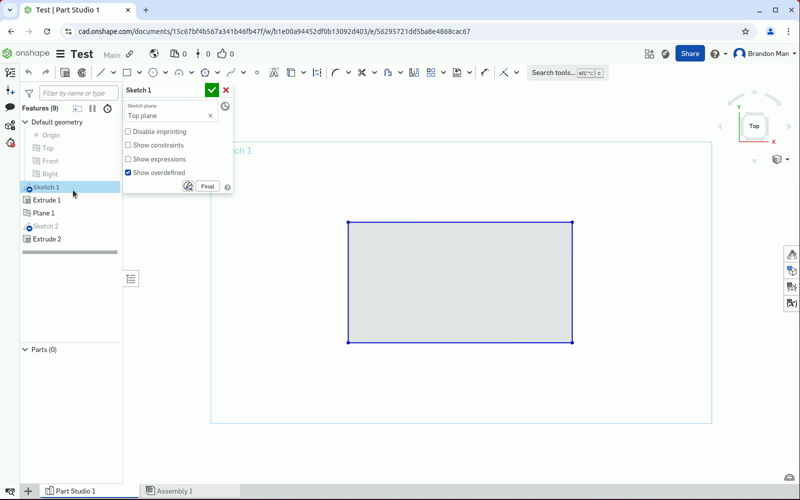
mouse_move(229, 92)
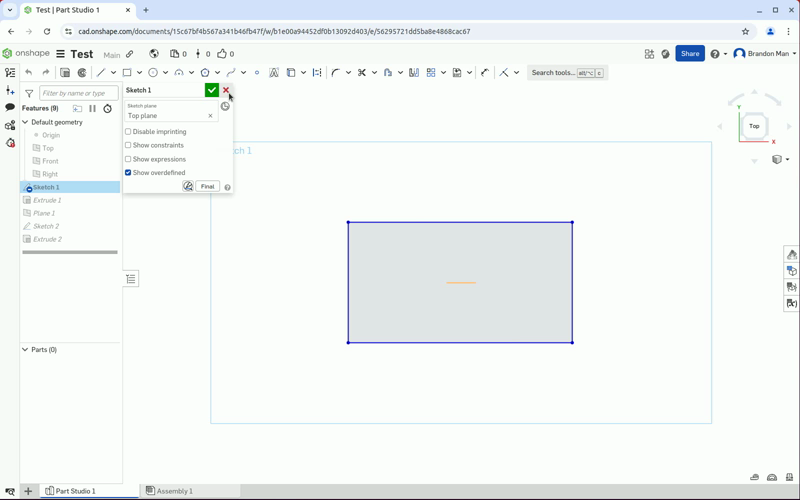
click(229, 92)
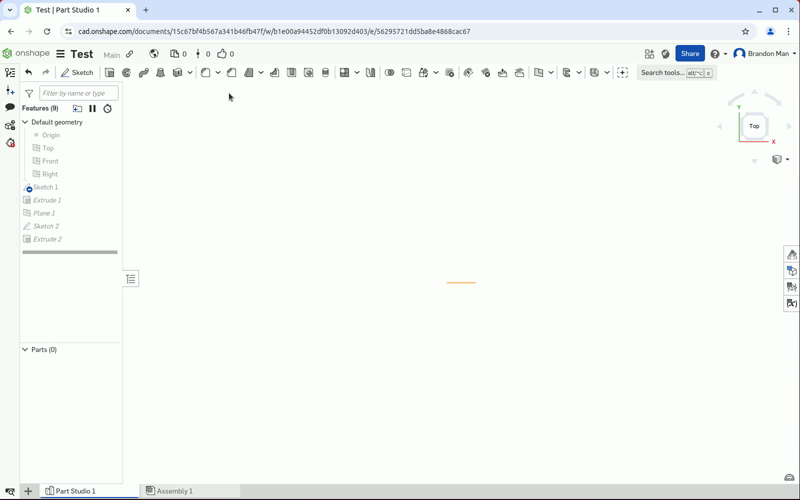
mouse_move(73, 352)
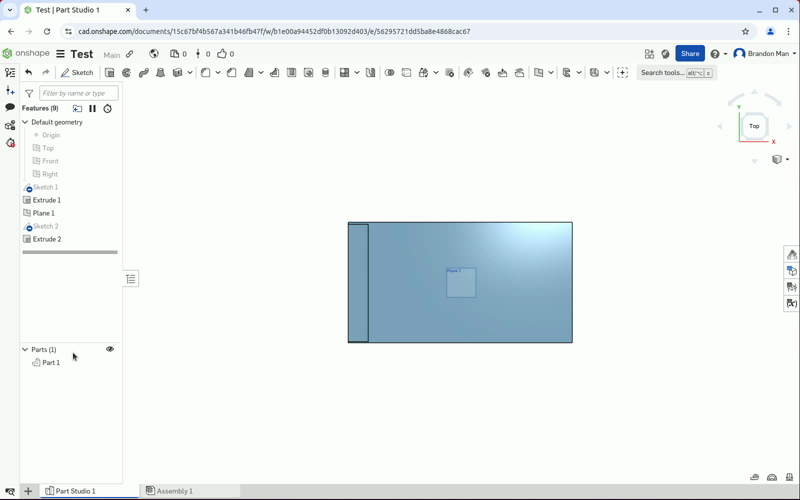
key(y)
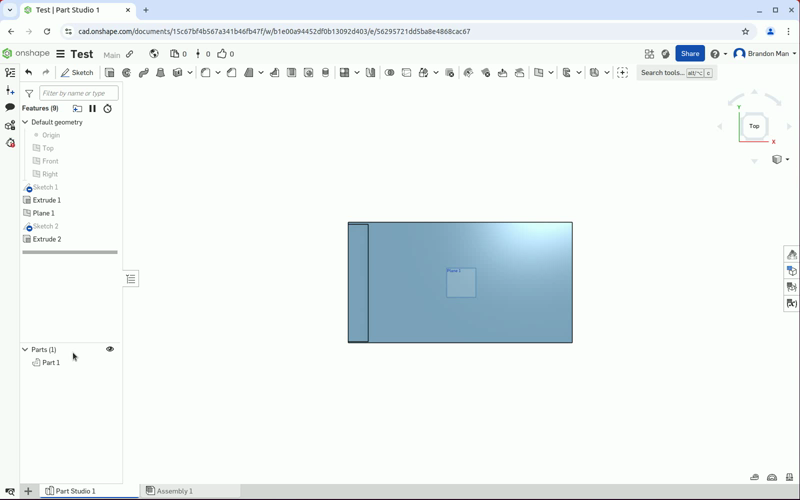
key(shift+p)
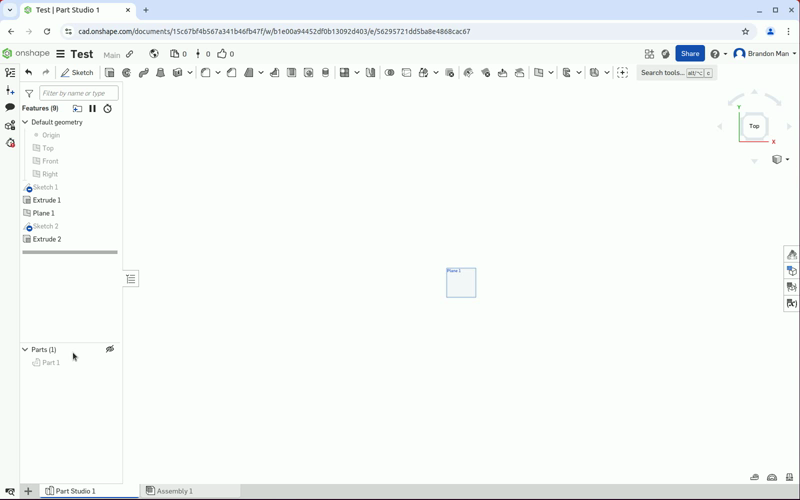
key(space)
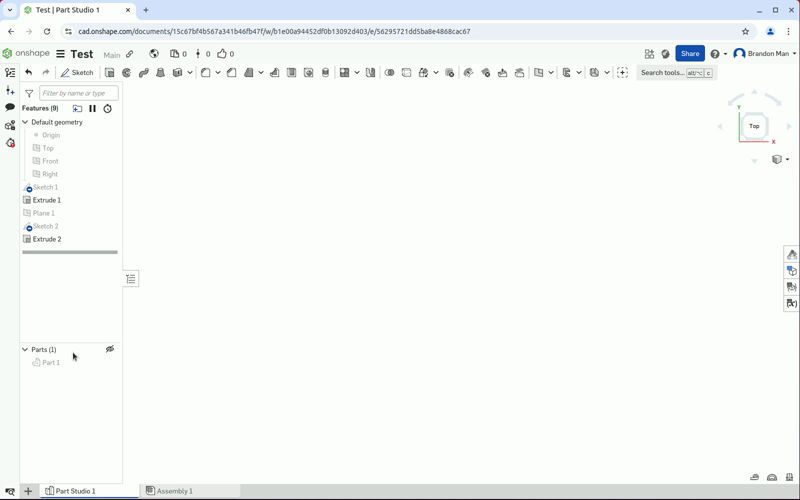
key_down(shift)
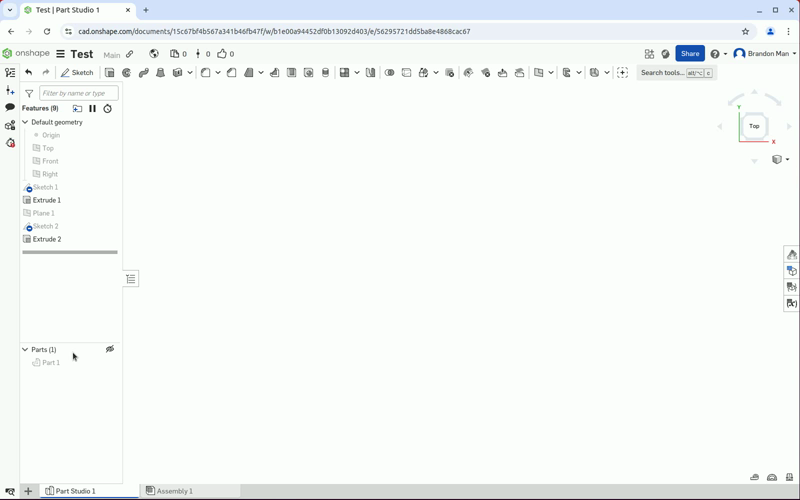
key(up)
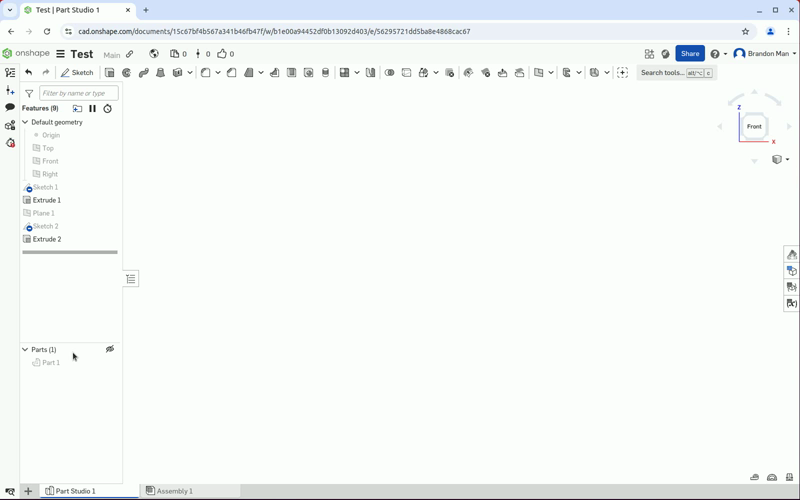
key_up(shift)
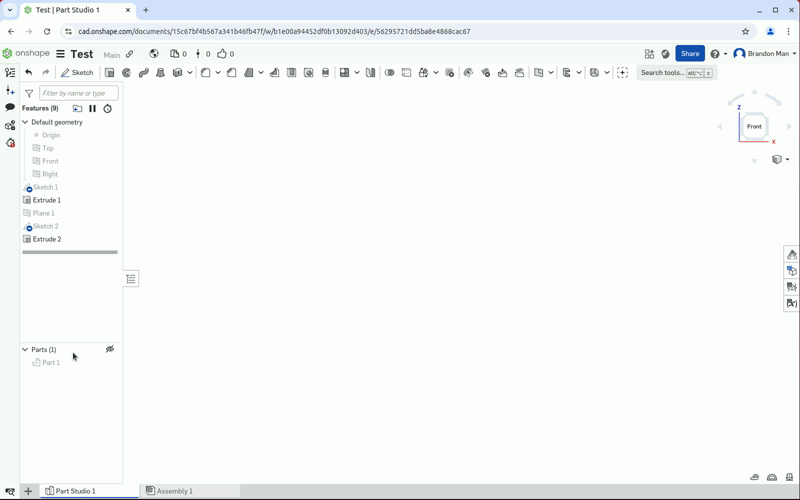
mouse_move(73, 352)
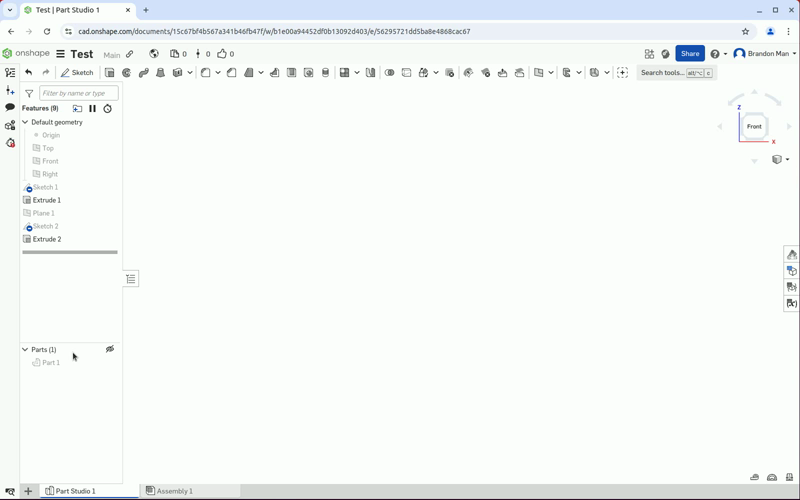
key(shift+y)
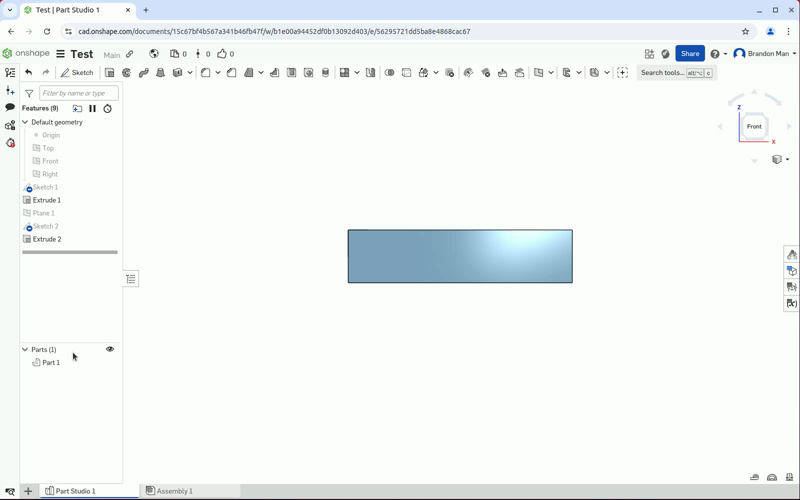
mouse_move(541, 75)
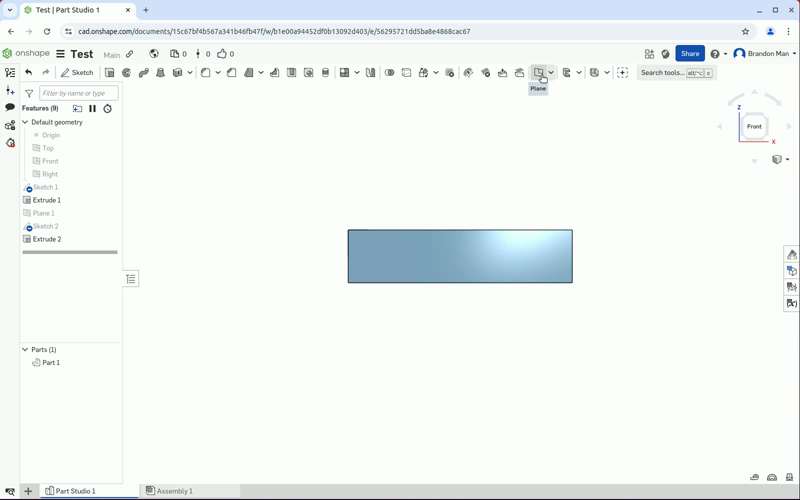
click(541, 75)
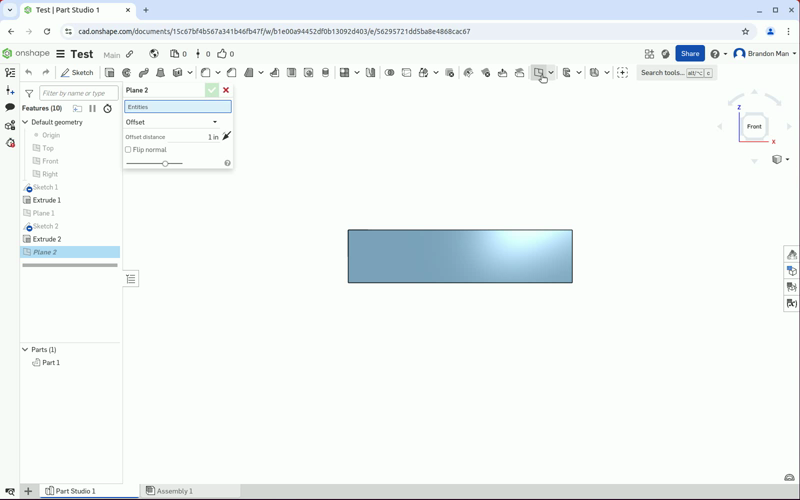
mouse_move(73, 163)
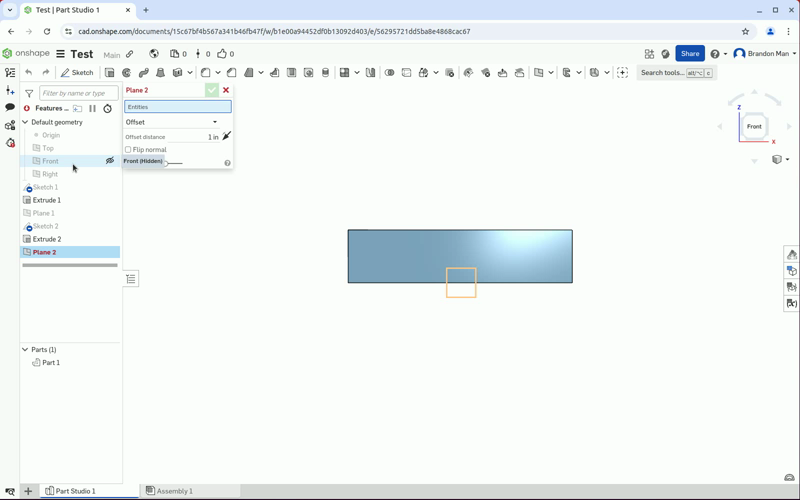
click(73, 163)
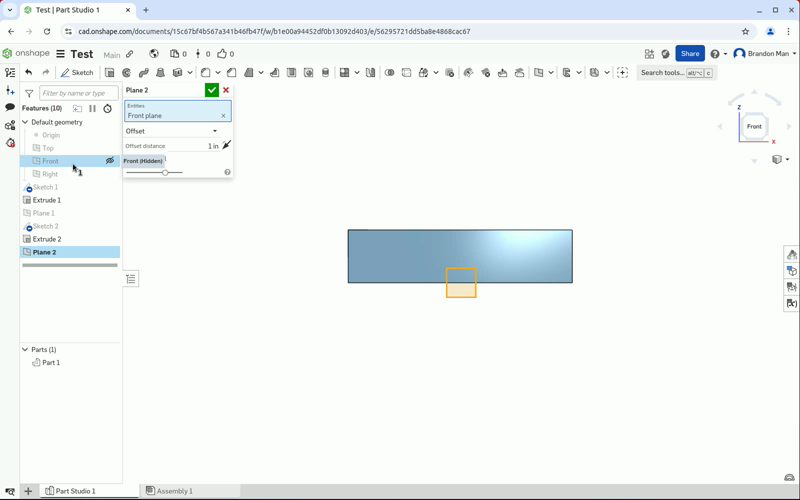
key(tab, 2)
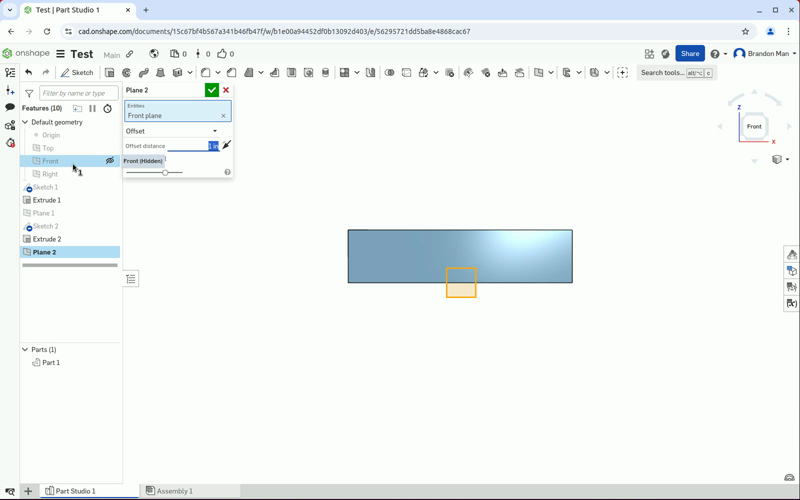
text(12.263)
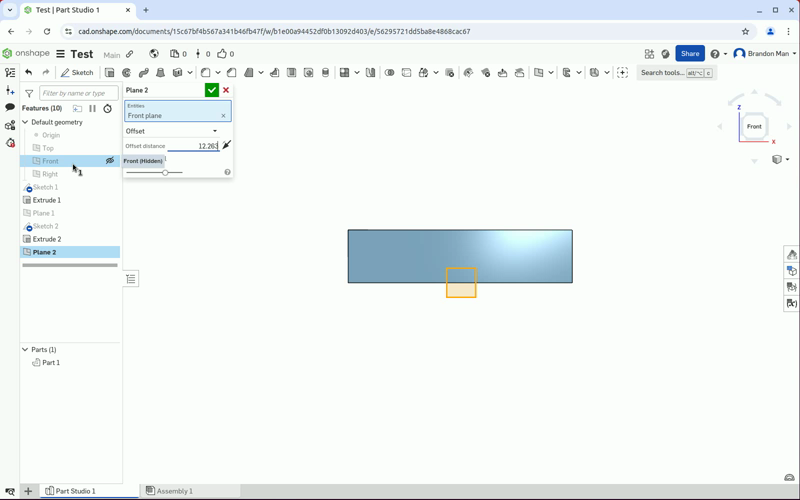
key(enter, 2)
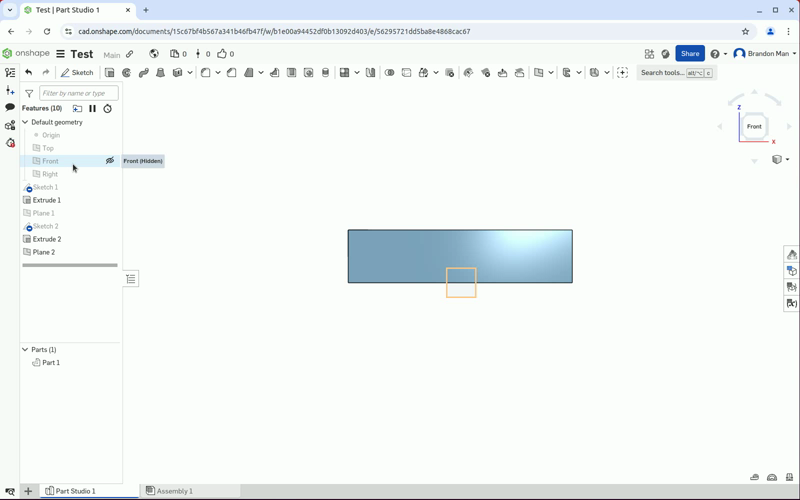
key(shift+s)
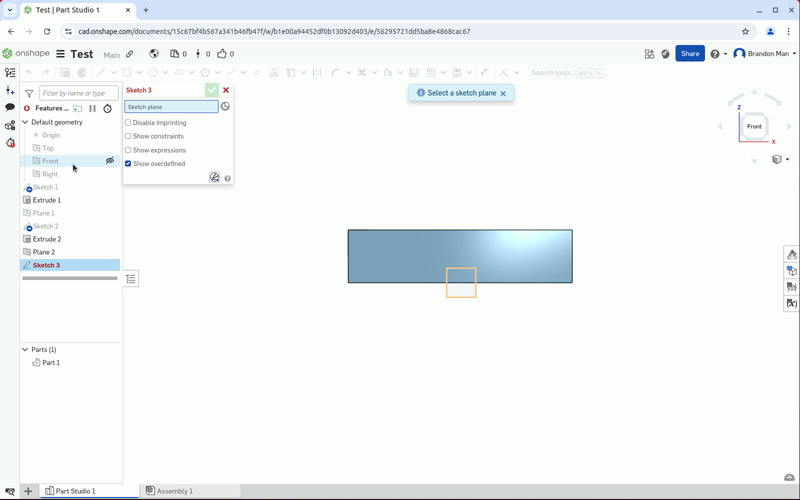
mouse_move(73, 254)
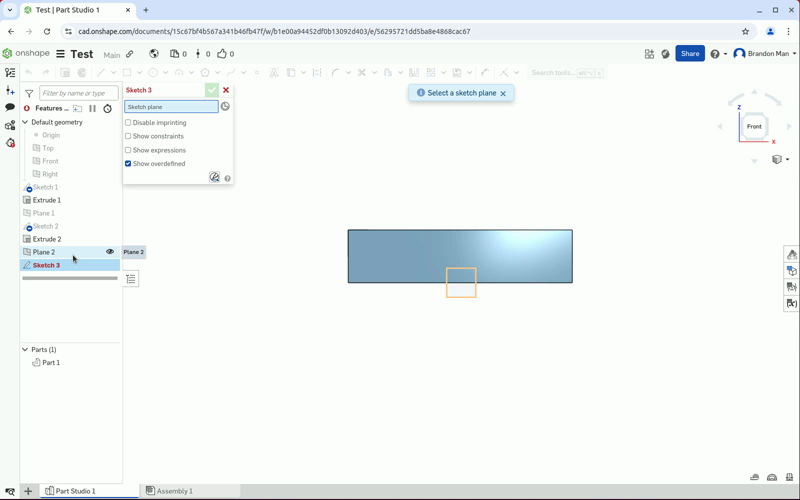
click(73, 254)
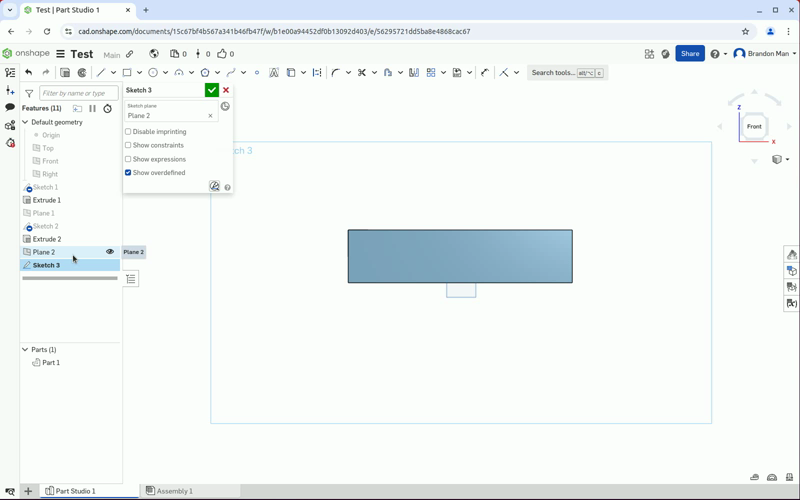
mouse_move(73, 352)
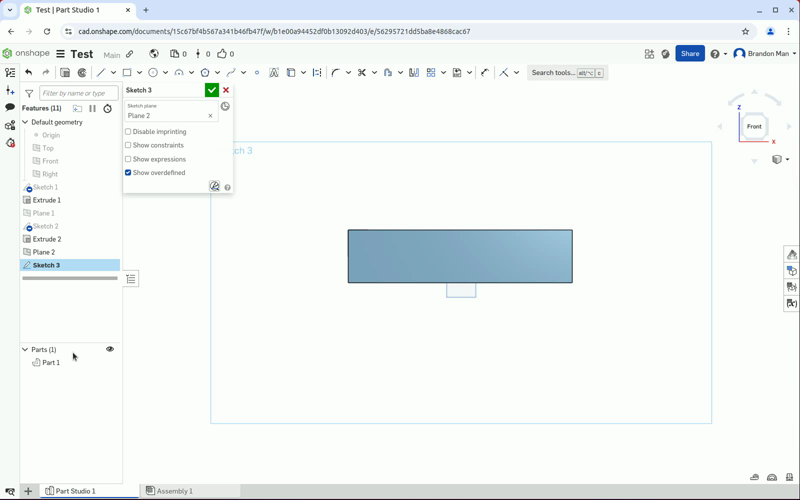
key(y)
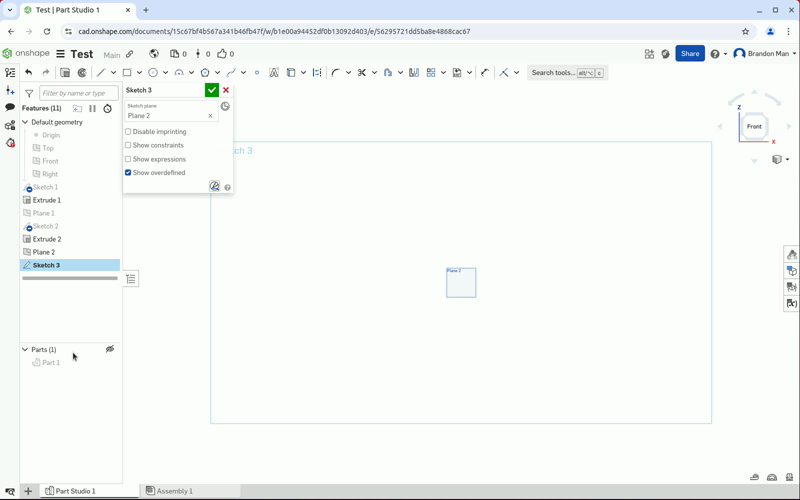
key(c)
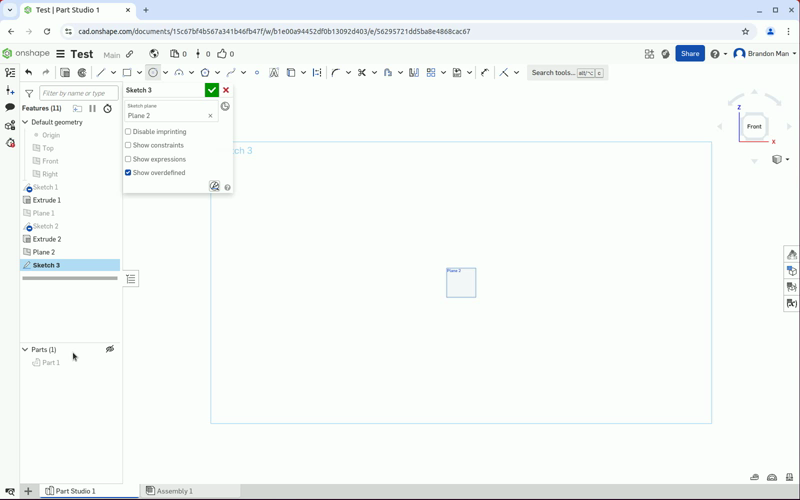
key_down(shift)
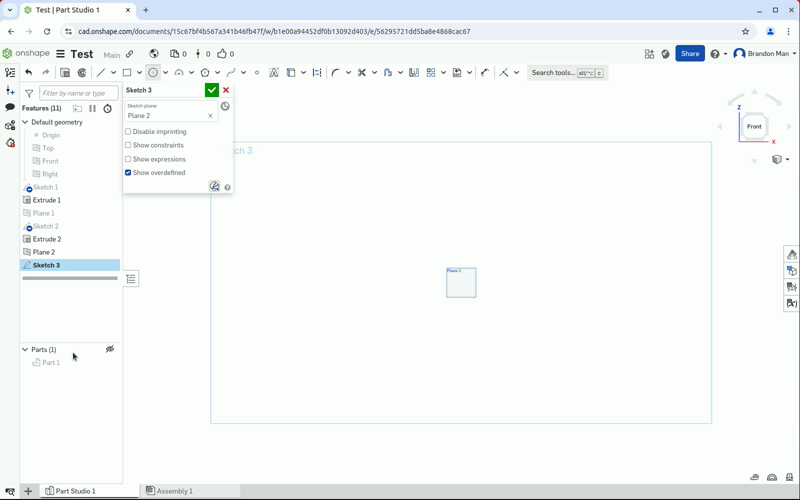
mouse_move(383, 245)
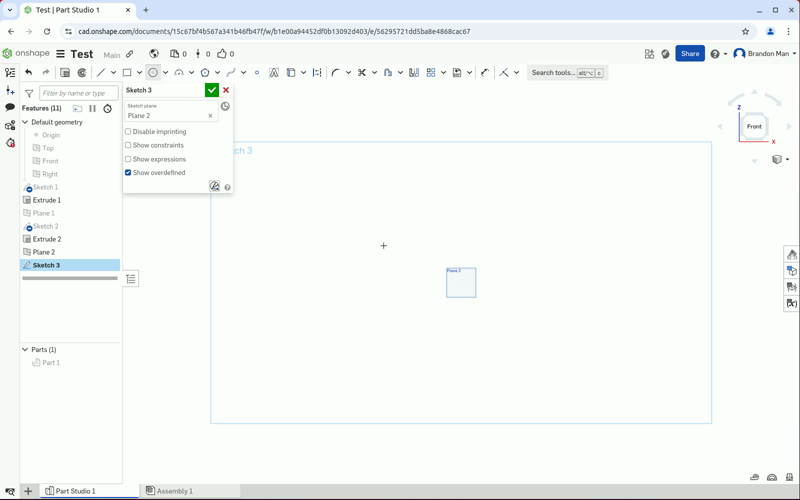
click(383, 245)
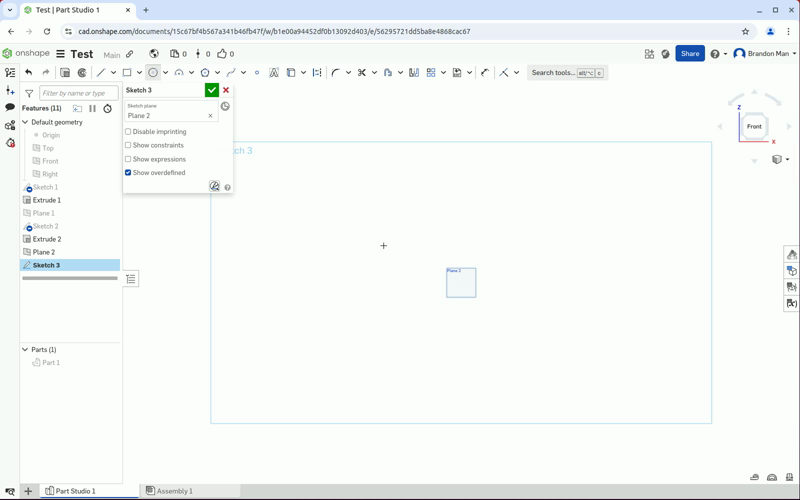
key_up(shift)
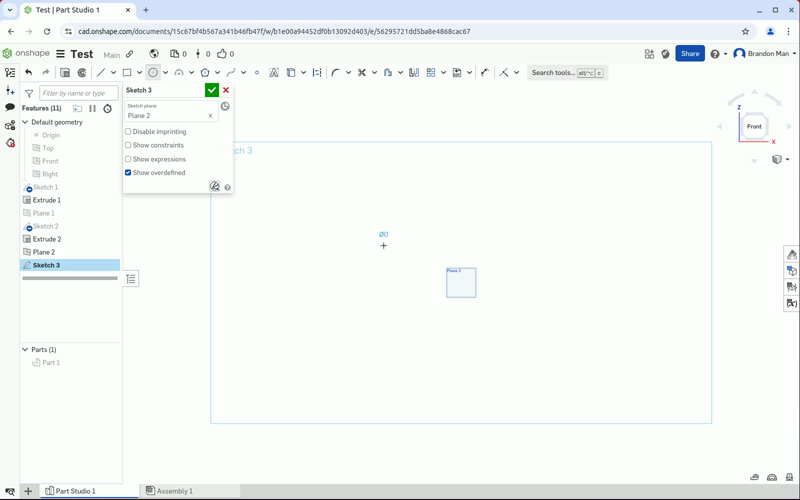
mouse_move(386, 245)
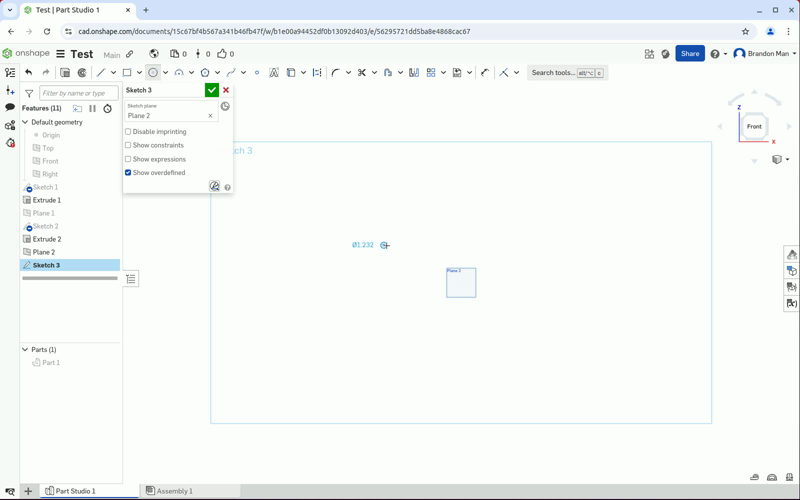
click(386, 245)
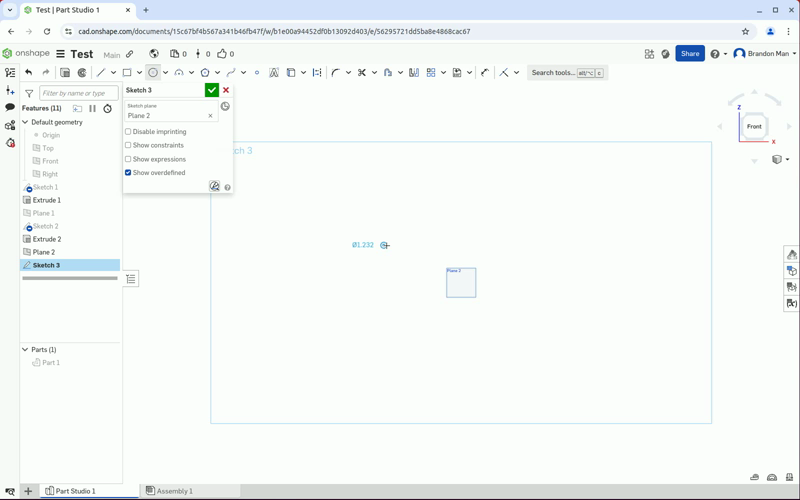
key(esc)
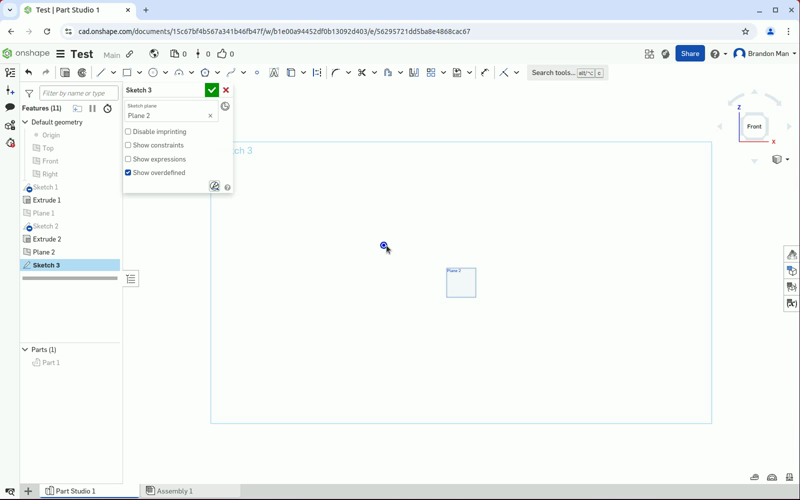
mouse_move(385, 244)
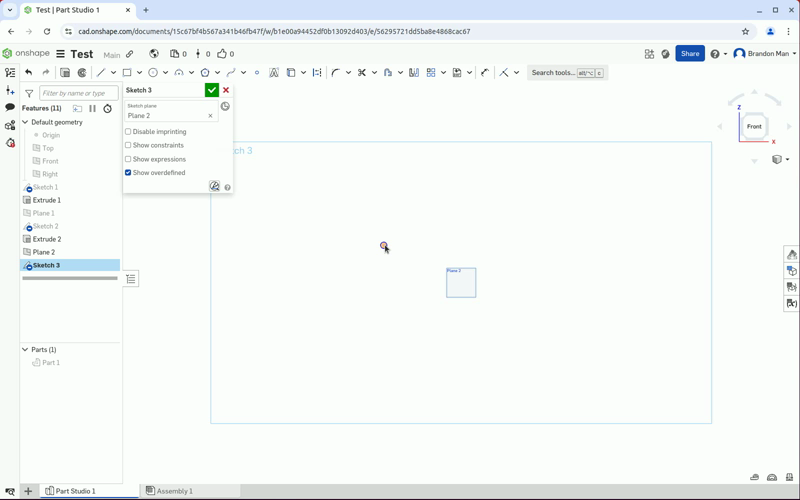
scroll(6)
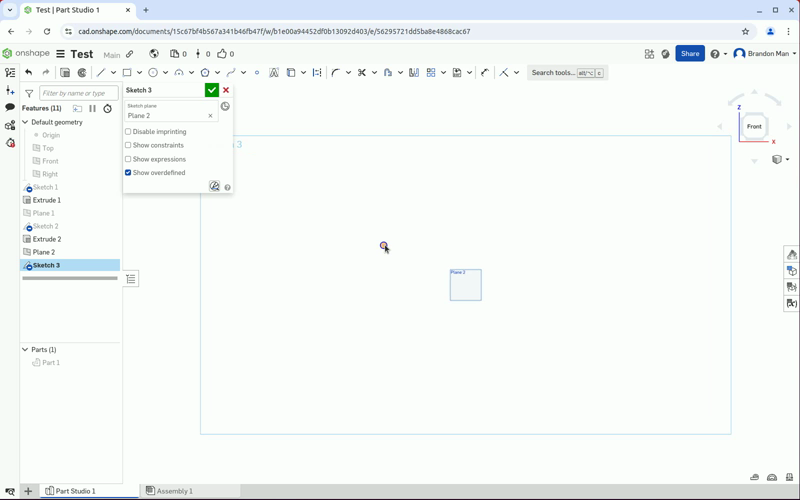
scroll(6)
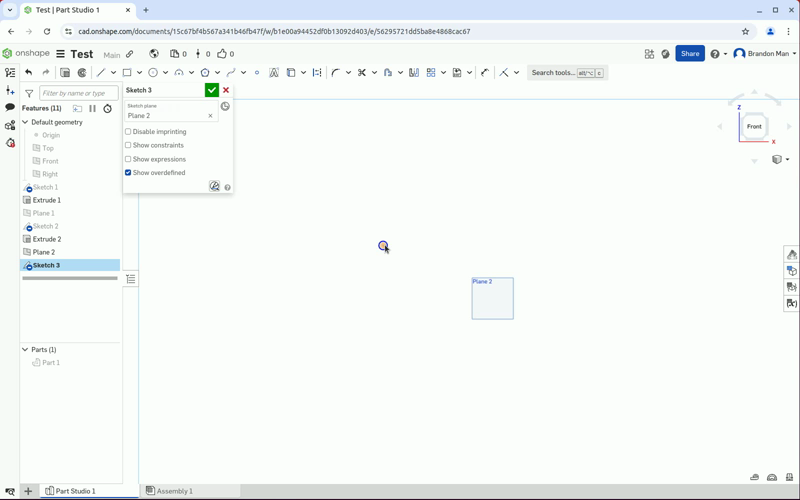
scroll(6)
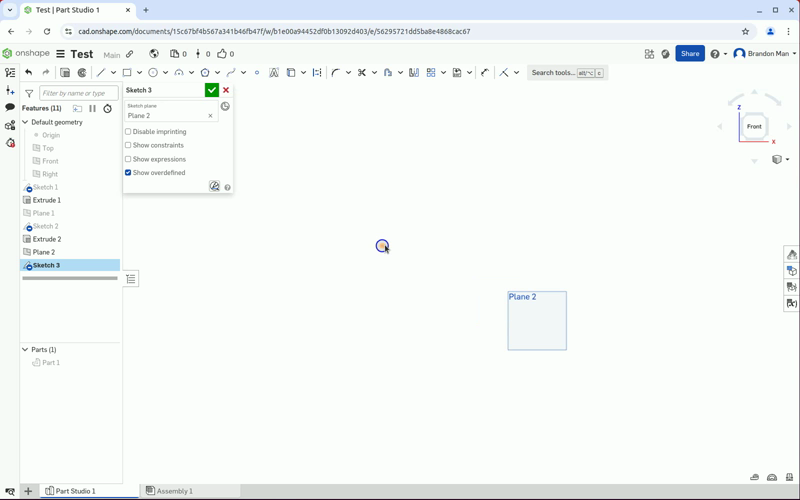
scroll(6)
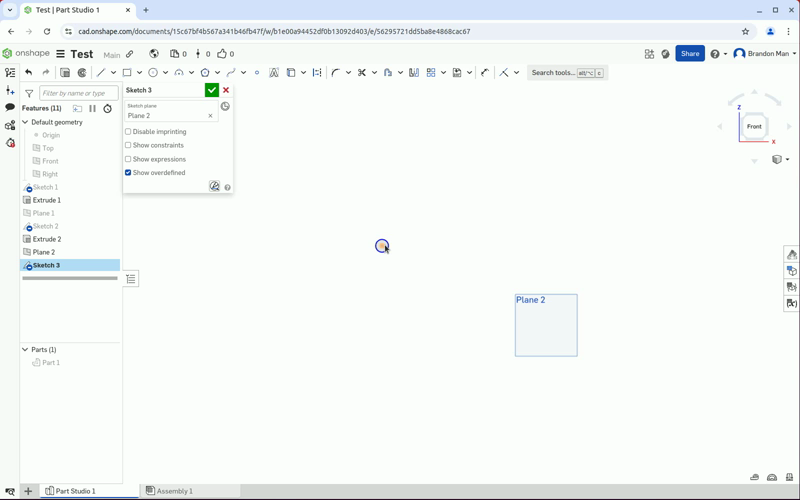
scroll(6)
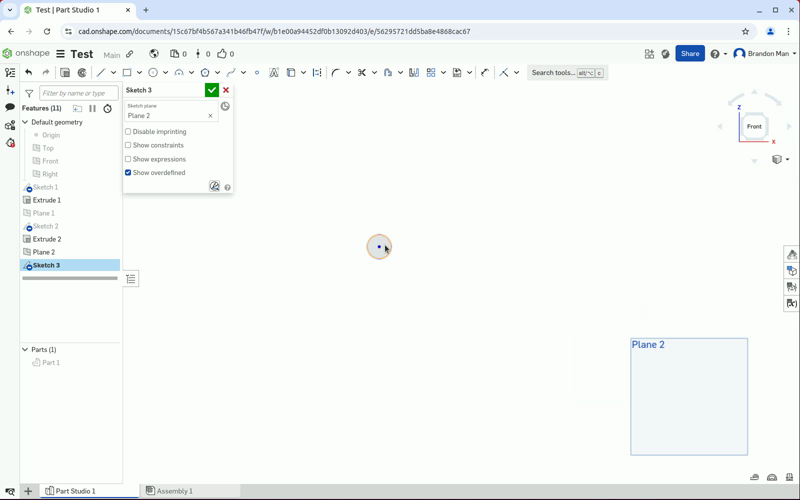
scroll(6)
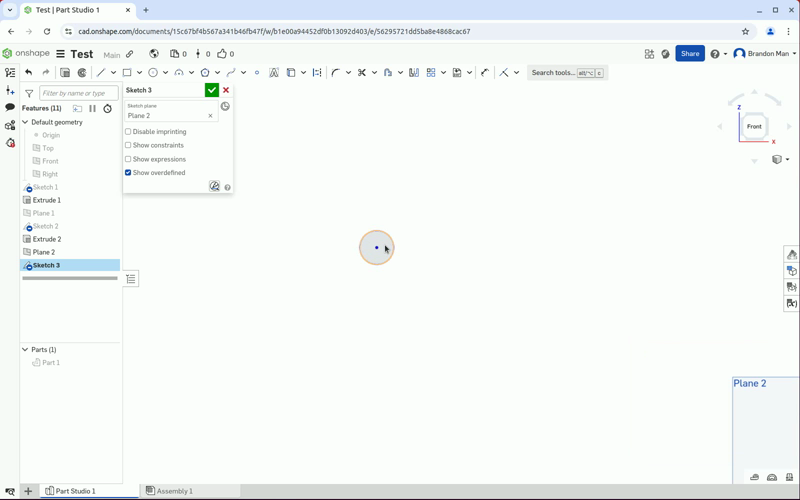
scroll(6)
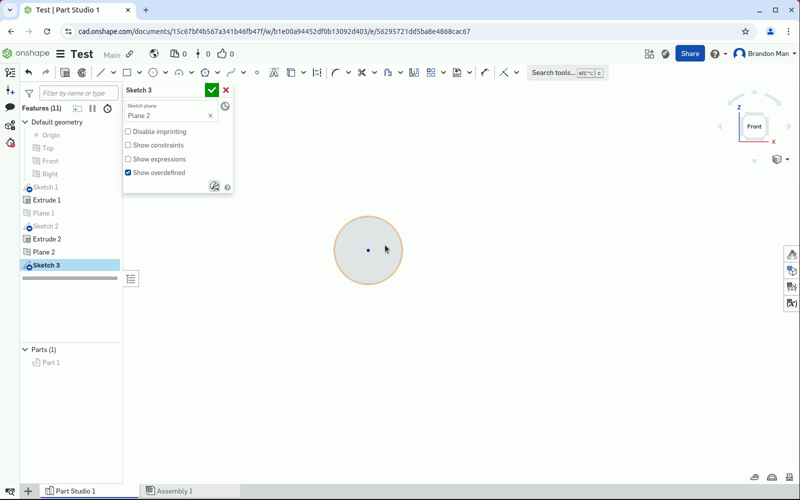
click(385, 244)
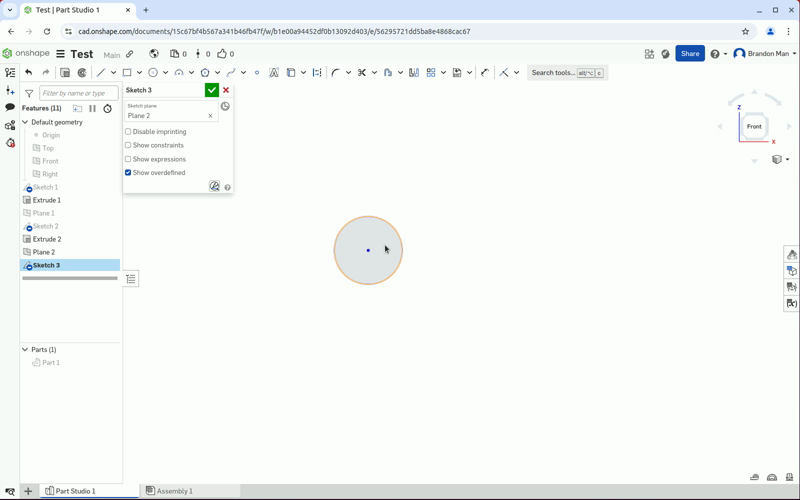
scroll(-6)
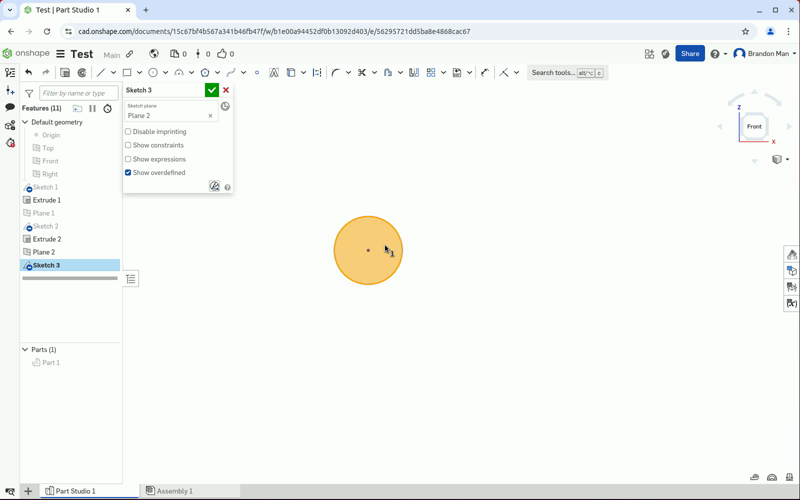
scroll(-6)
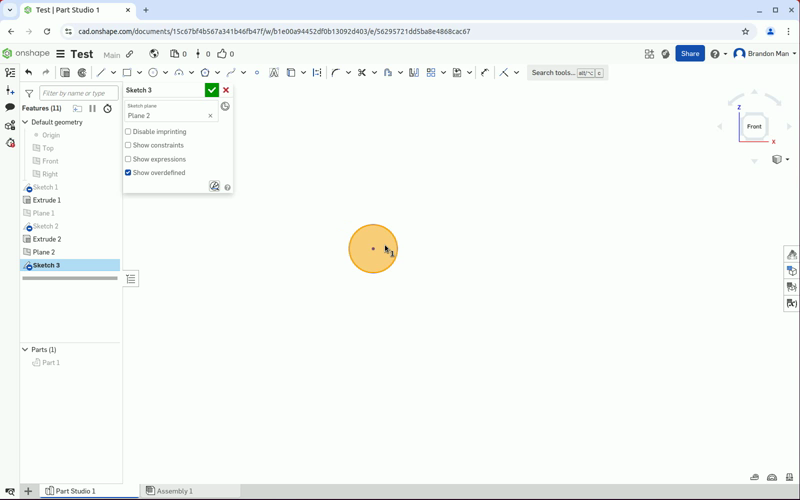
scroll(-6)
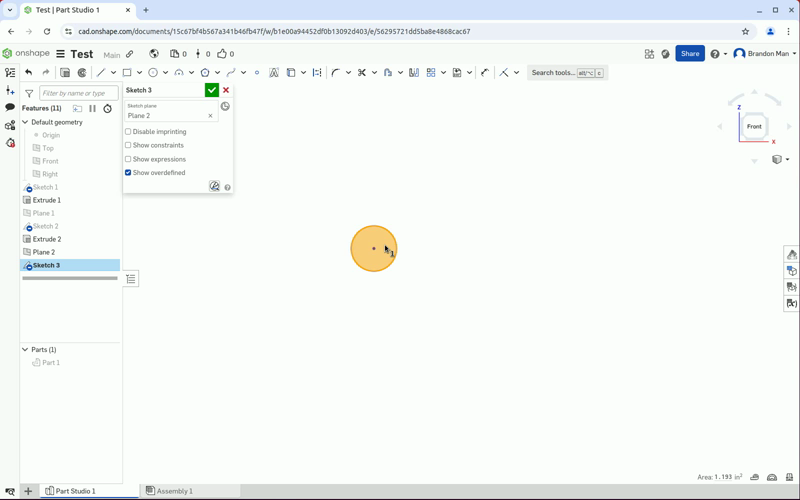
scroll(-6)
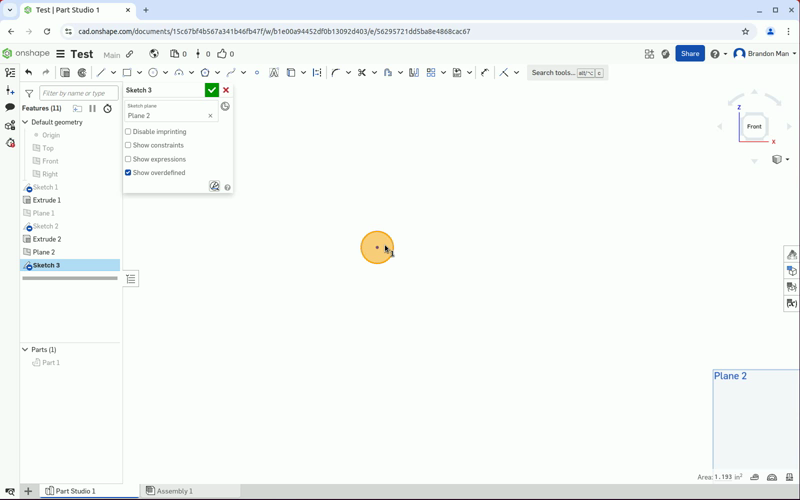
scroll(-6)
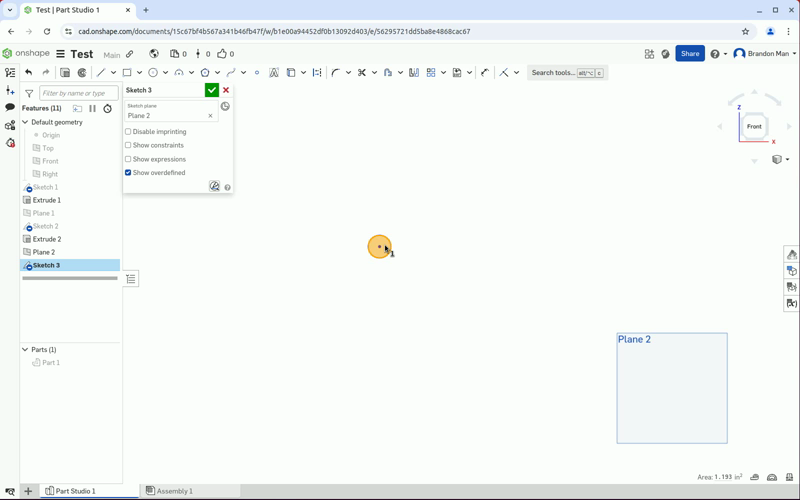
scroll(-6)
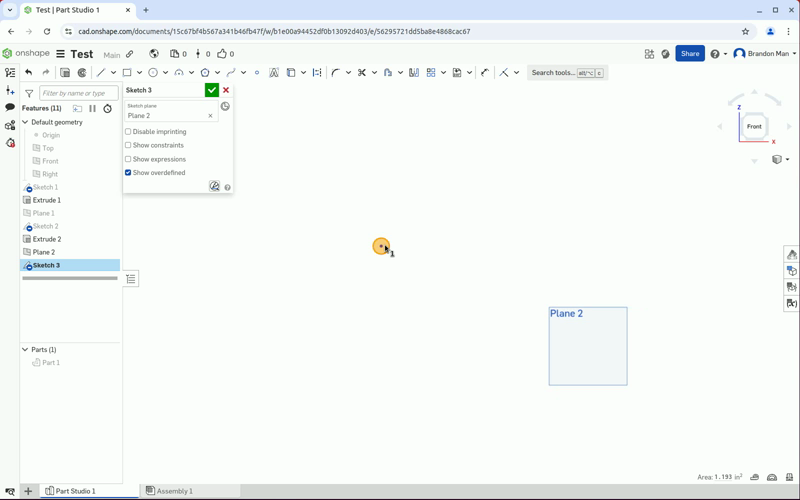
scroll(-6)
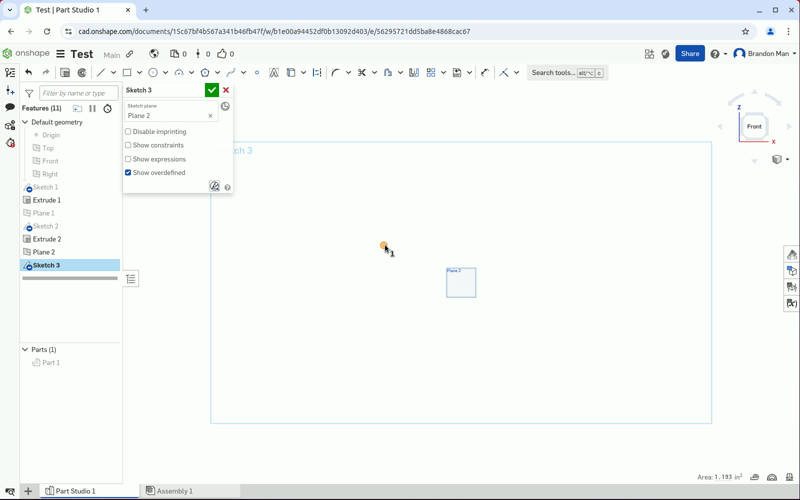
mouse_move(73, 352)
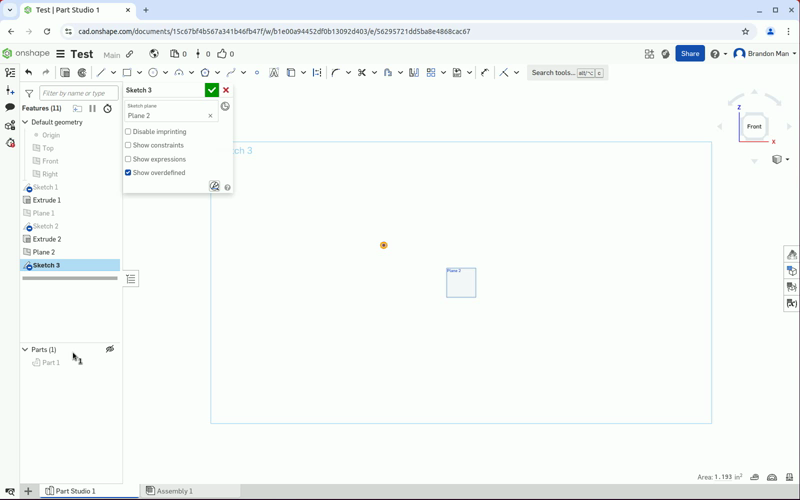
key(shift+y)
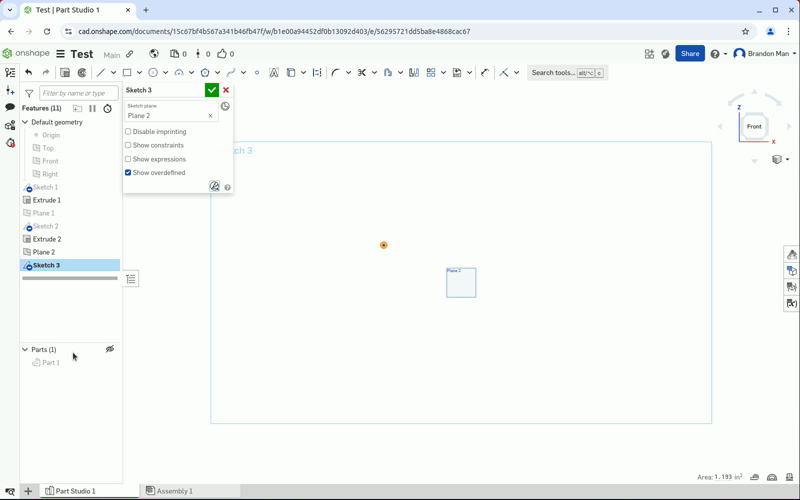
key(shift+e)
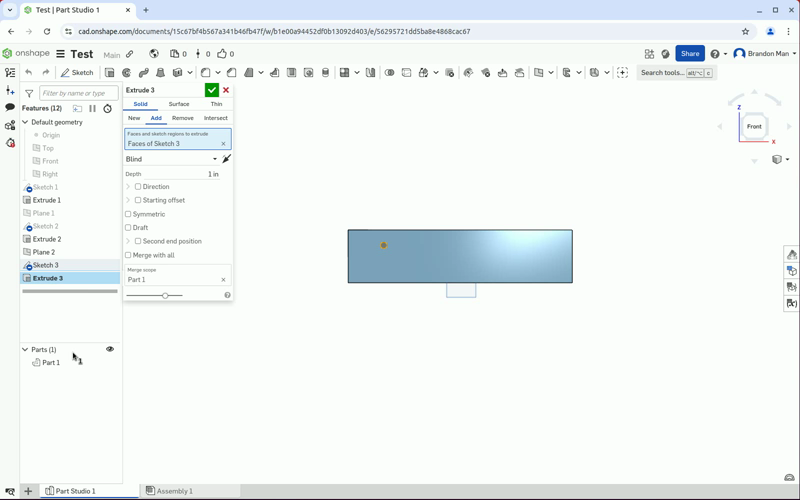
mouse_move(143, 106)
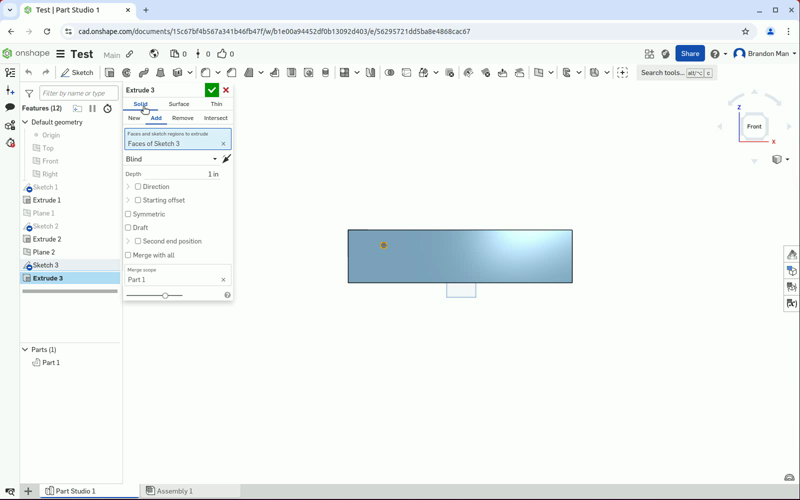
click(143, 106)
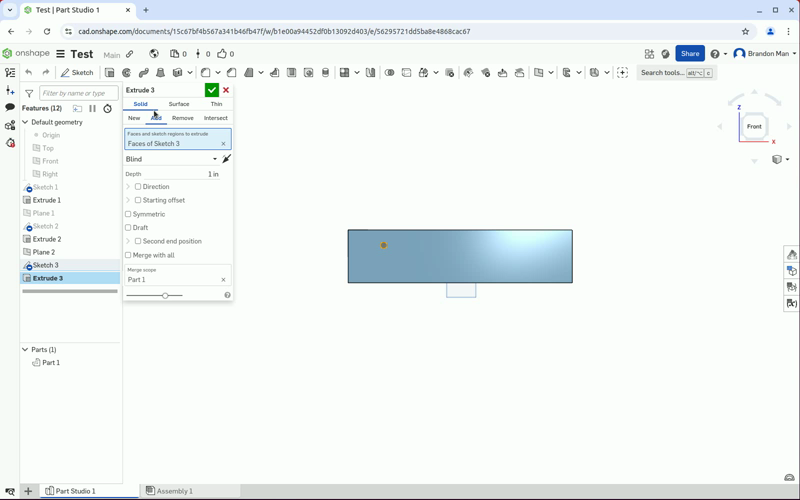
mouse_move(186, 120)
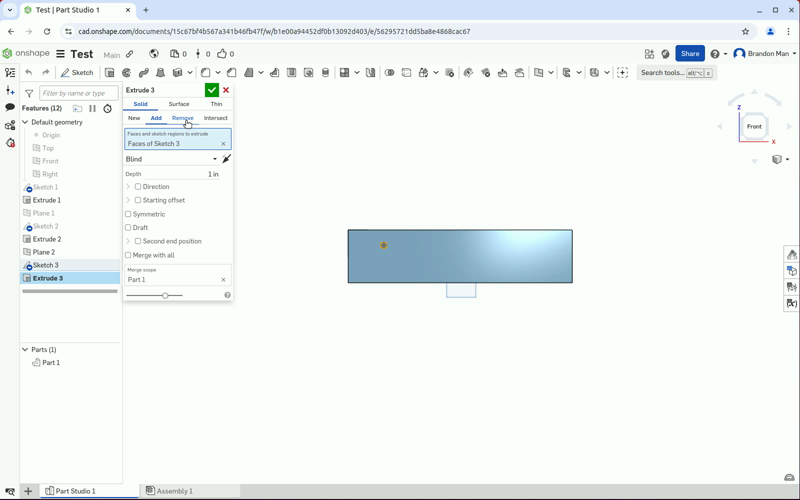
click(186, 120)
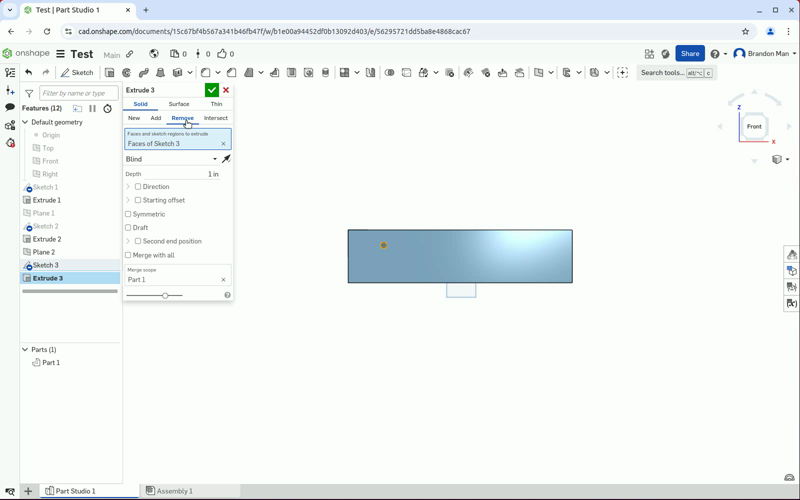
key(tab, 4)
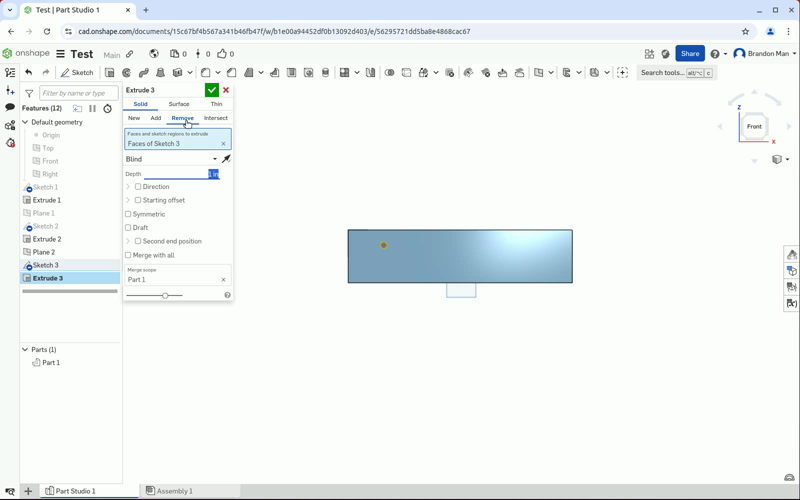
text(1.204)
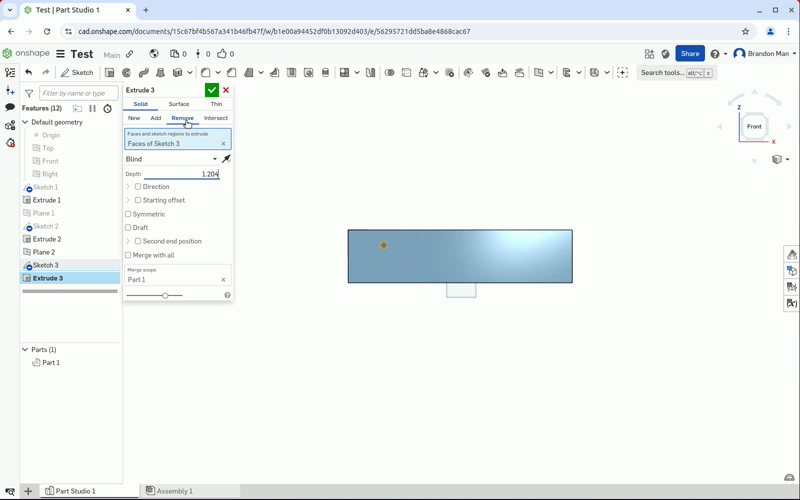
key(tab, 6)
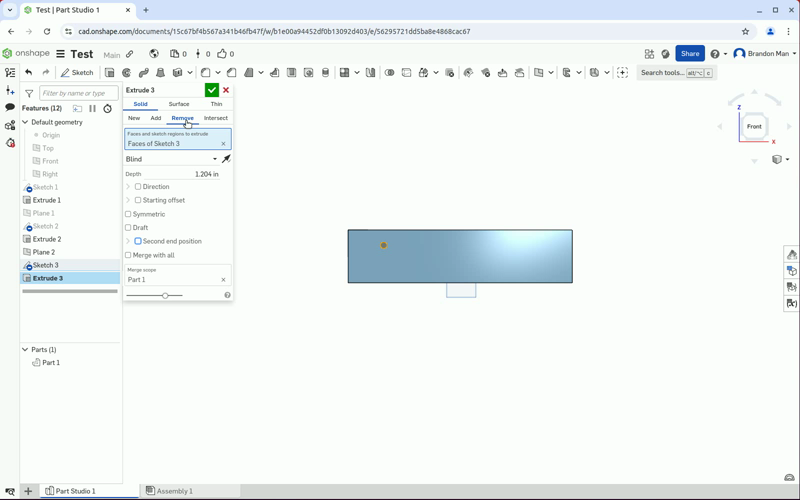
key(space)
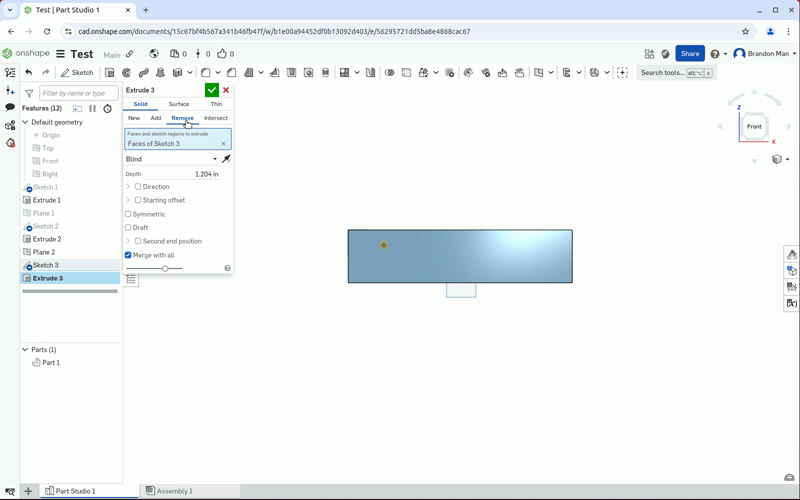
key(enter)
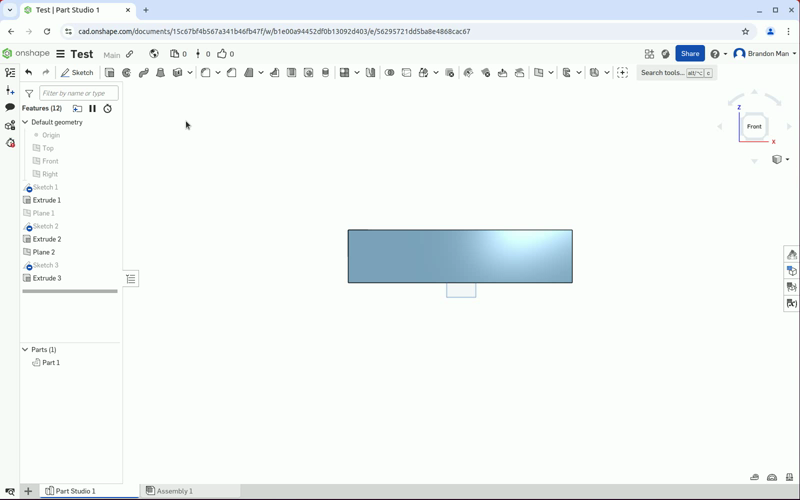
key(shift+h)
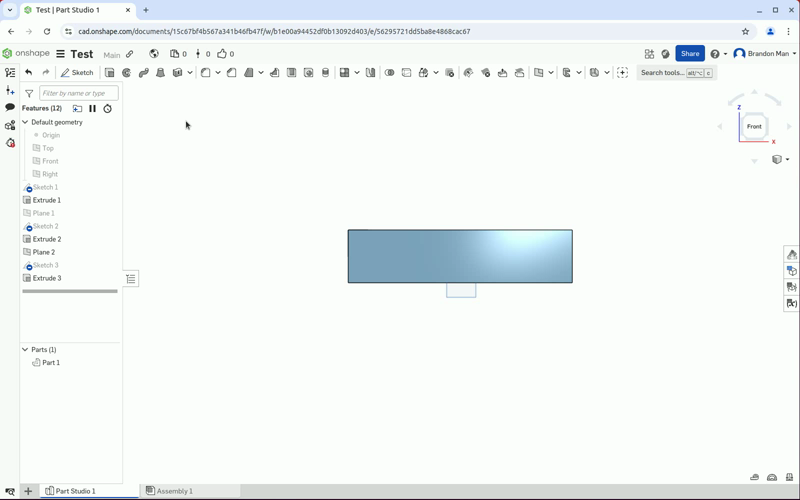
key(shift+h)
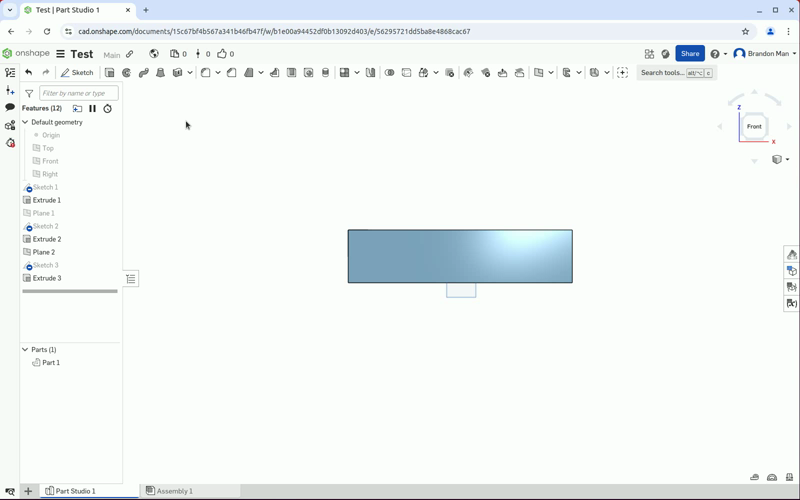
mouse_move(73, 189)
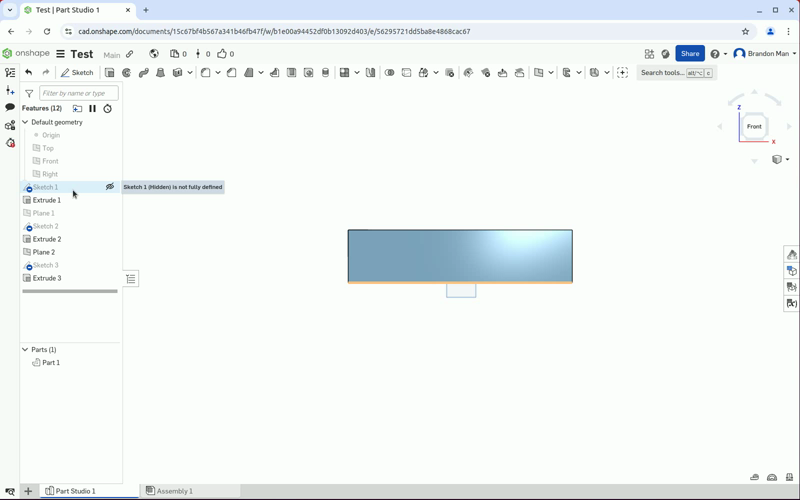
click(73, 189)
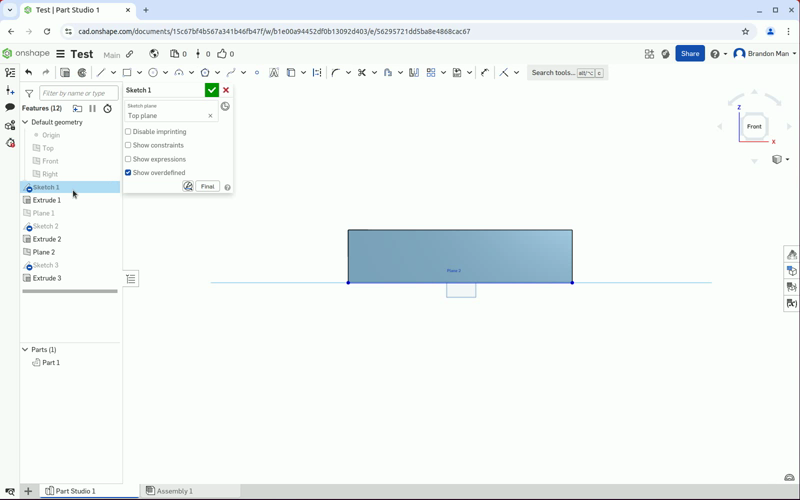
mouse_move(229, 92)
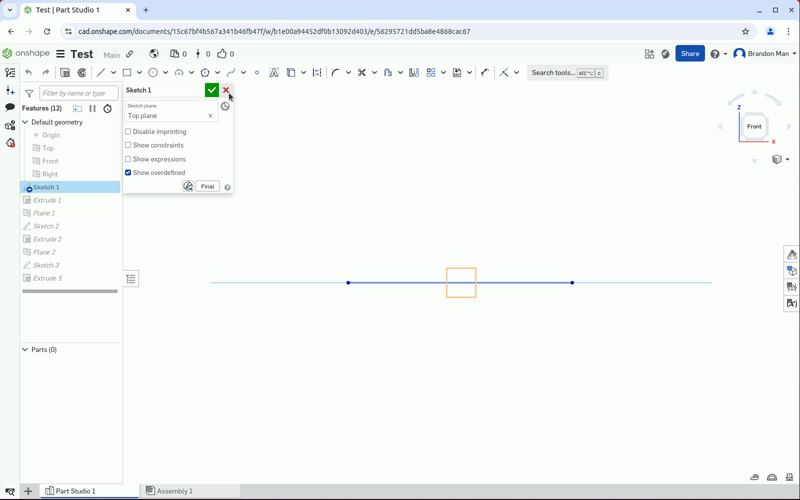
click(229, 92)
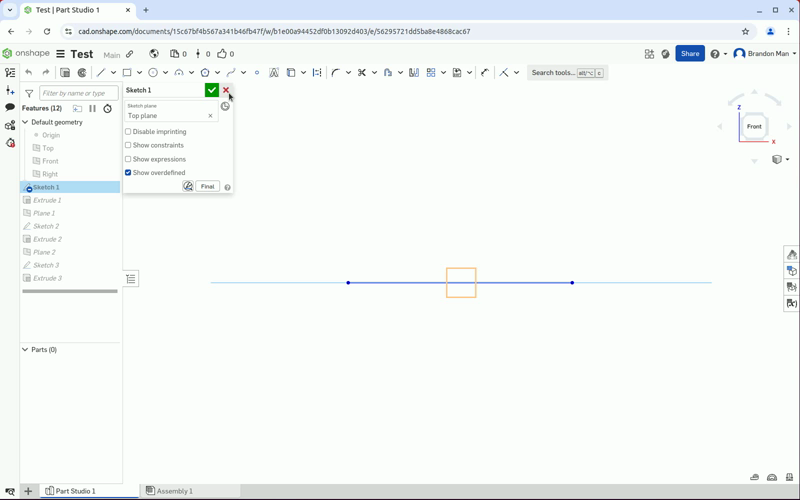
key(shift+s)
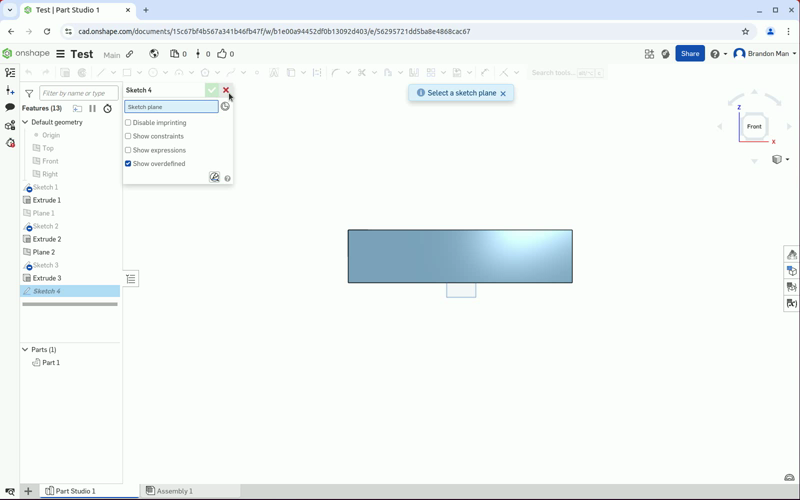
mouse_move(73, 254)
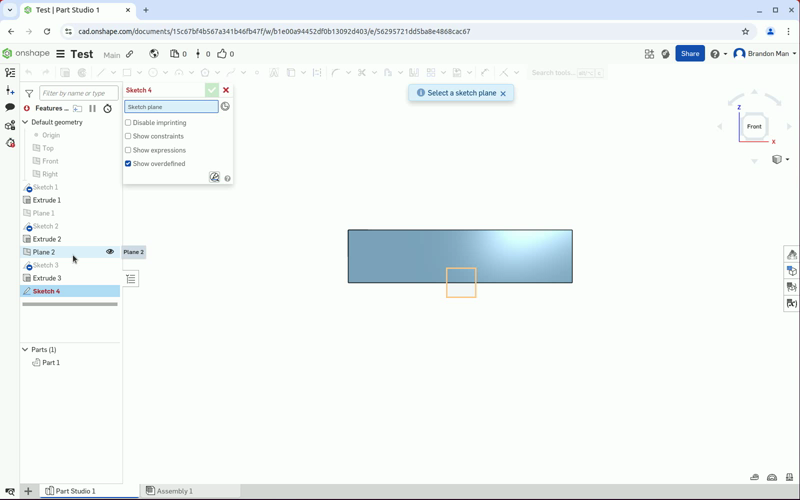
click(73, 254)
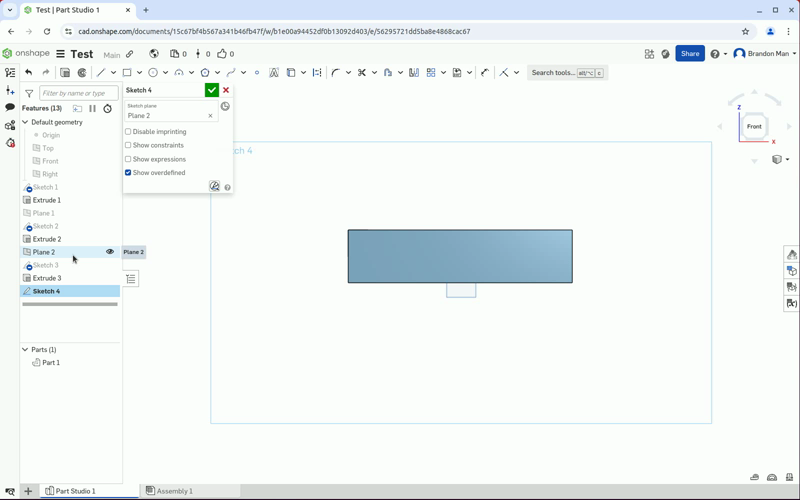
mouse_move(73, 352)
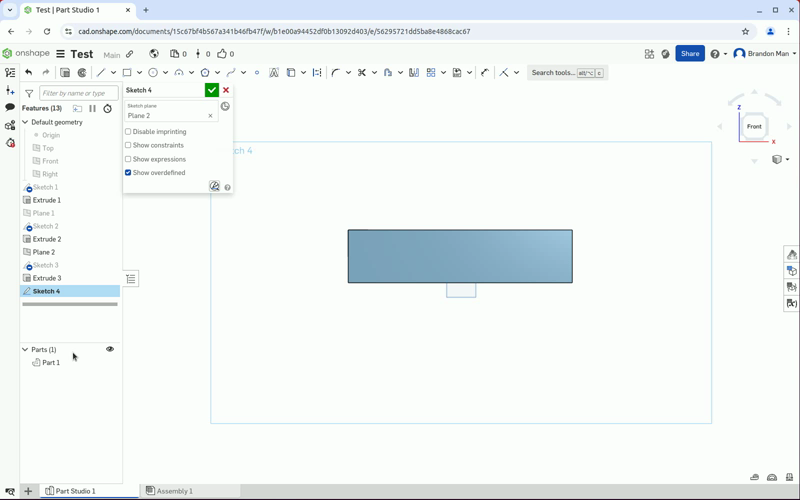
key(y)
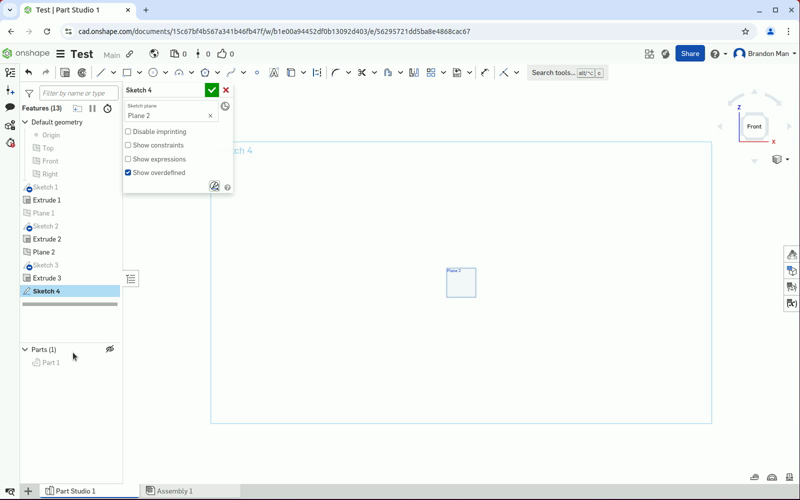
key(c)
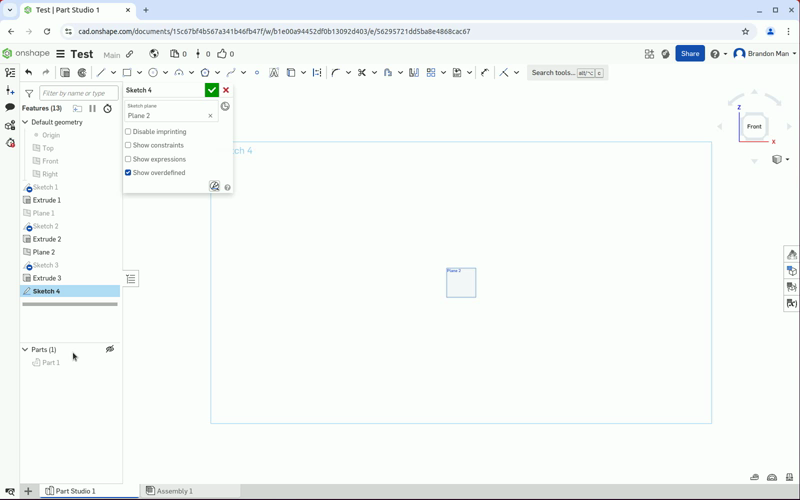
key_down(shift)
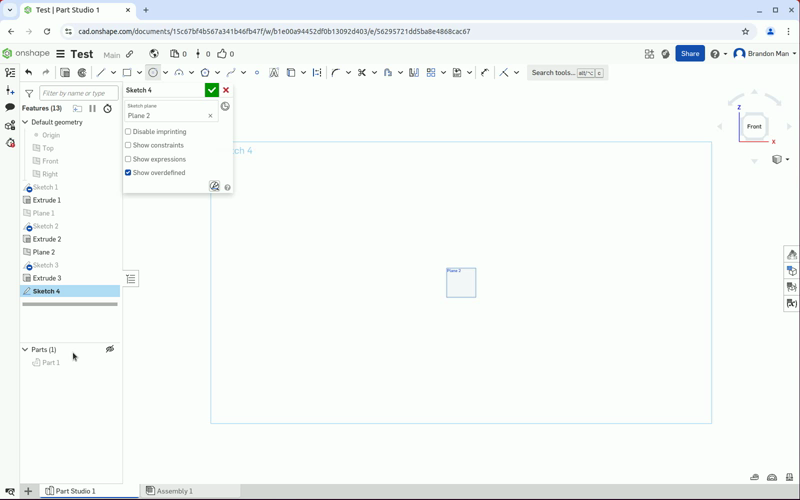
mouse_move(383, 268)
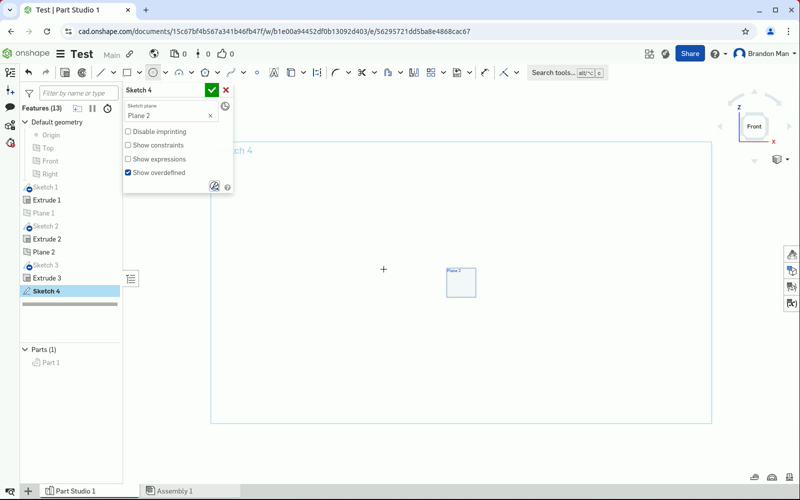
click(383, 268)
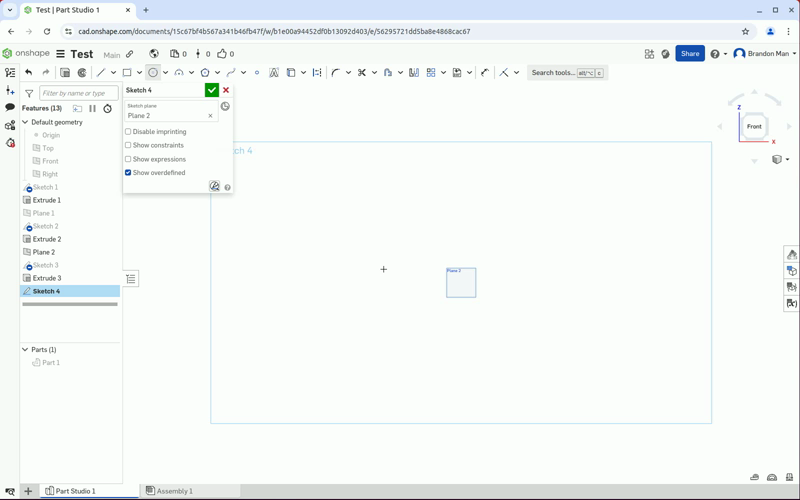
key_up(shift)
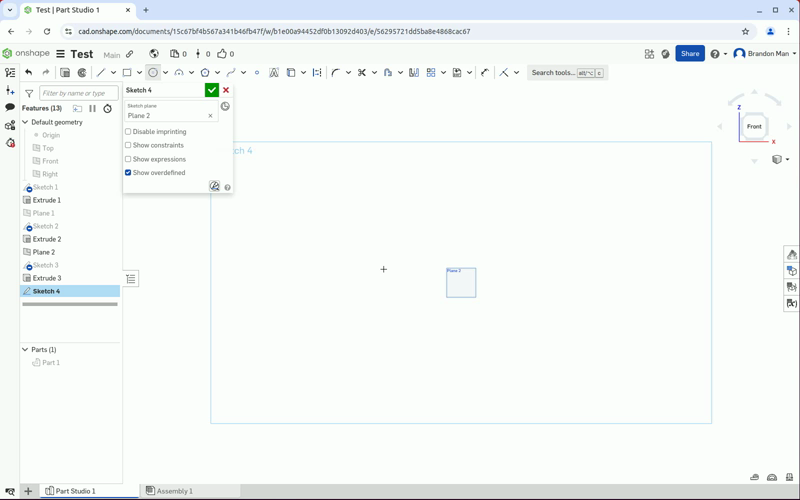
mouse_move(386, 268)
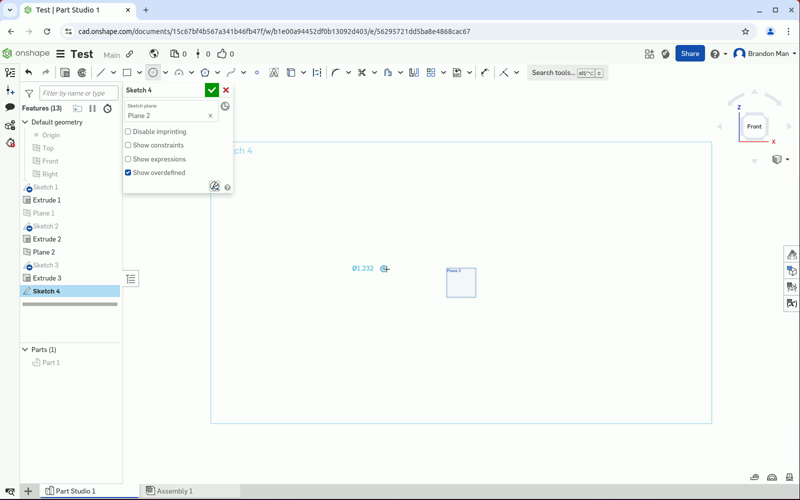
click(386, 268)
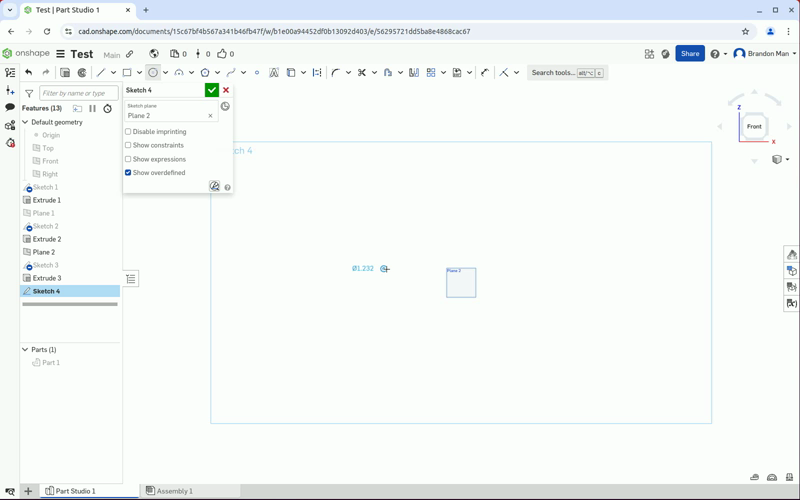
key(esc)
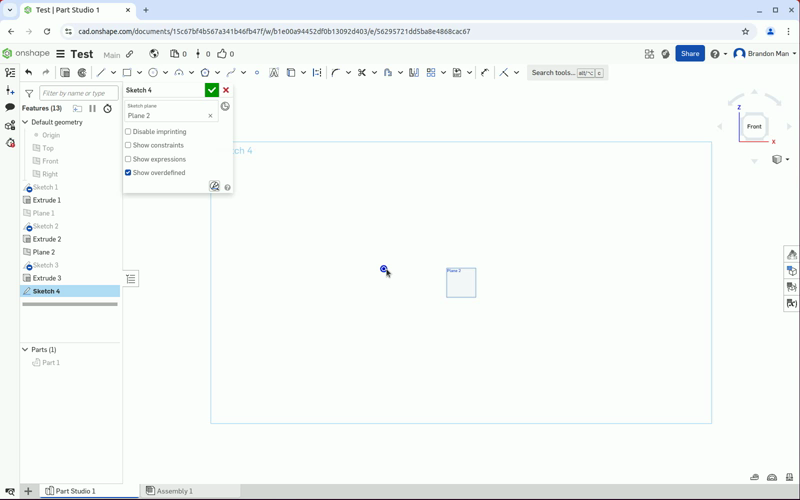
mouse_move(383, 271)
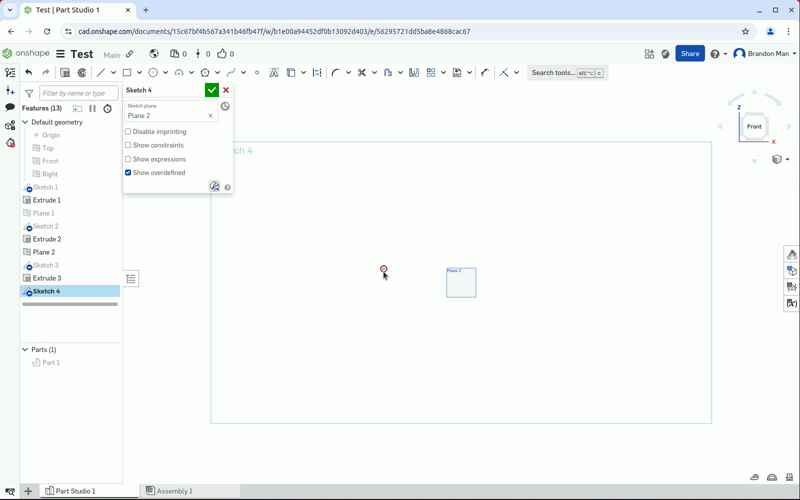
scroll(6)
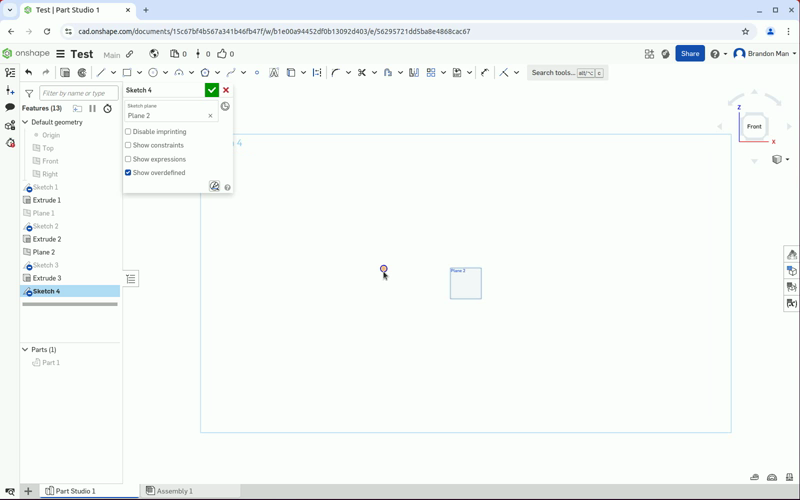
scroll(6)
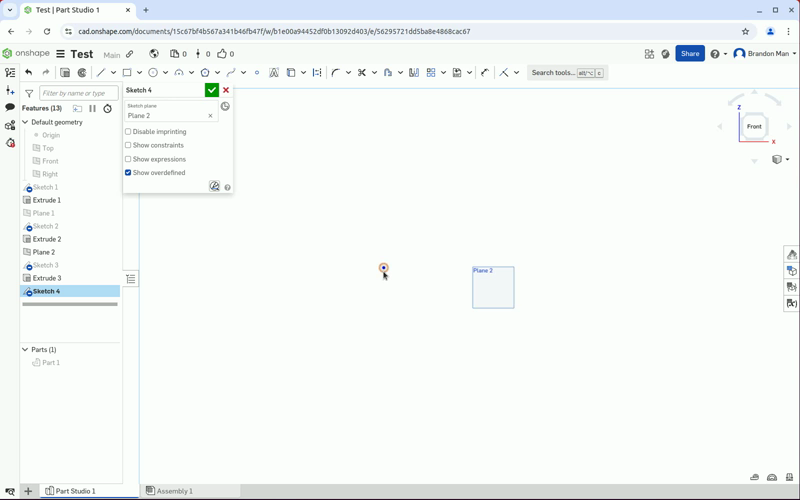
scroll(6)
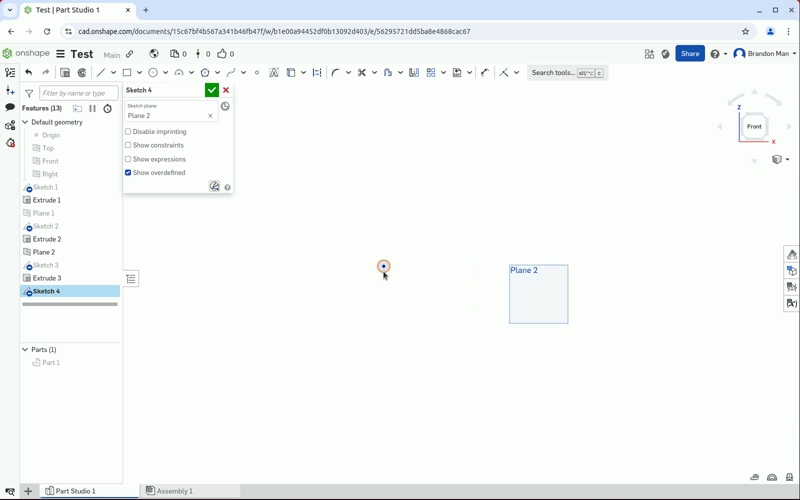
scroll(6)
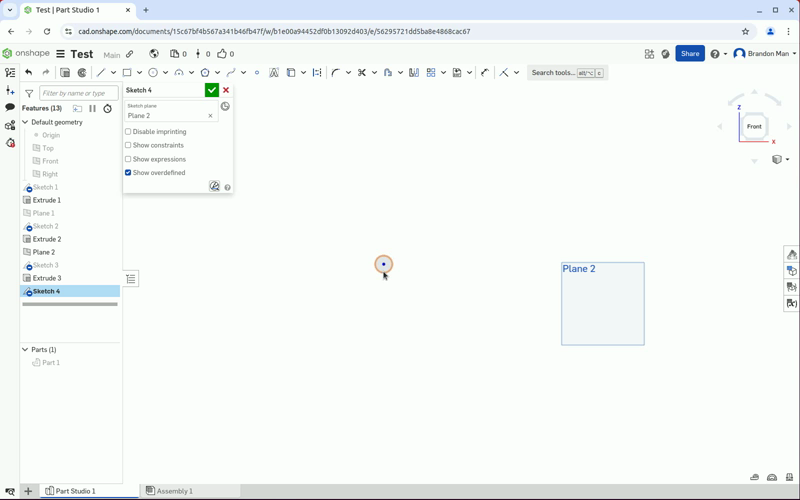
scroll(6)
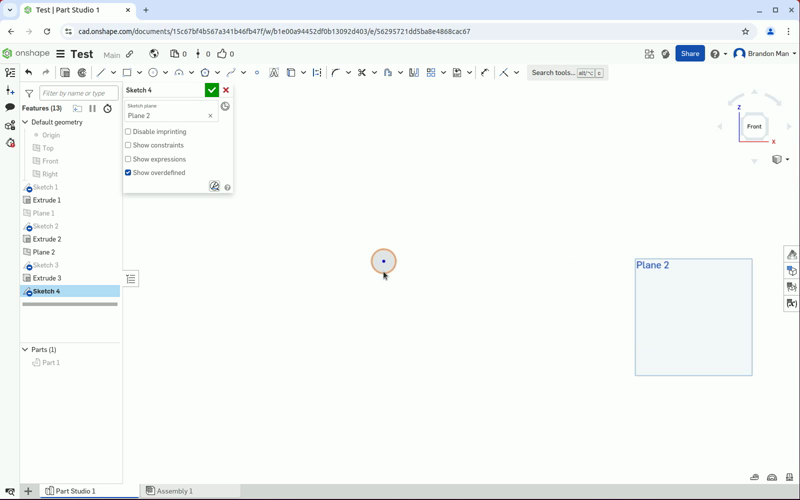
scroll(6)
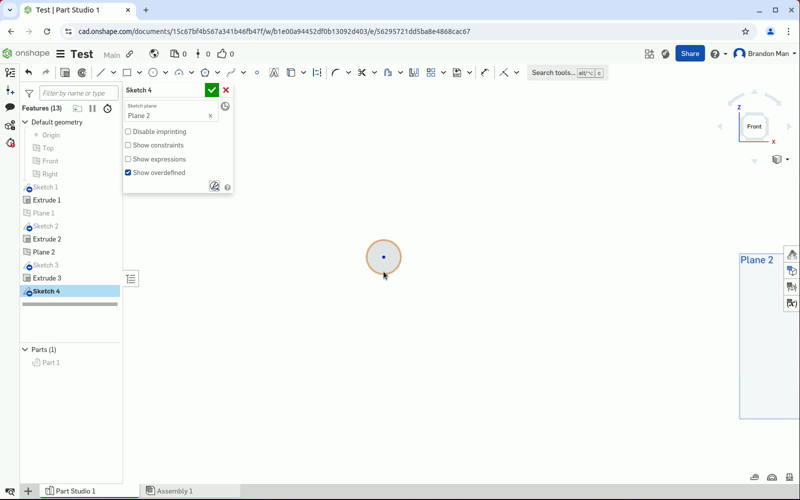
scroll(6)
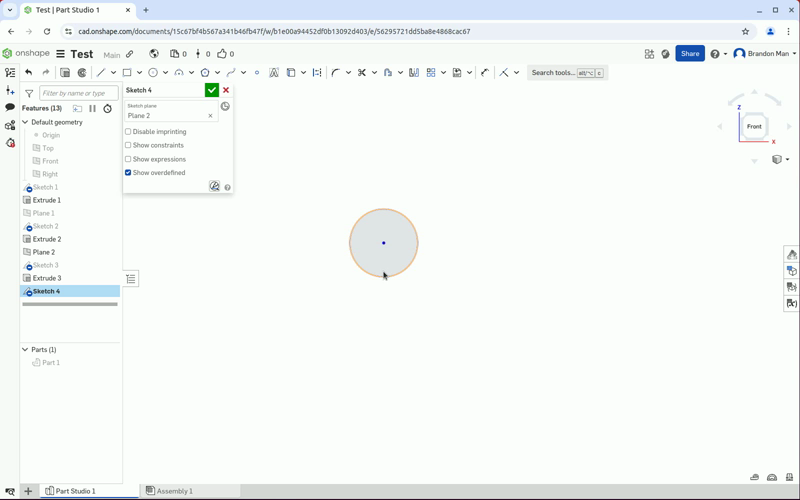
click(383, 271)
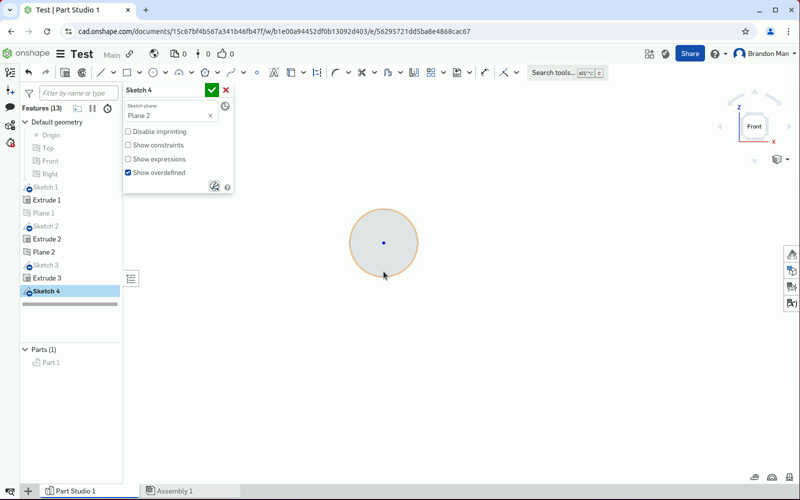
scroll(-6)
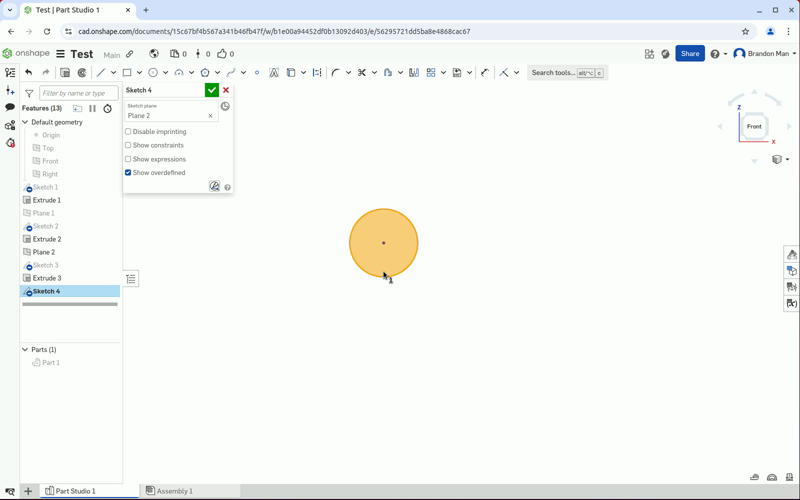
scroll(-6)
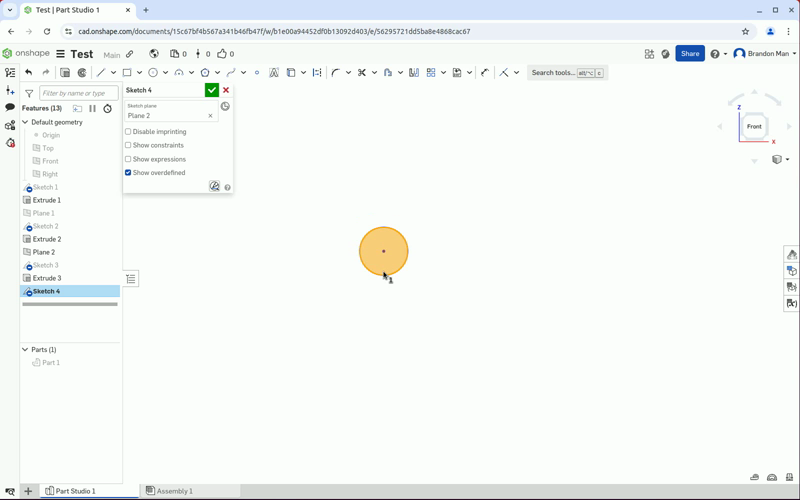
scroll(-6)
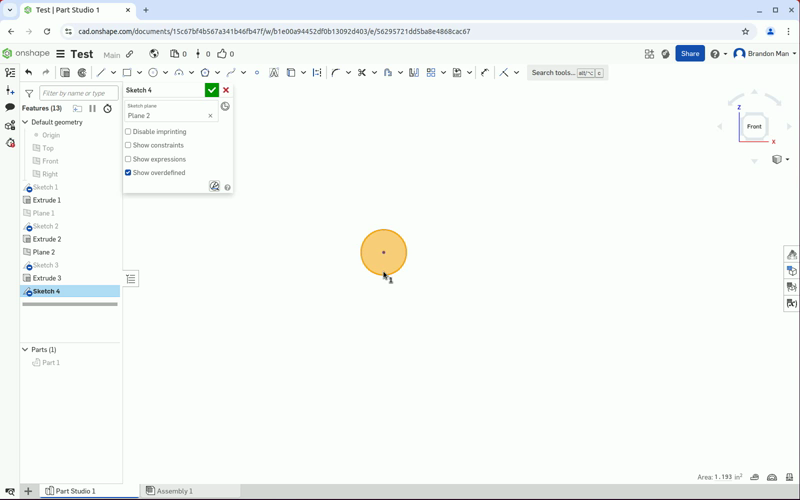
scroll(-6)
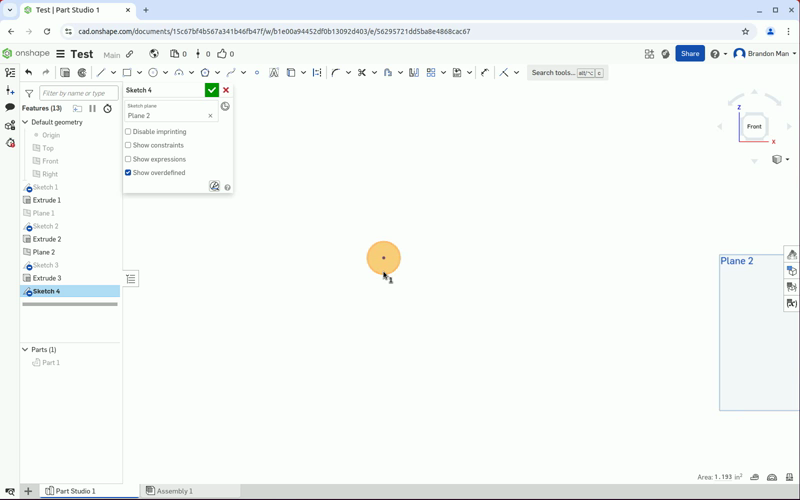
scroll(-6)
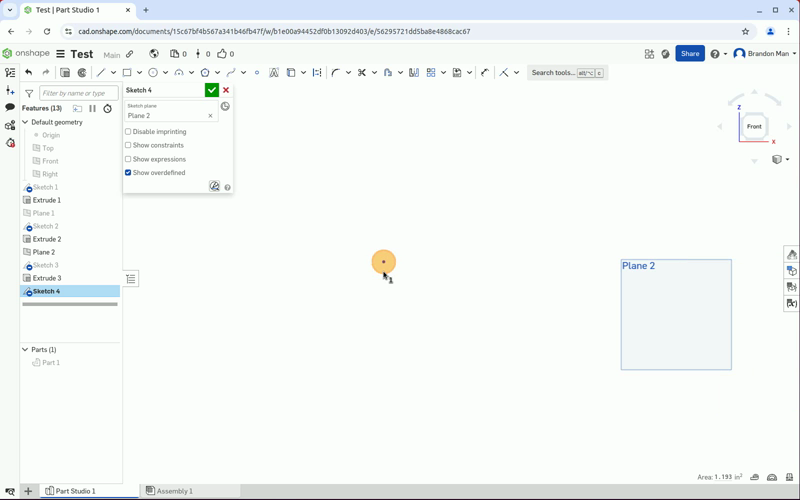
scroll(-6)
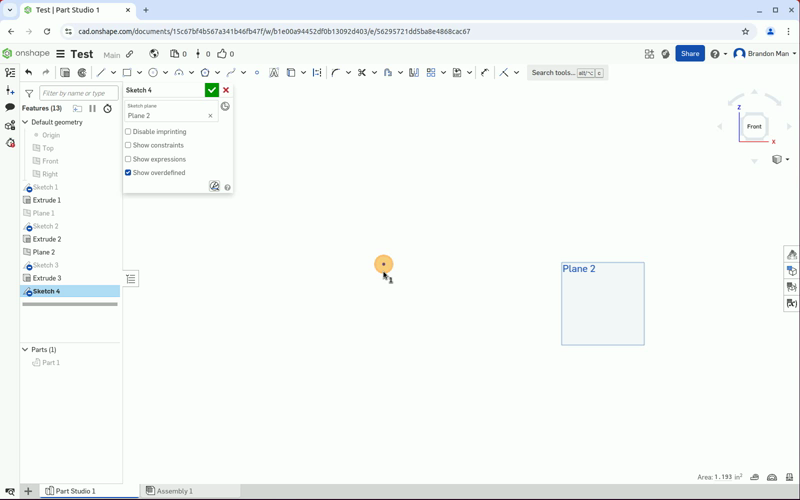
scroll(-6)
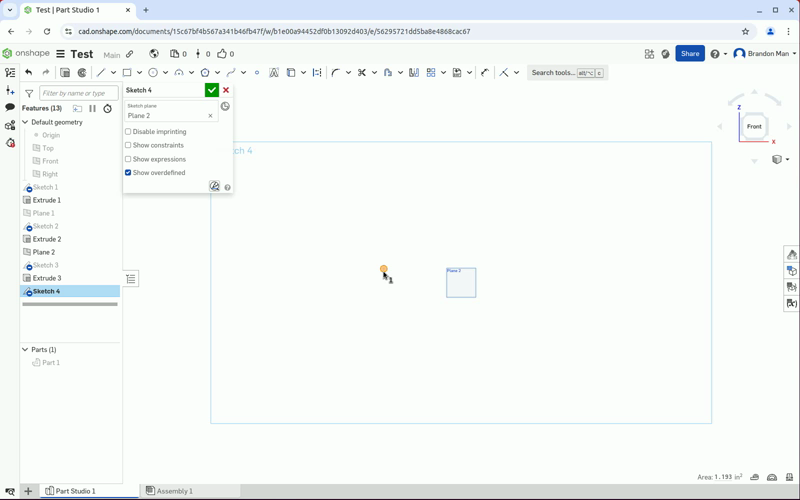
mouse_move(73, 352)
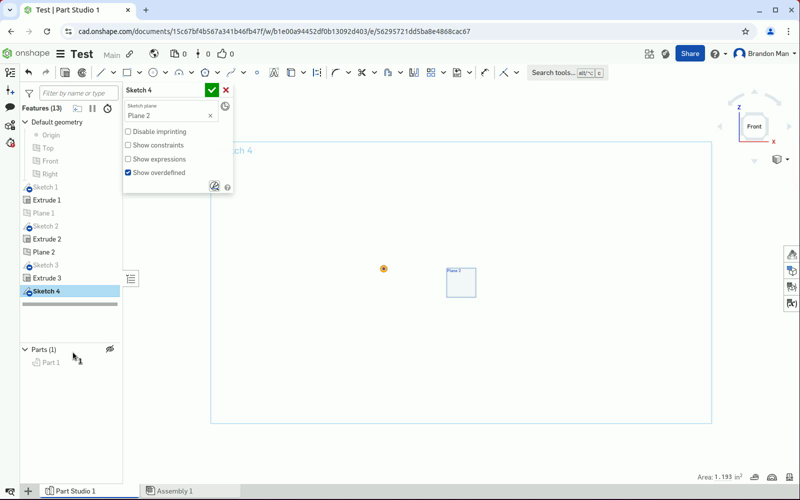
key(shift+y)
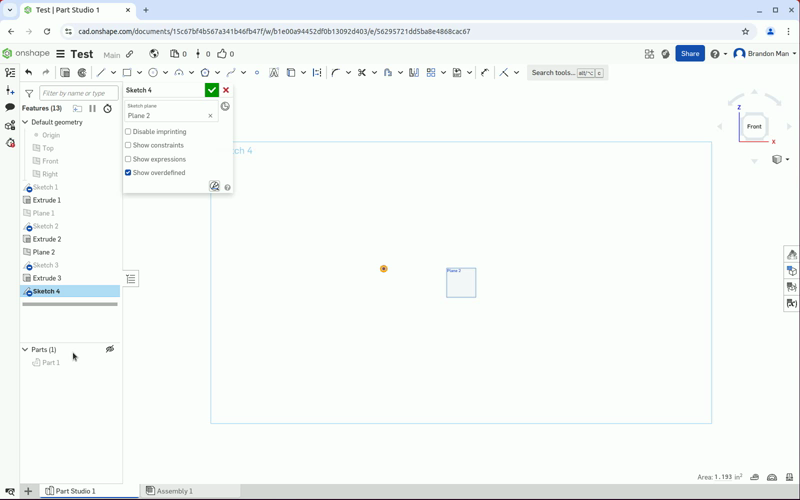
key(shift+e)
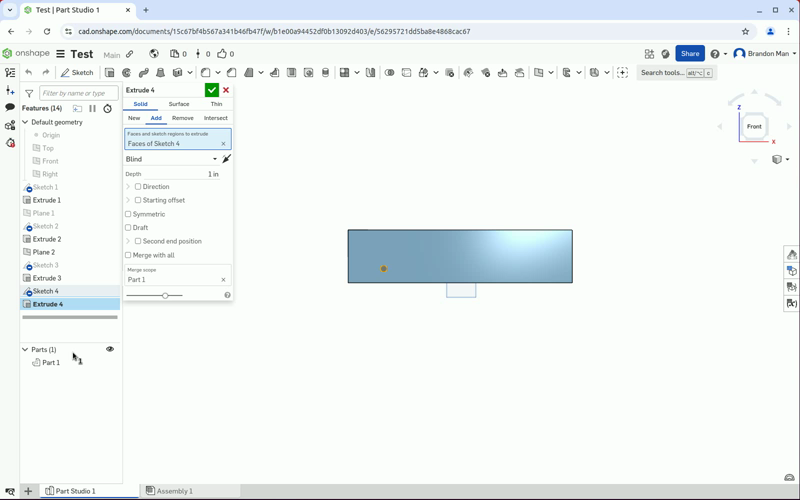
mouse_move(143, 106)
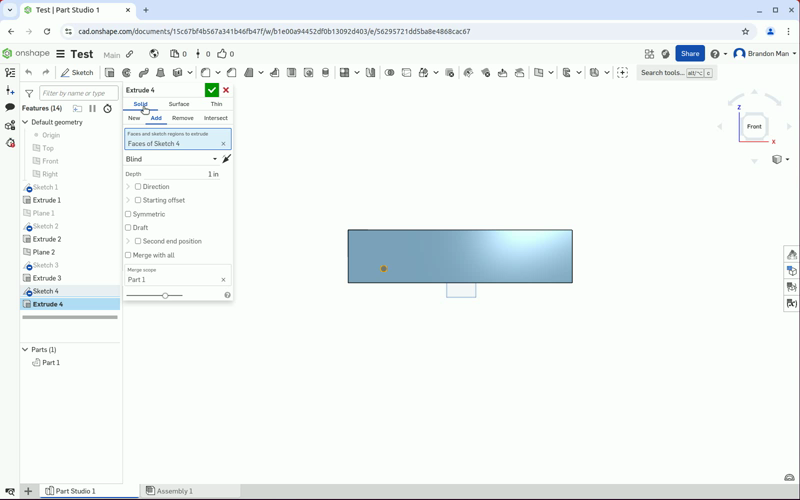
click(143, 106)
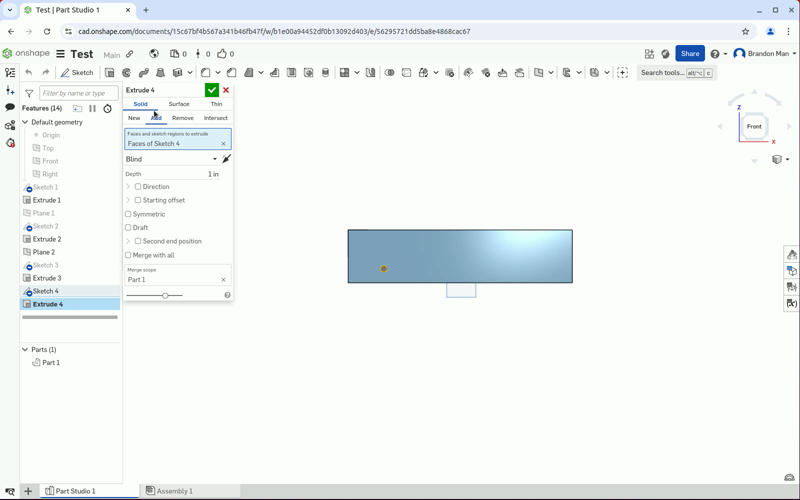
mouse_move(186, 120)
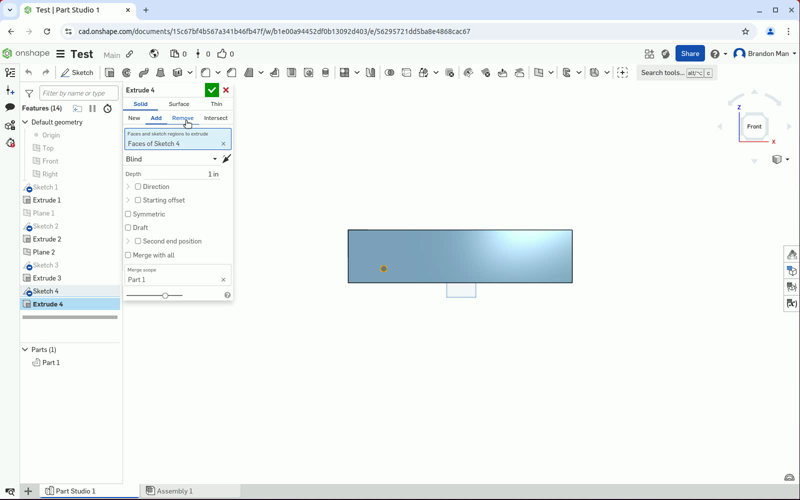
click(186, 120)
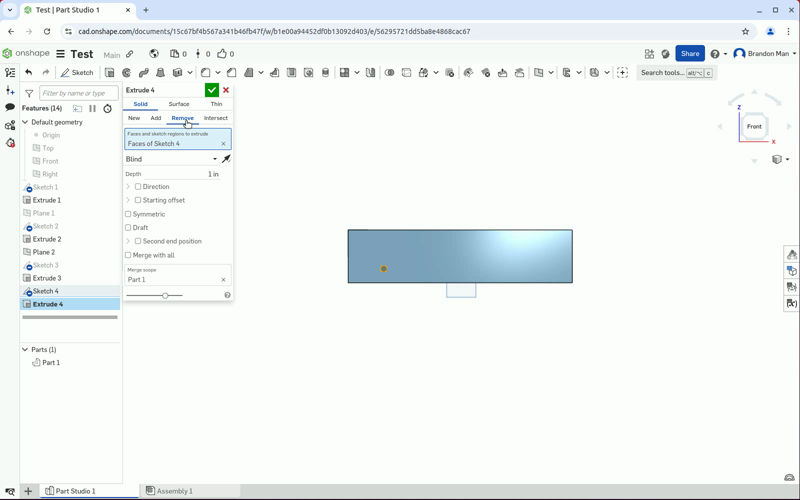
key(tab, 4)
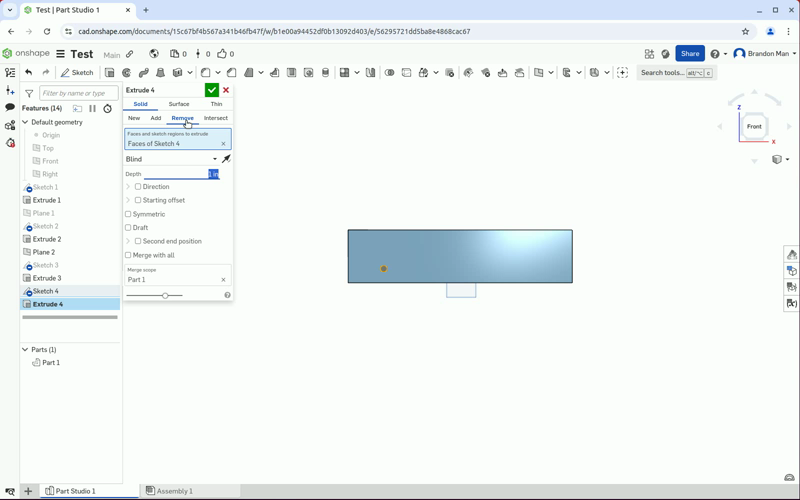
text(1.204)
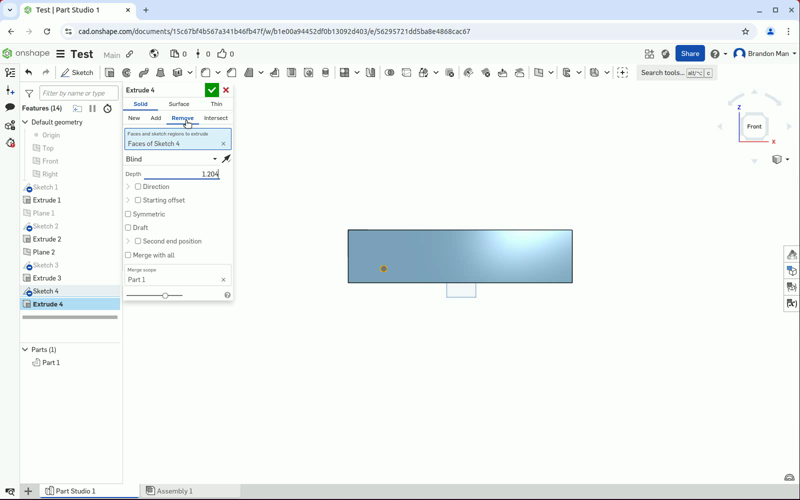
key(tab, 6)
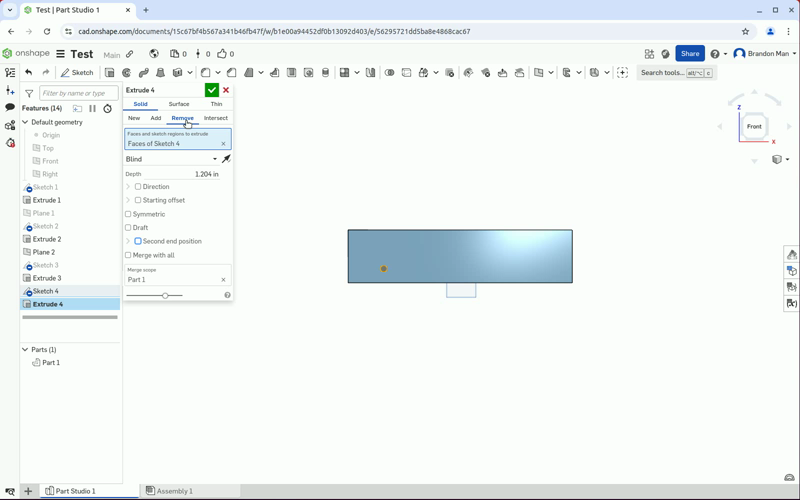
key(space)
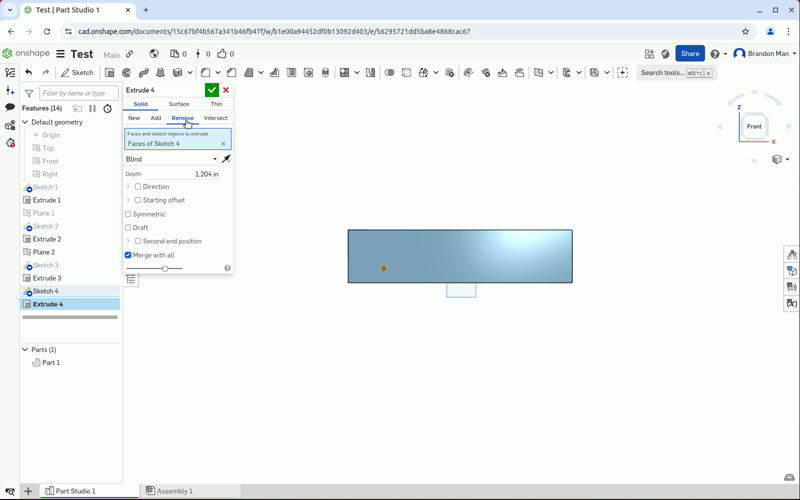
key(enter)
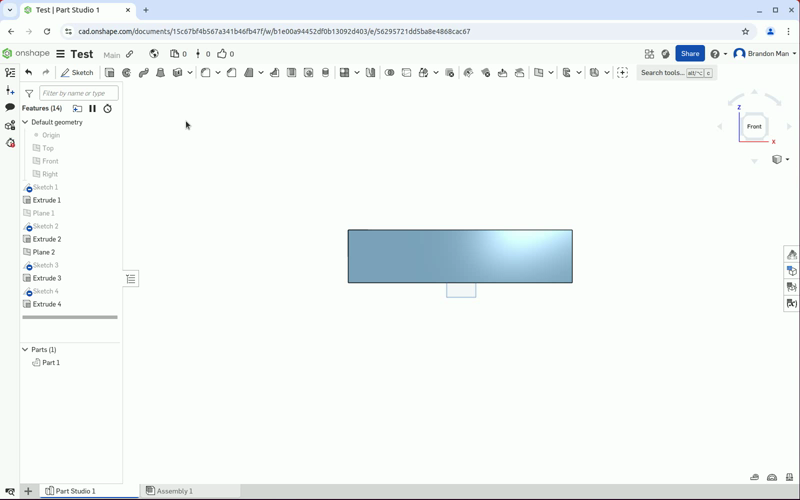
key(shift+h)
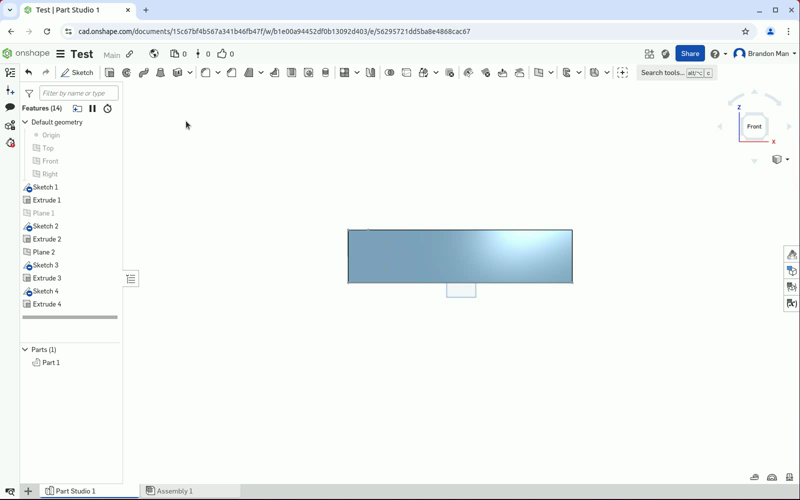
key(shift+h)
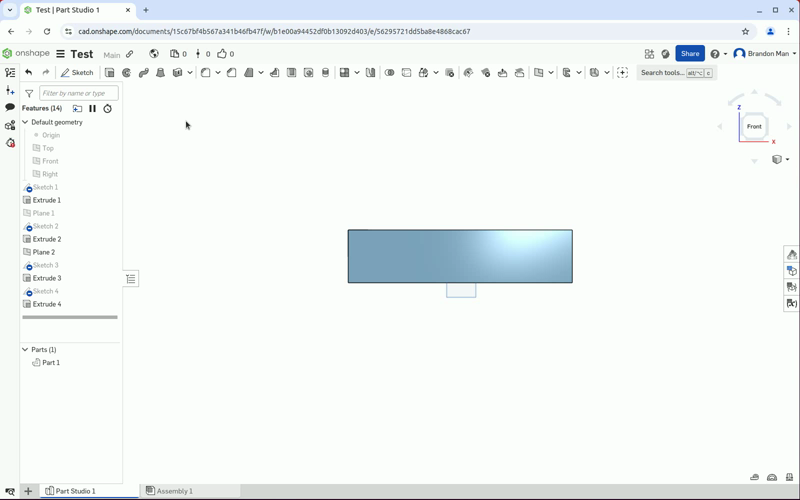
mouse_move(73, 189)
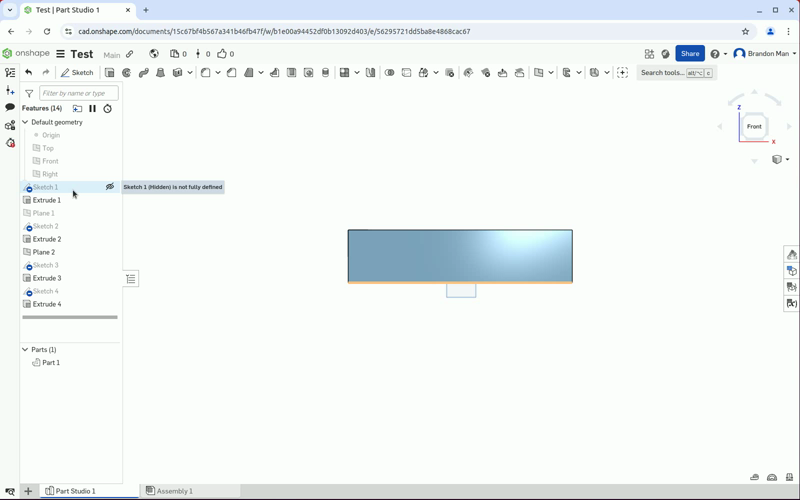
click(73, 189)
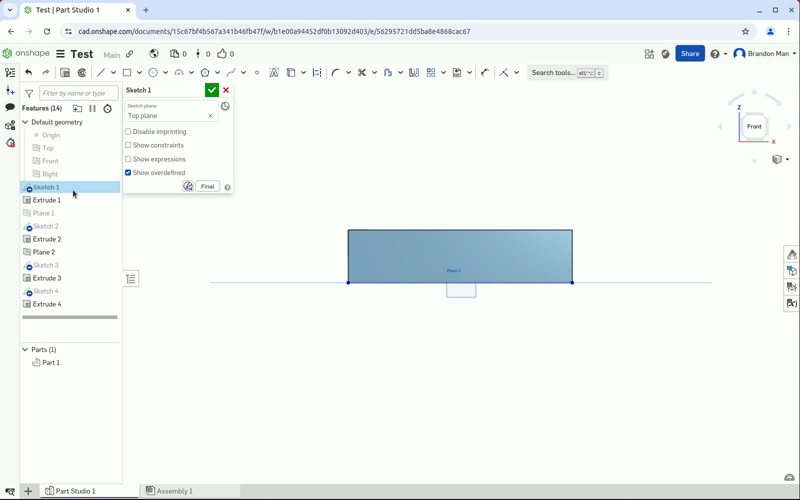
mouse_move(229, 92)
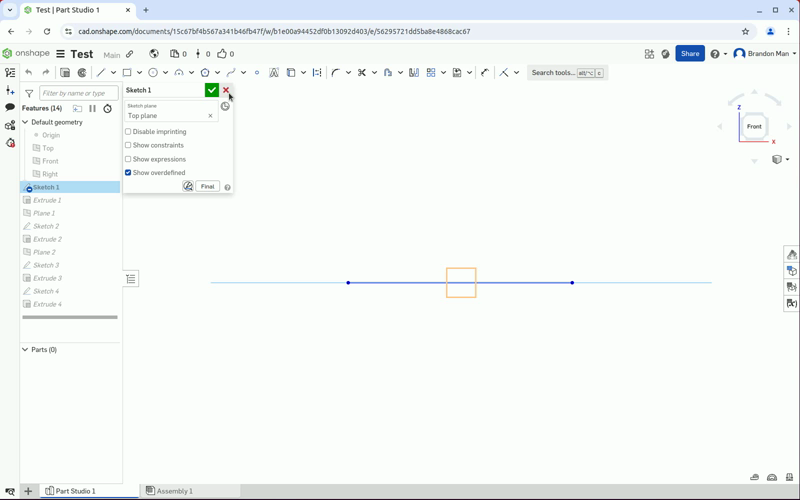
click(229, 92)
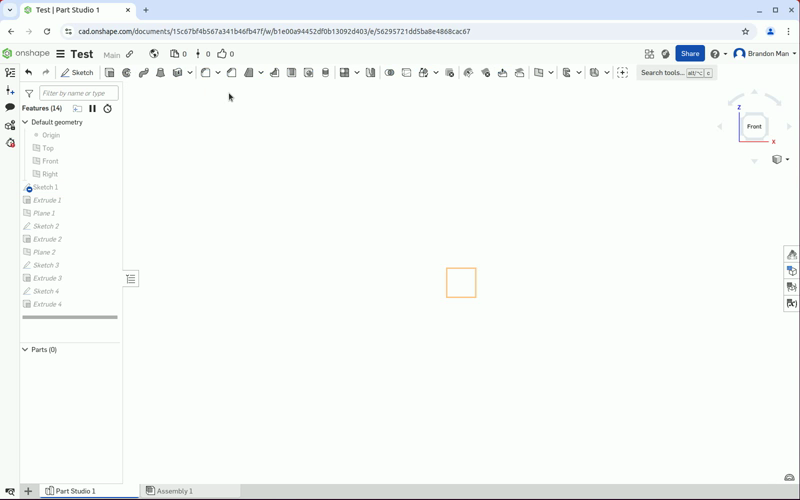
key(shift+s)
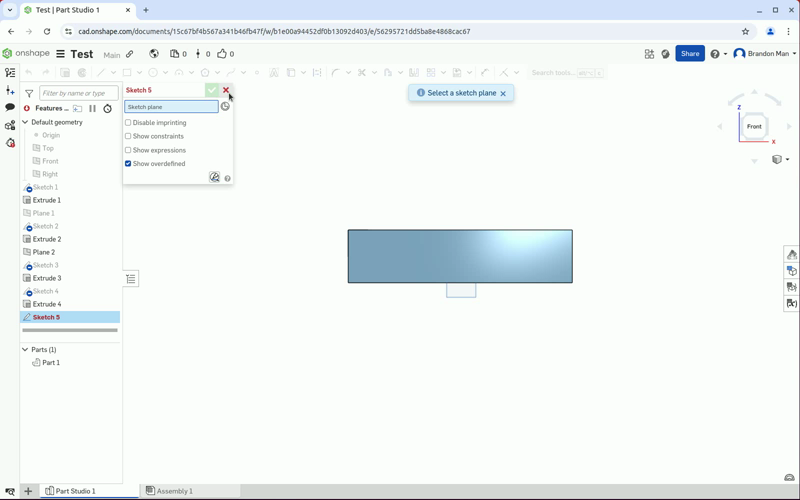
mouse_move(73, 254)
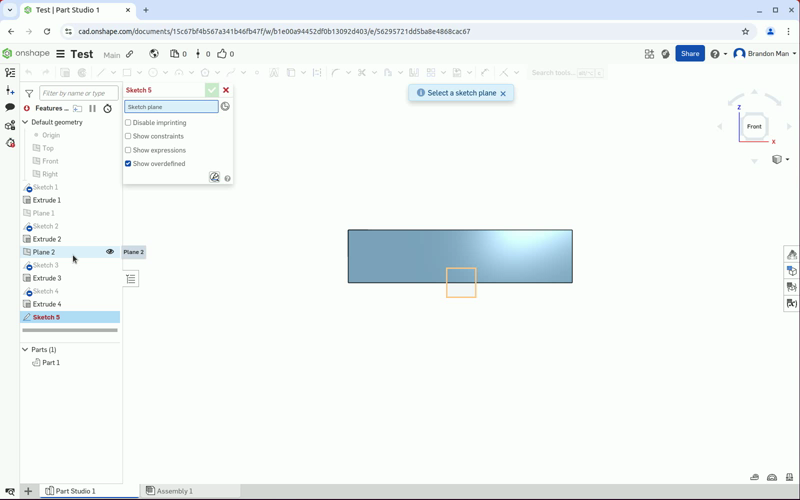
click(73, 254)
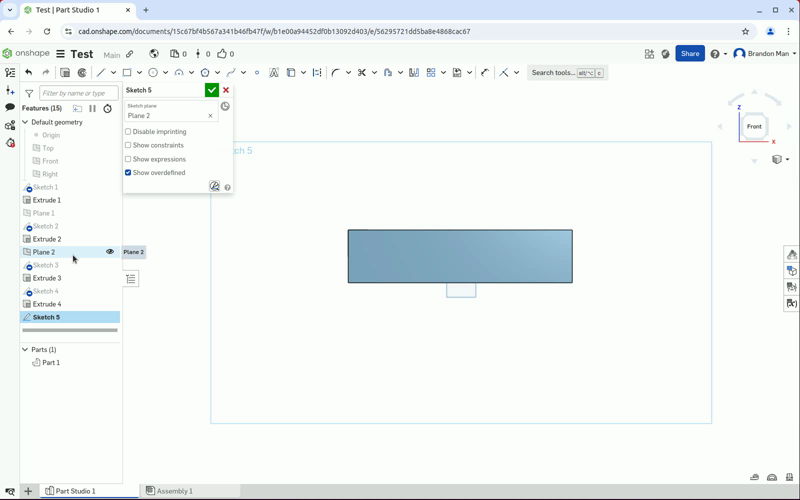
mouse_move(73, 352)
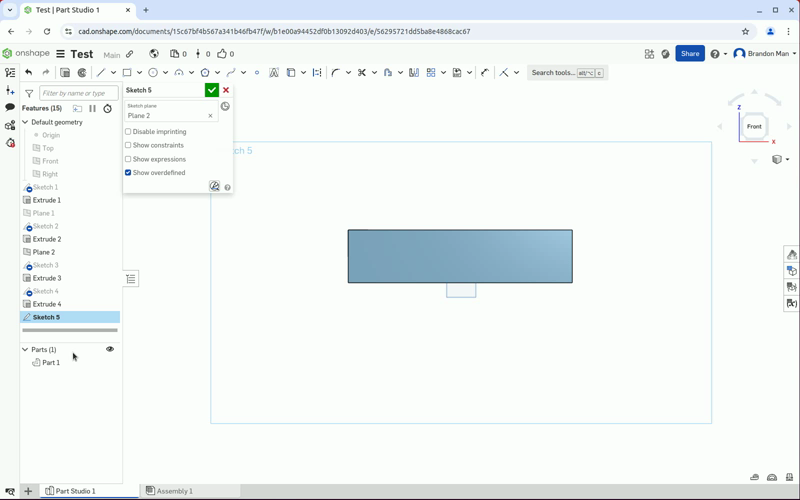
key(y)
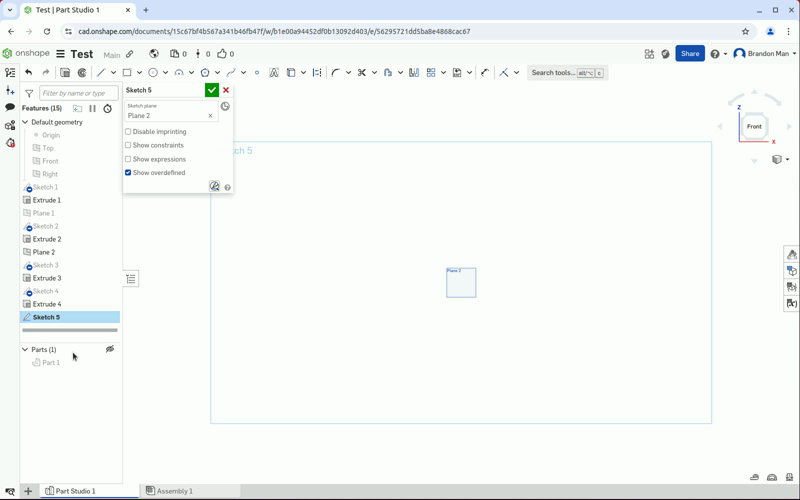
key(c)
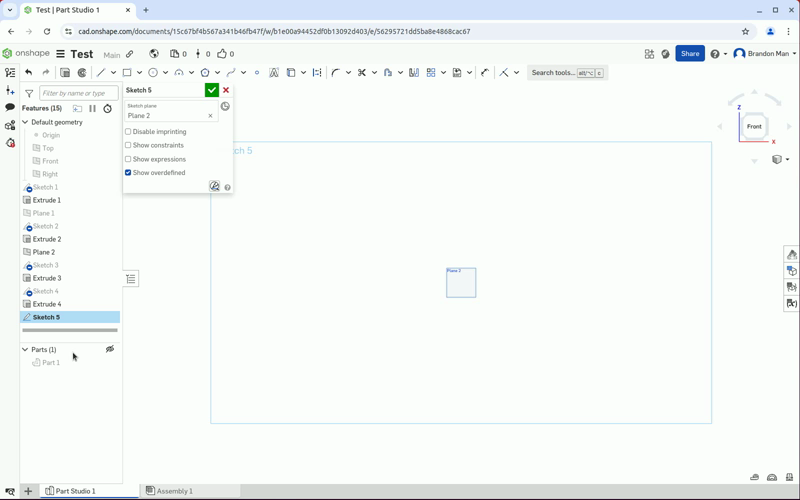
key_down(shift)
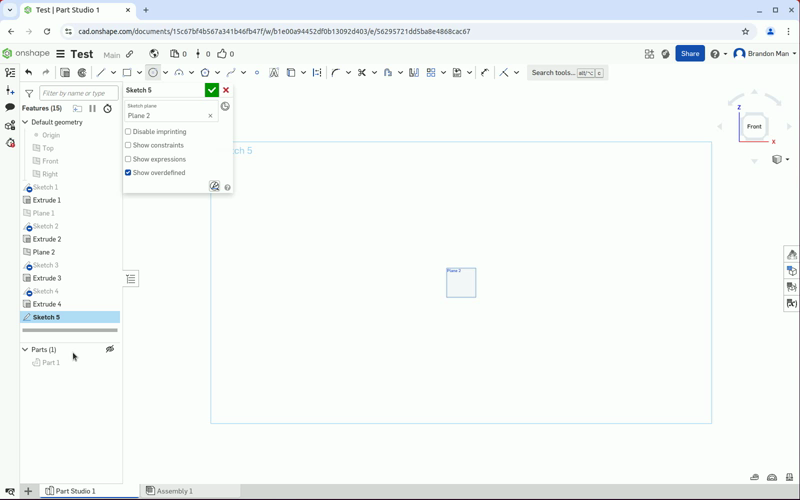
mouse_move(543, 245)
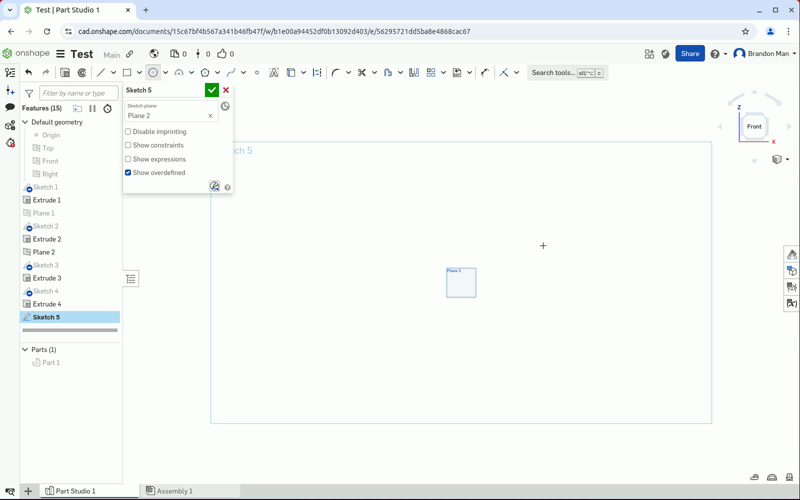
click(543, 245)
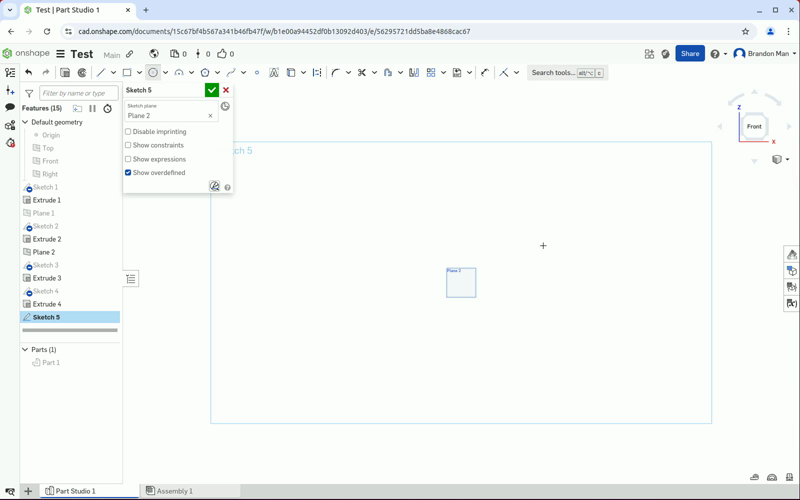
key_up(shift)
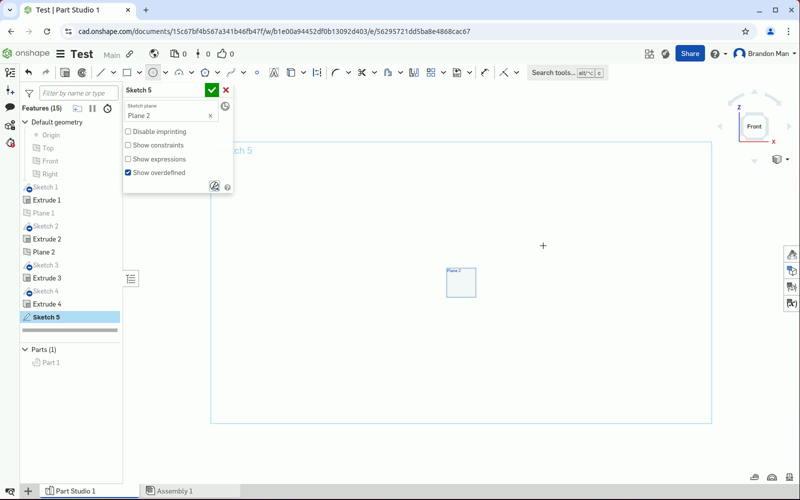
mouse_move(546, 245)
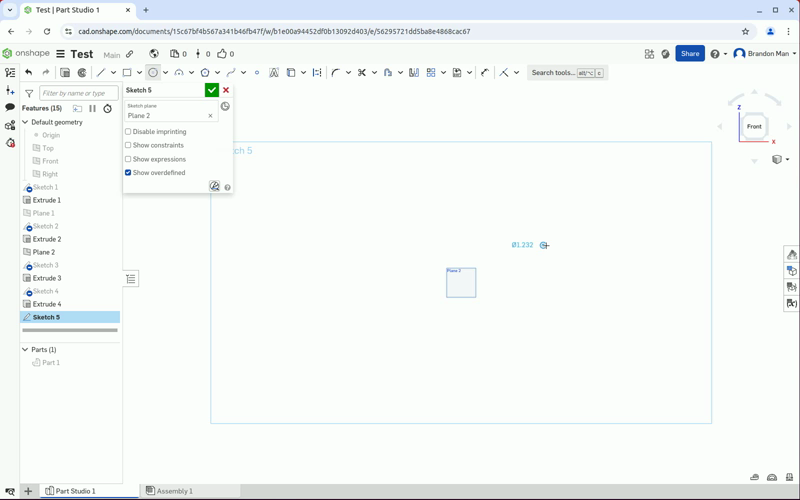
click(546, 245)
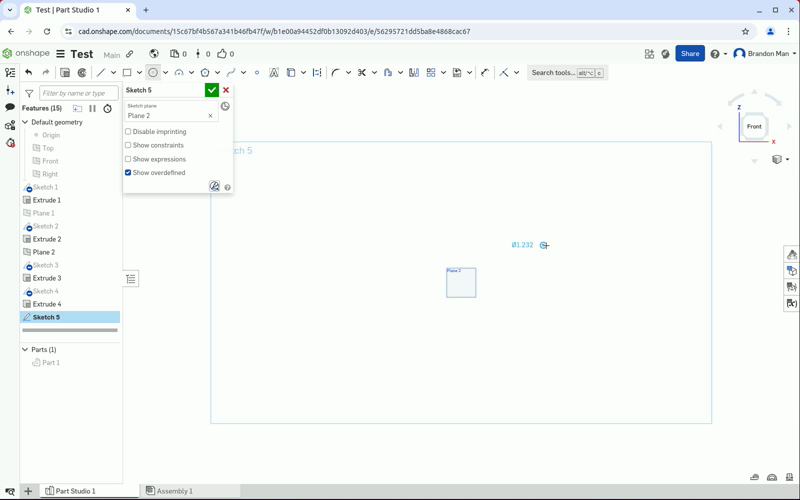
key(esc)
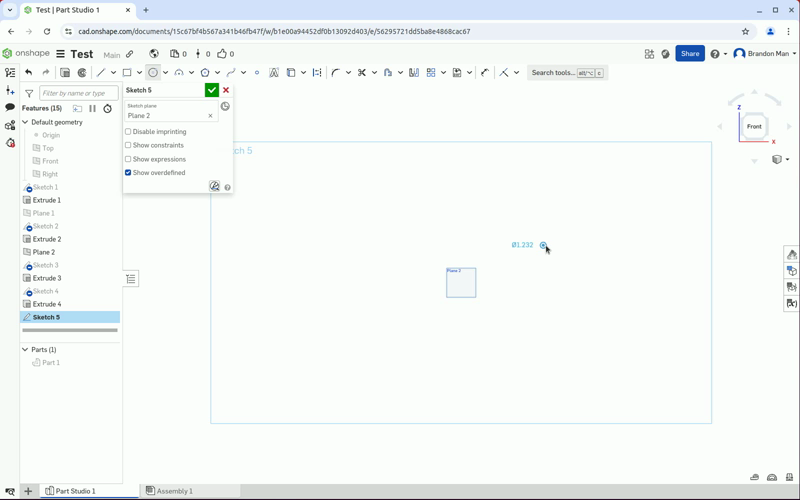
mouse_move(542, 245)
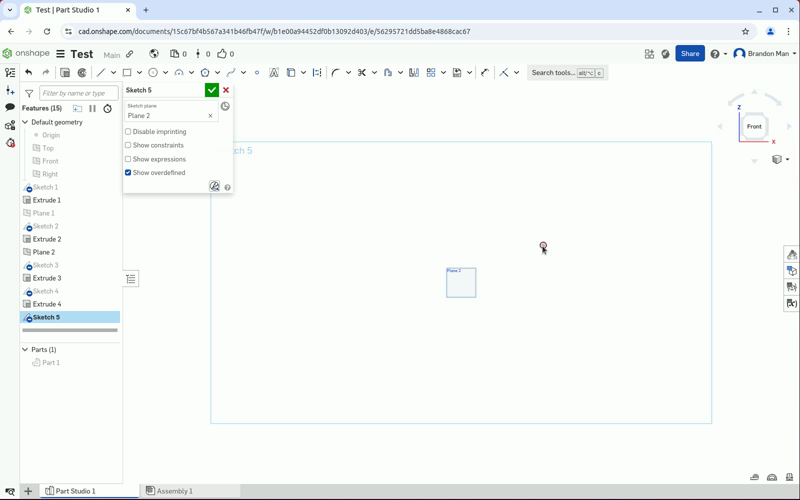
scroll(6)
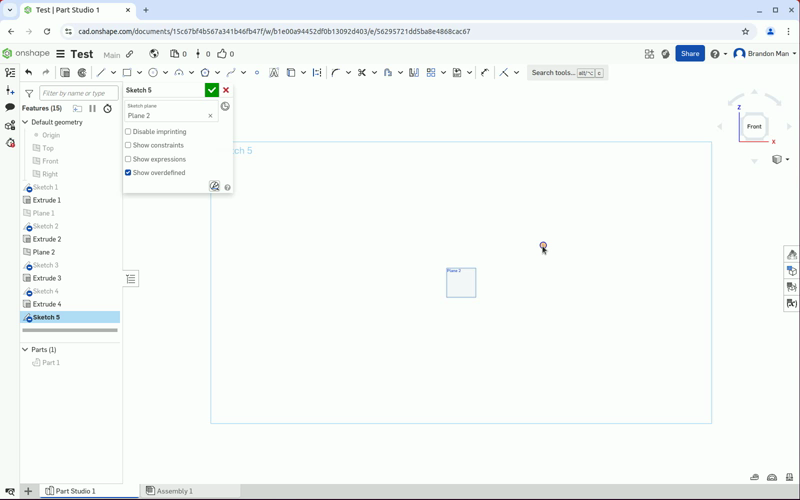
scroll(6)
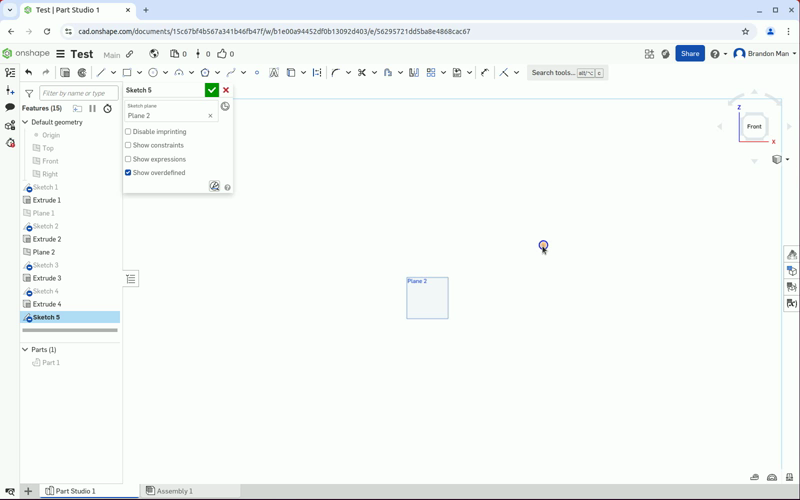
scroll(6)
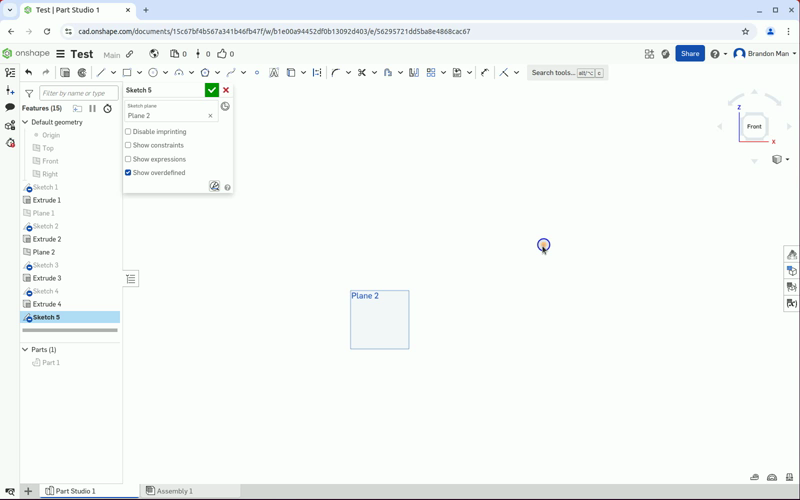
scroll(6)
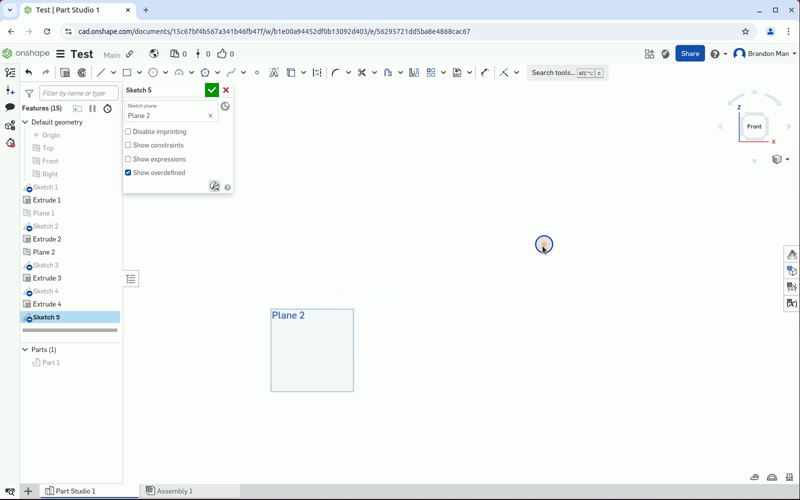
scroll(6)
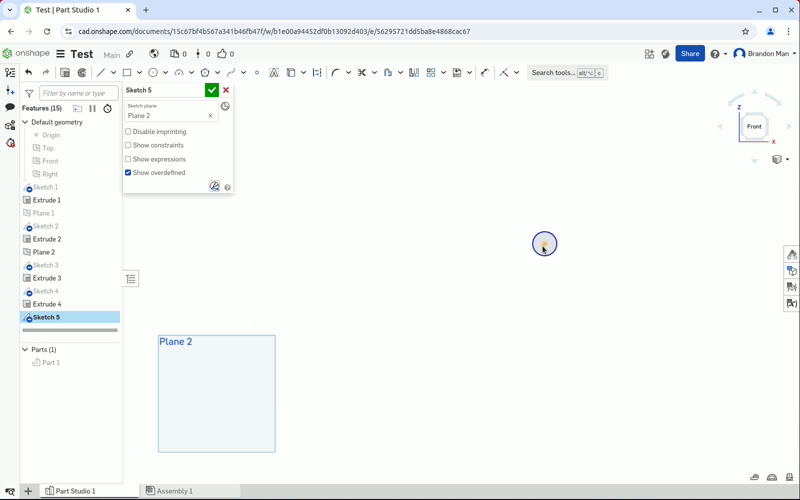
scroll(6)
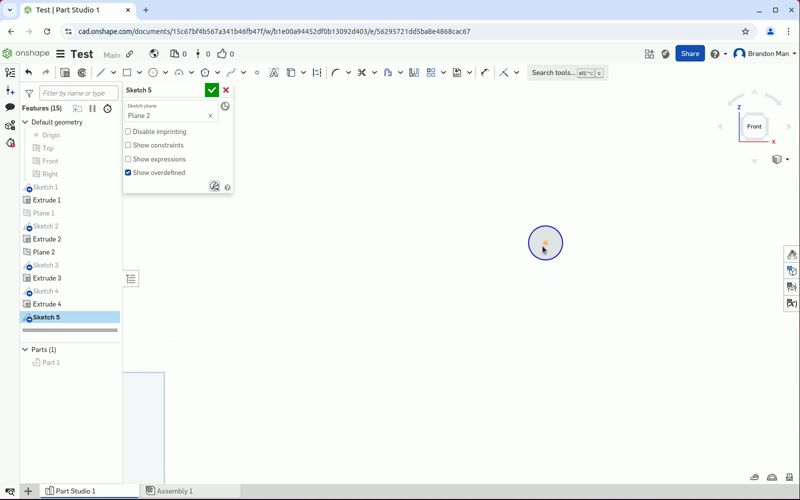
scroll(6)
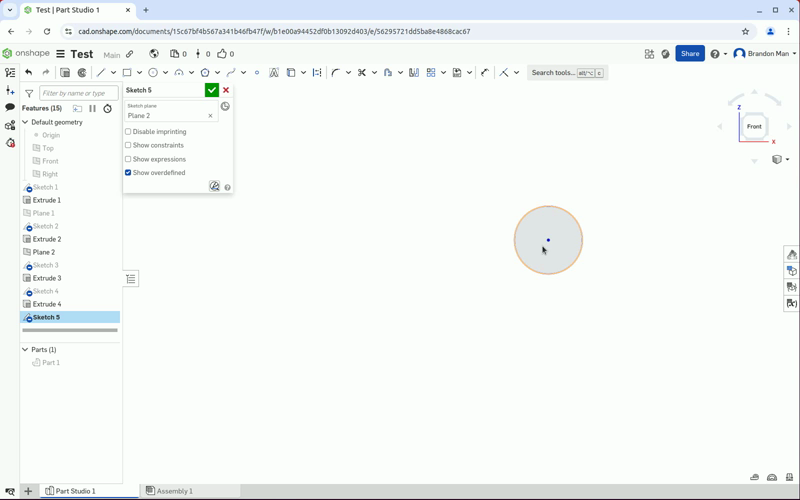
click(542, 245)
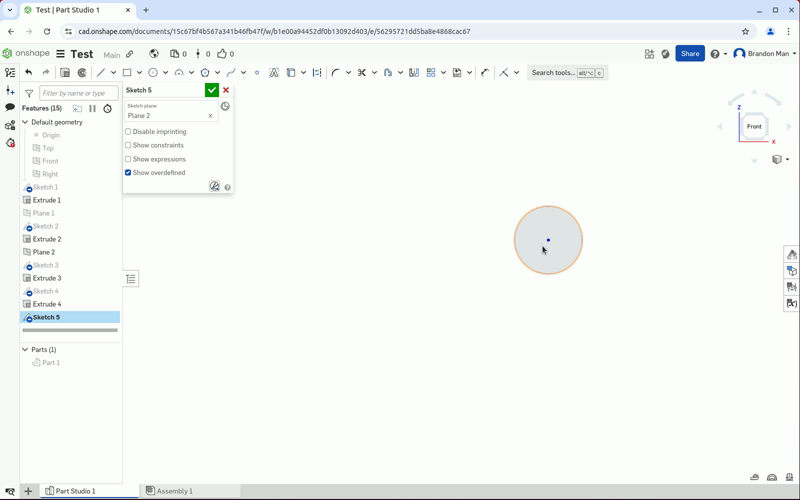
scroll(-6)
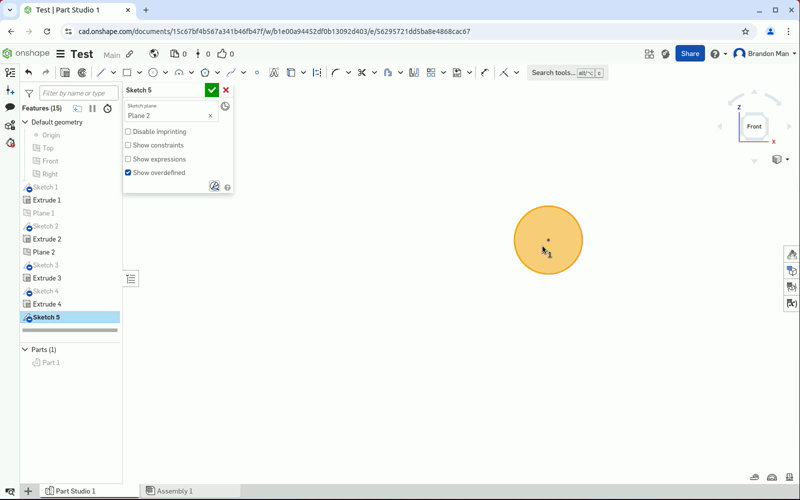
scroll(-6)
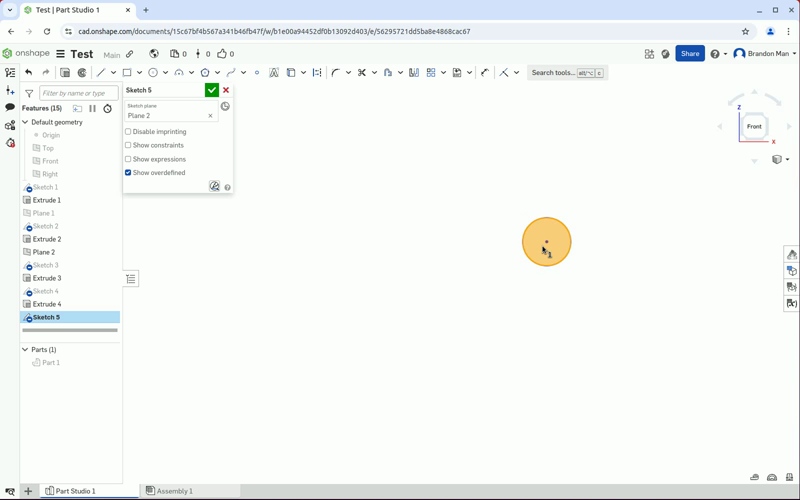
scroll(-6)
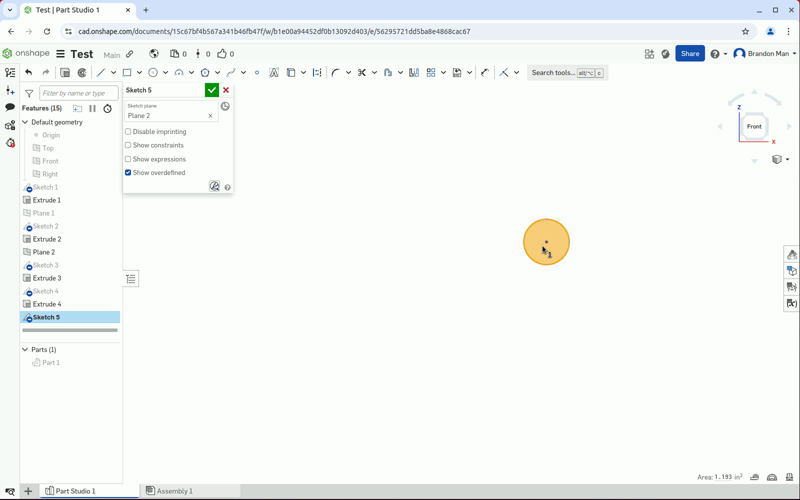
scroll(-6)
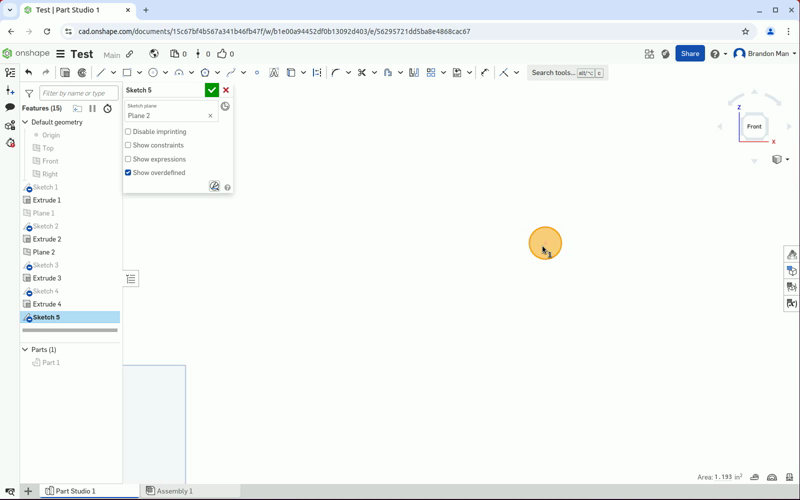
scroll(-6)
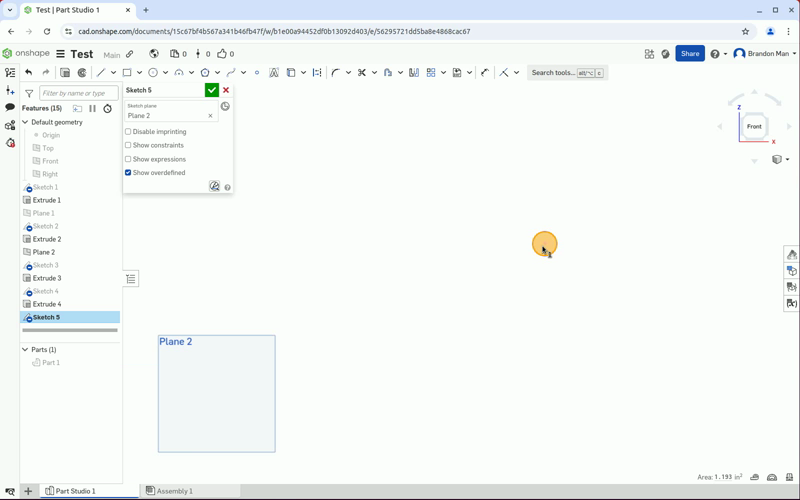
scroll(-6)
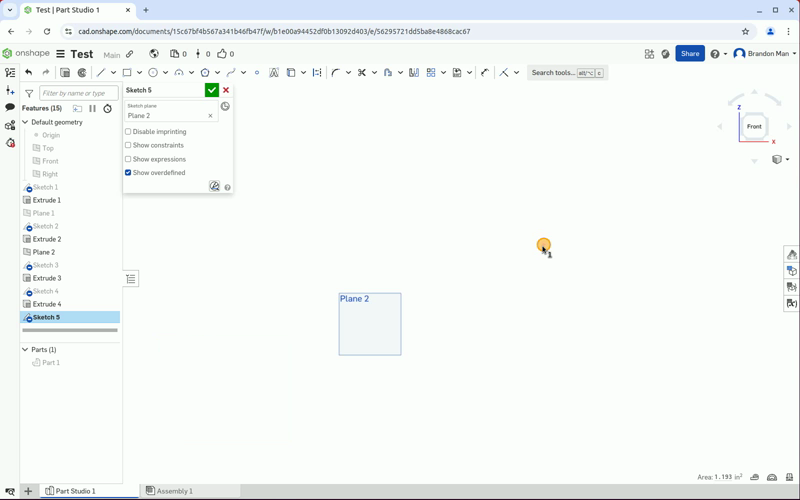
scroll(-6)
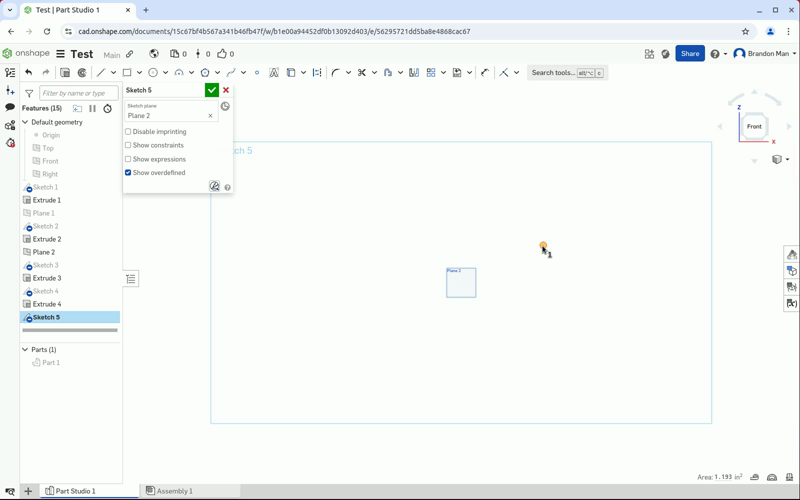
mouse_move(73, 352)
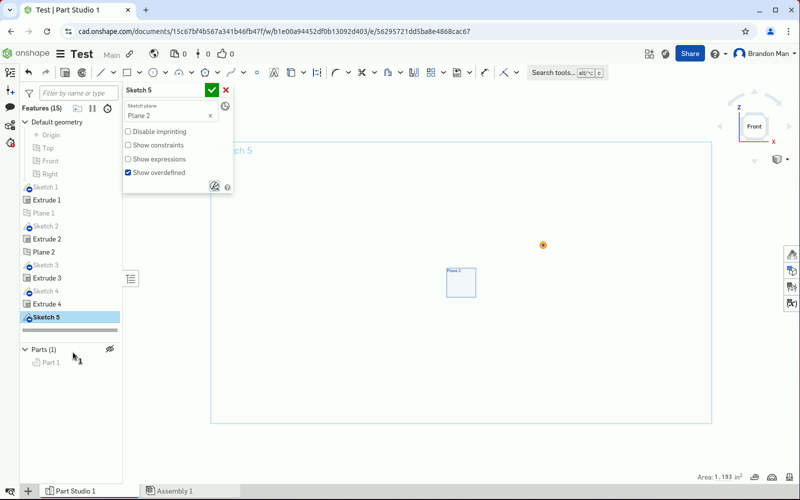
key(shift+y)
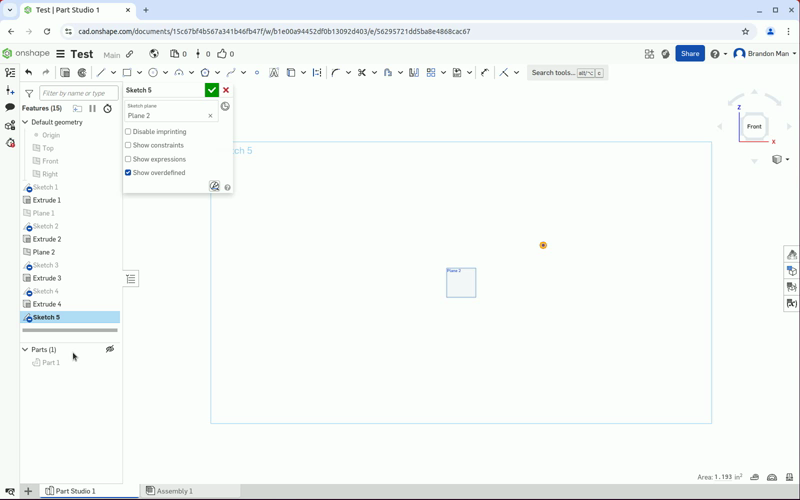
key(shift+e)
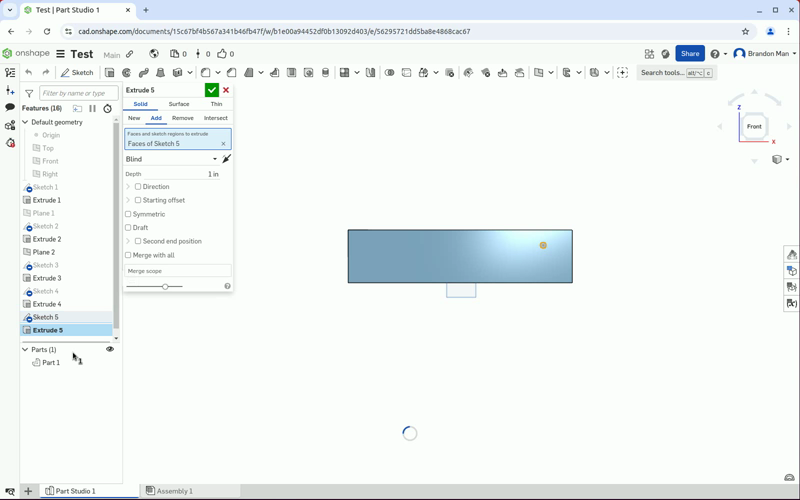
mouse_move(143, 106)
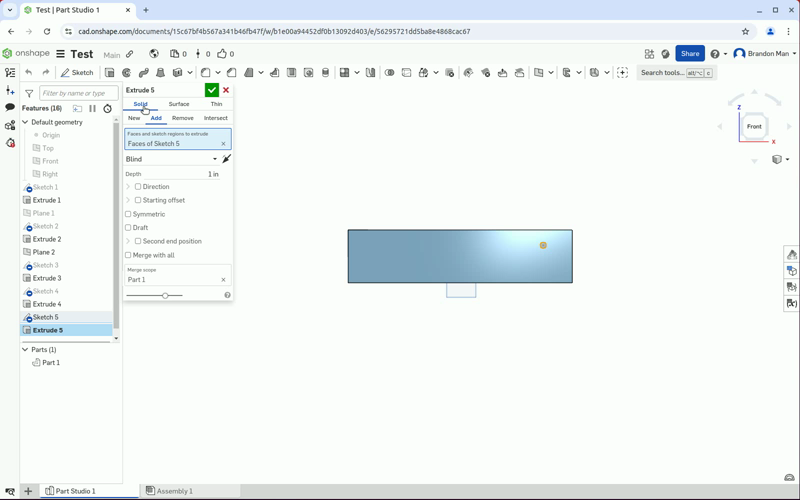
click(143, 106)
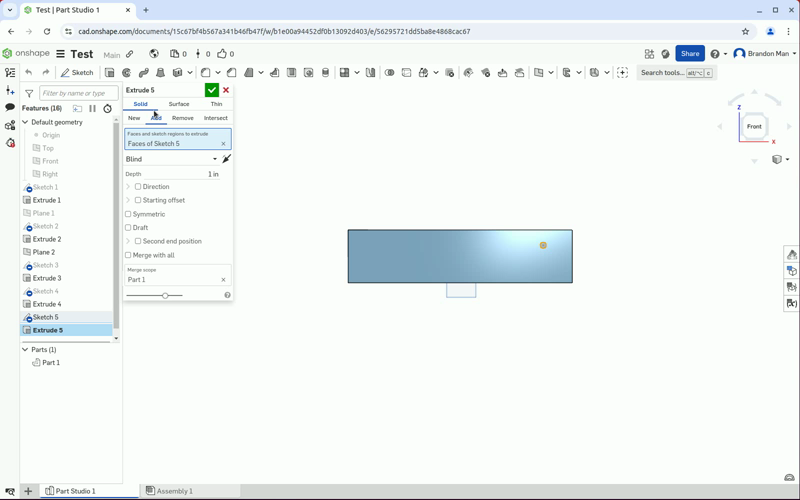
mouse_move(186, 120)
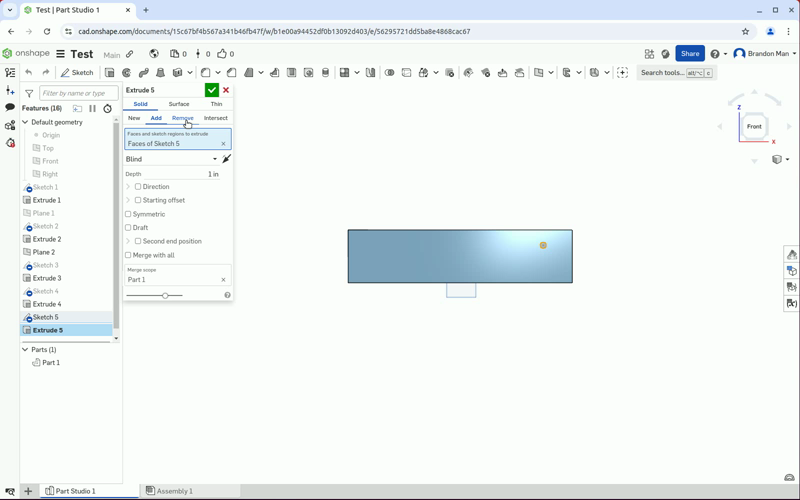
click(186, 120)
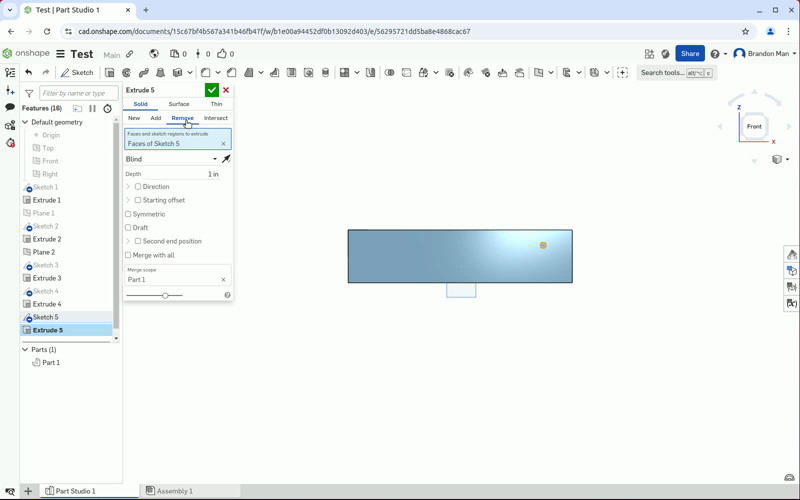
key(tab, 4)
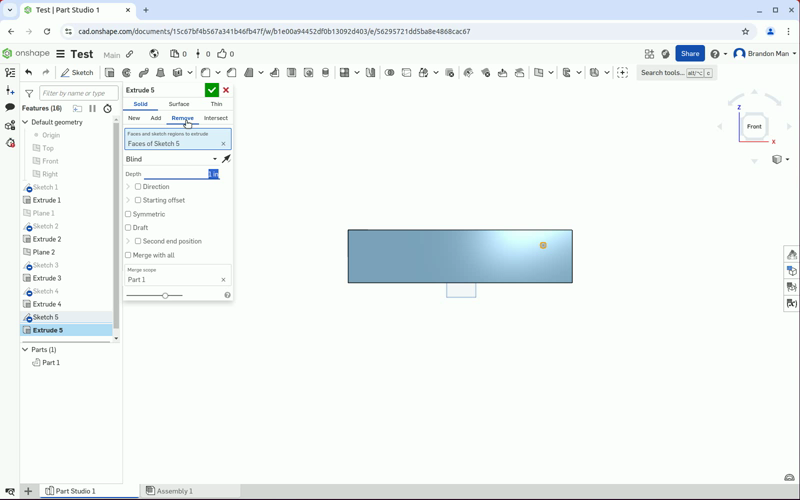
text(1.204)
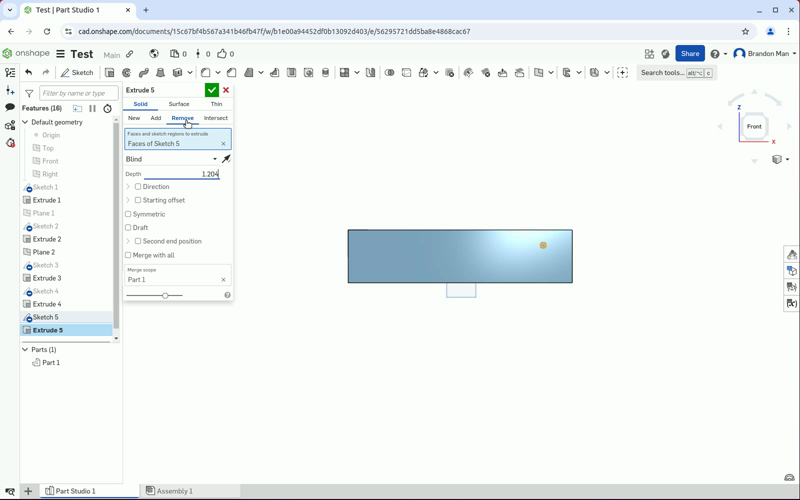
key(tab, 6)
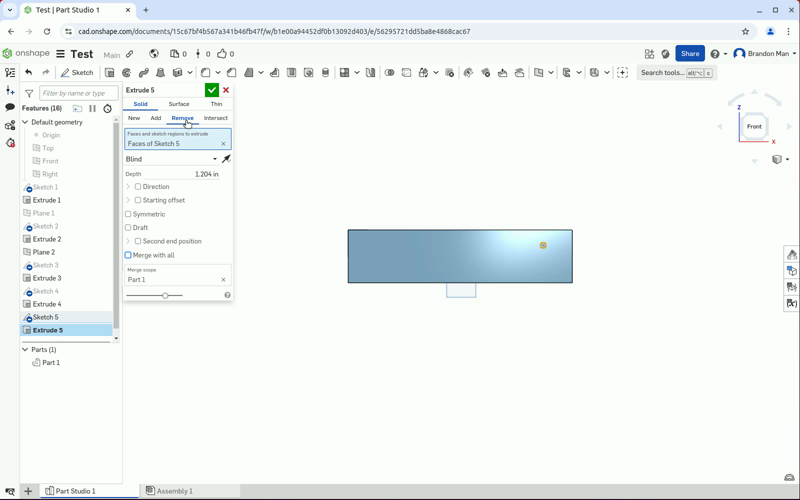
key(space)
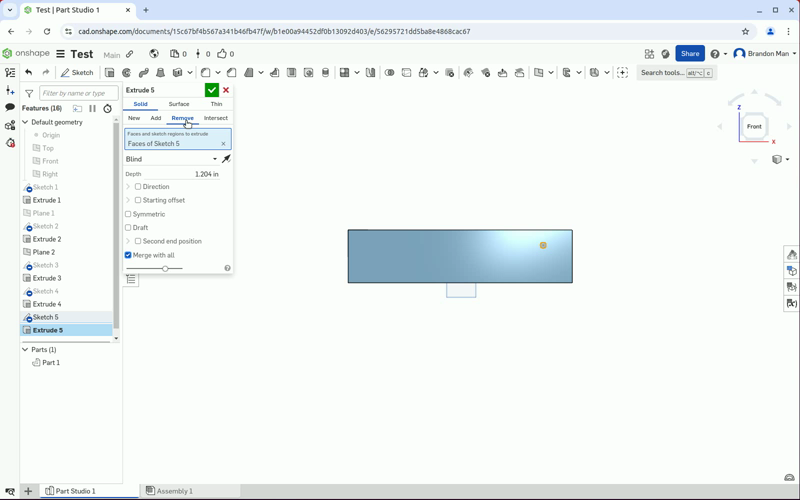
key(enter)
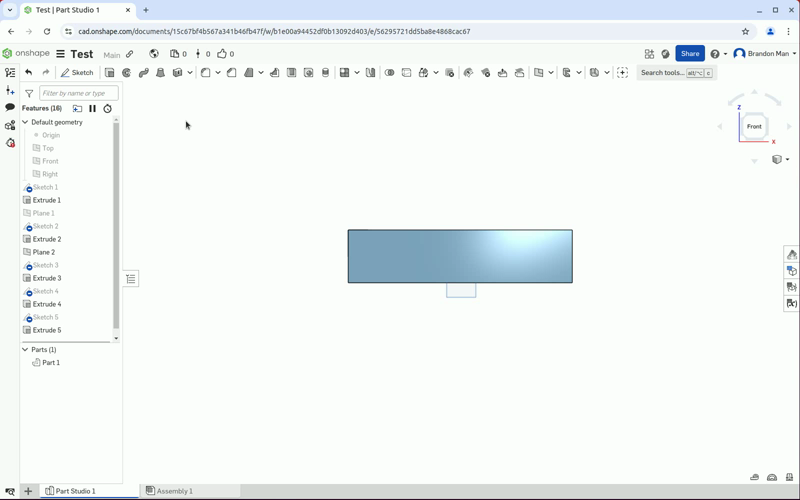
key(shift+h)
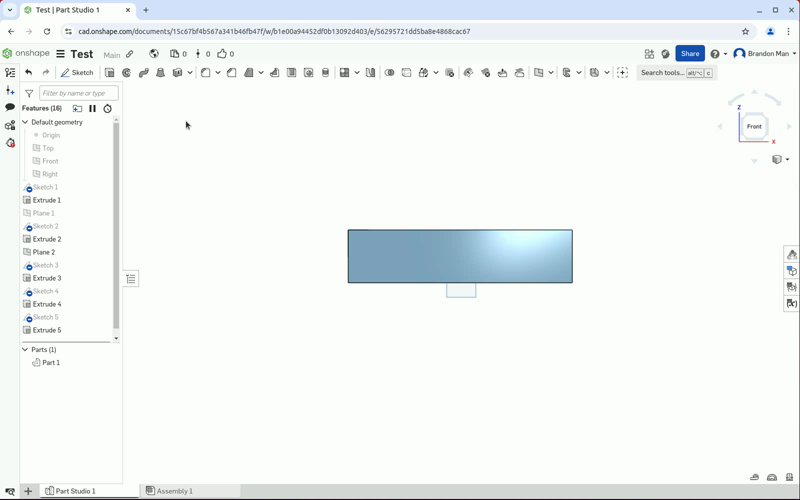
key(shift+h)
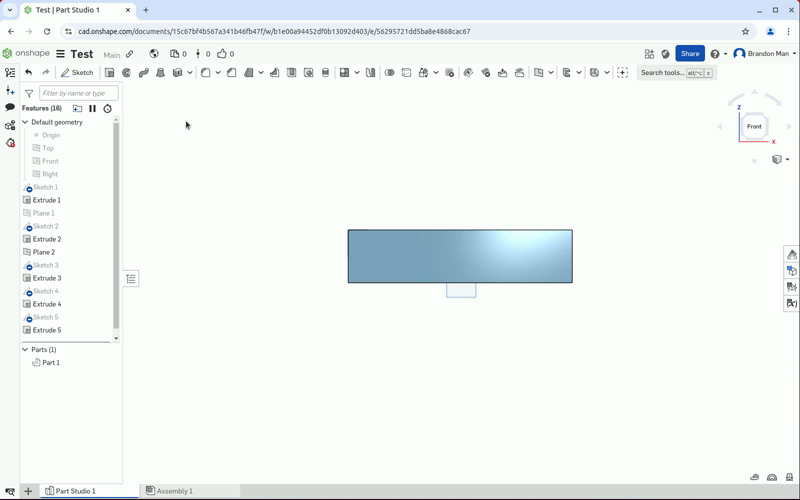
mouse_move(69, 189)
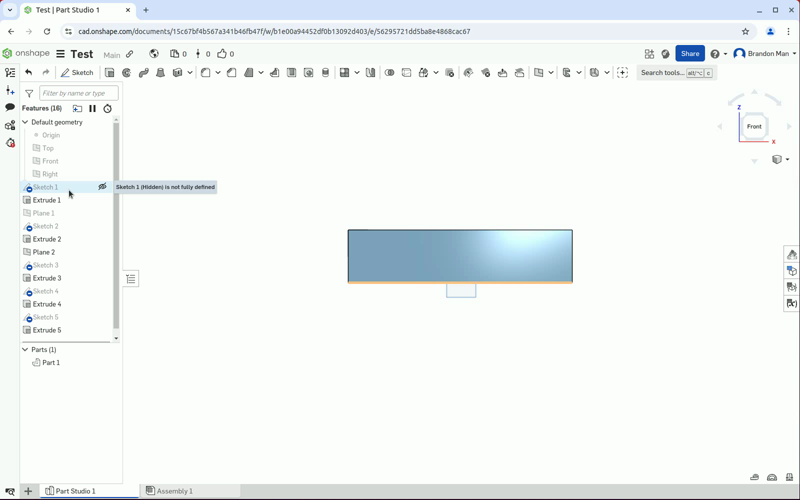
click(69, 189)
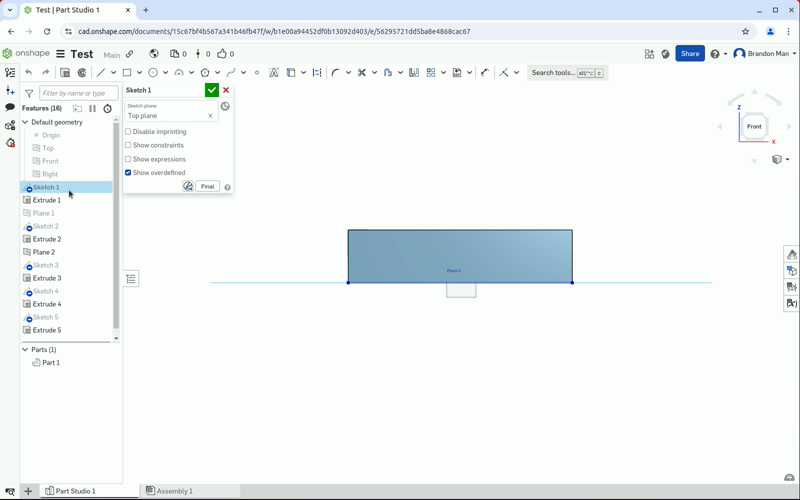
mouse_move(229, 92)
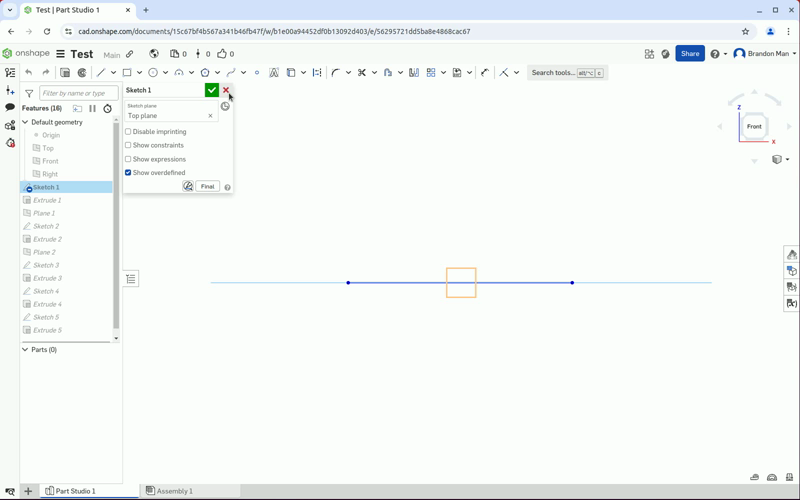
click(229, 92)
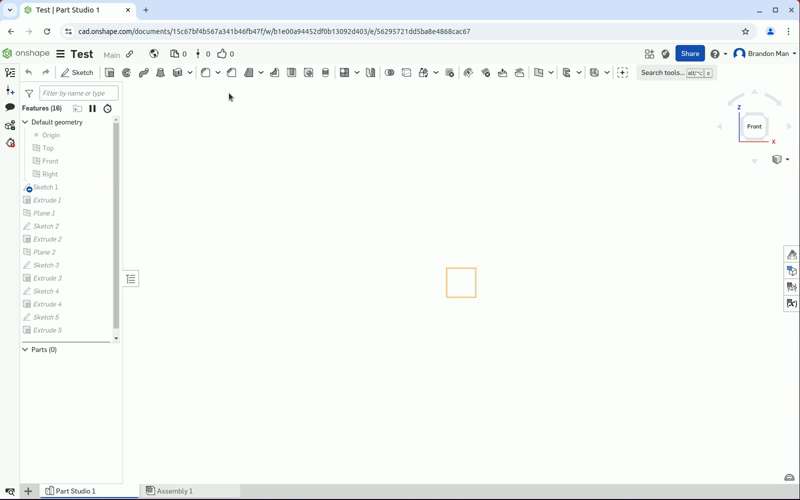
key(shift+s)
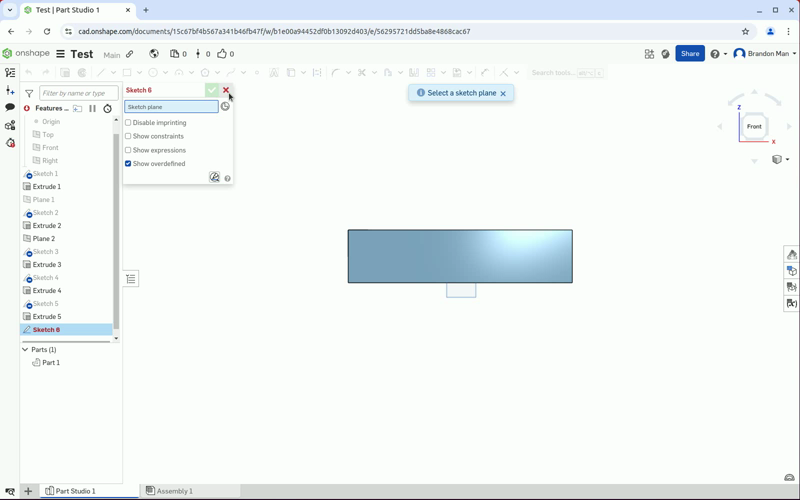
mouse_move(69, 241)
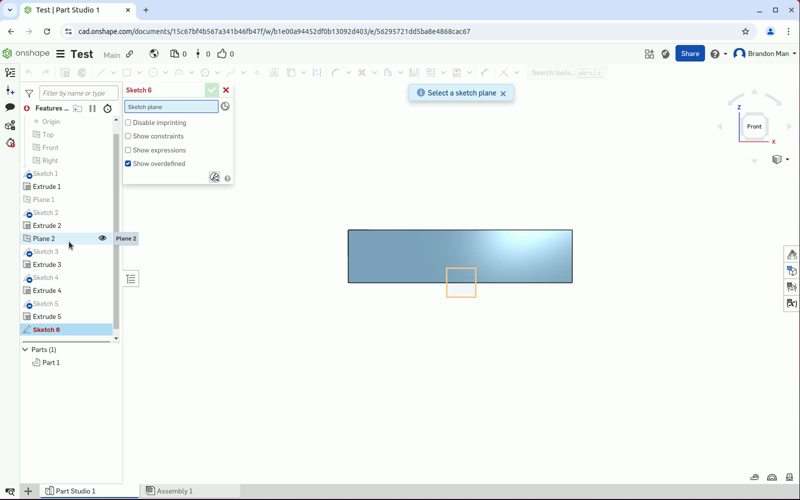
click(69, 241)
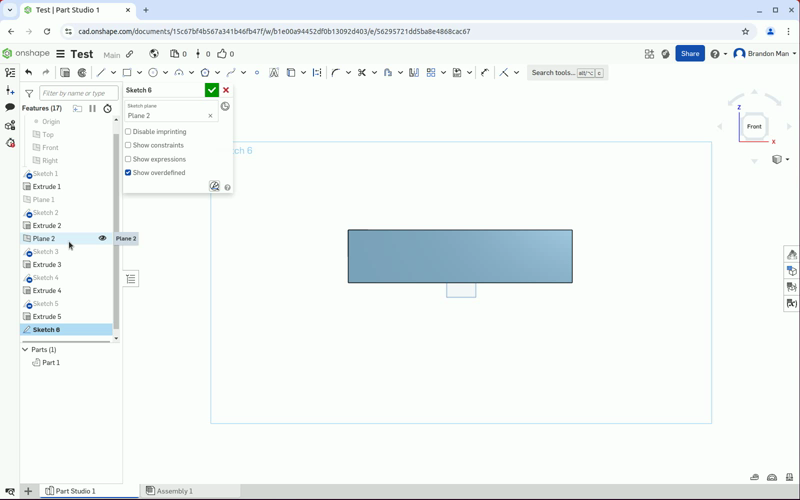
mouse_move(73, 352)
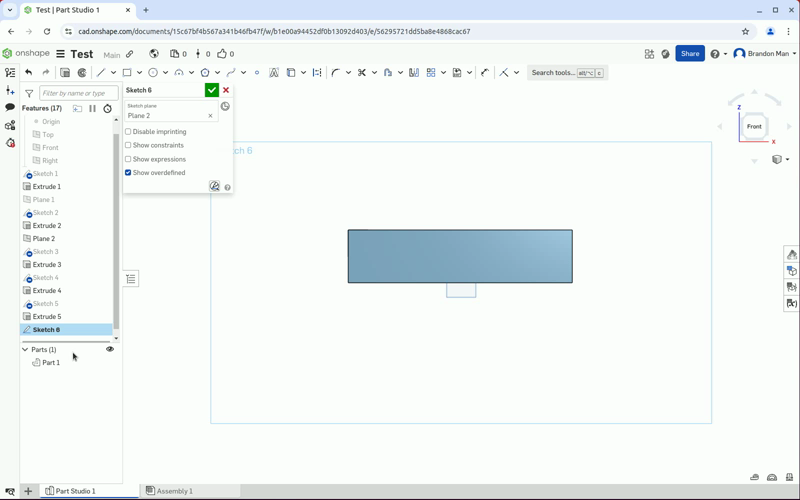
key(y)
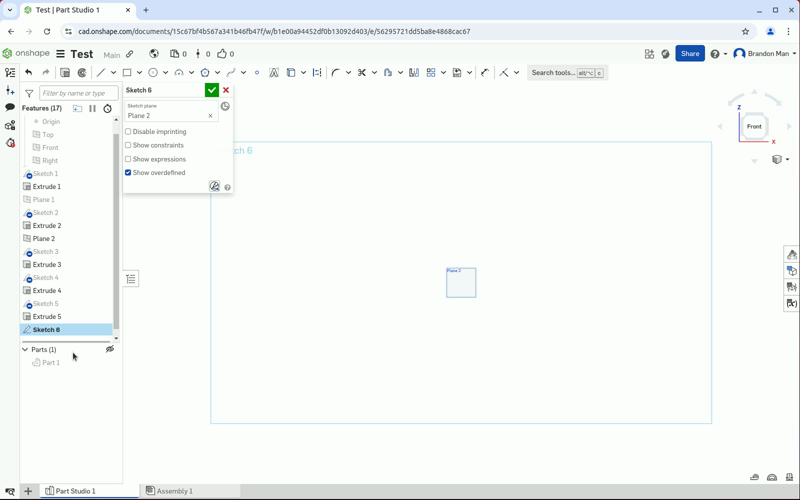
key(c)
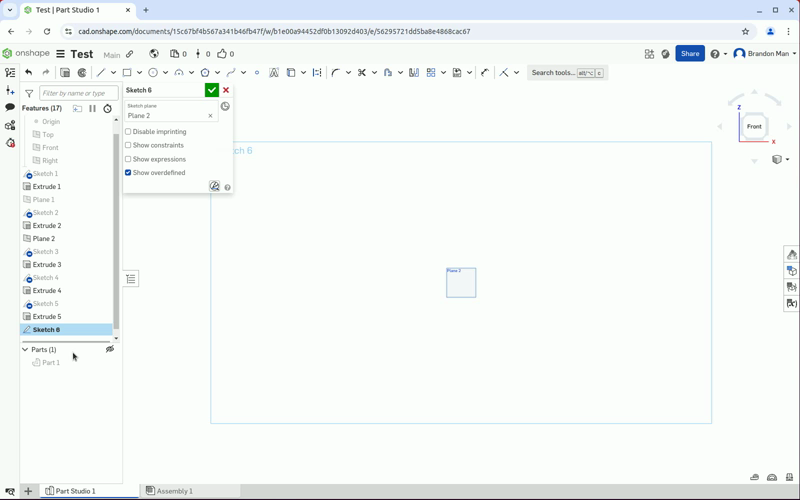
key_down(shift)
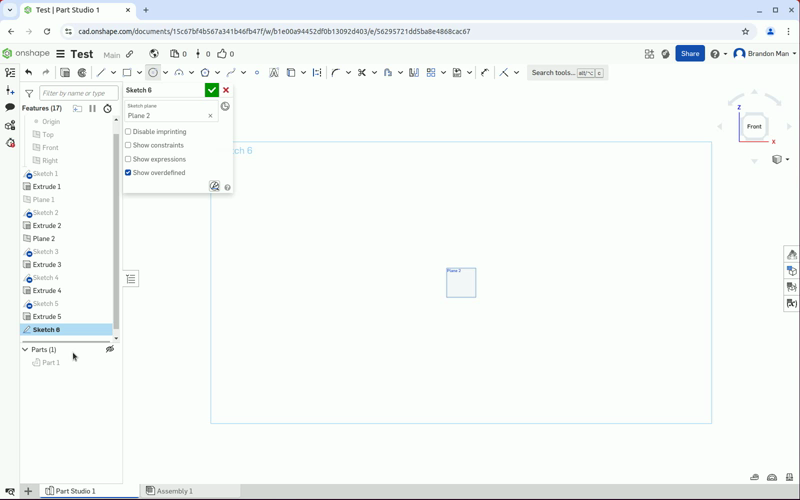
mouse_move(543, 268)
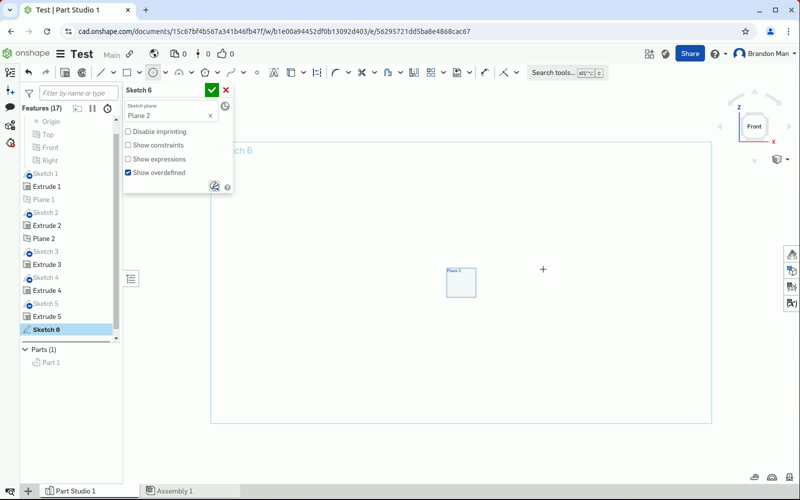
click(543, 268)
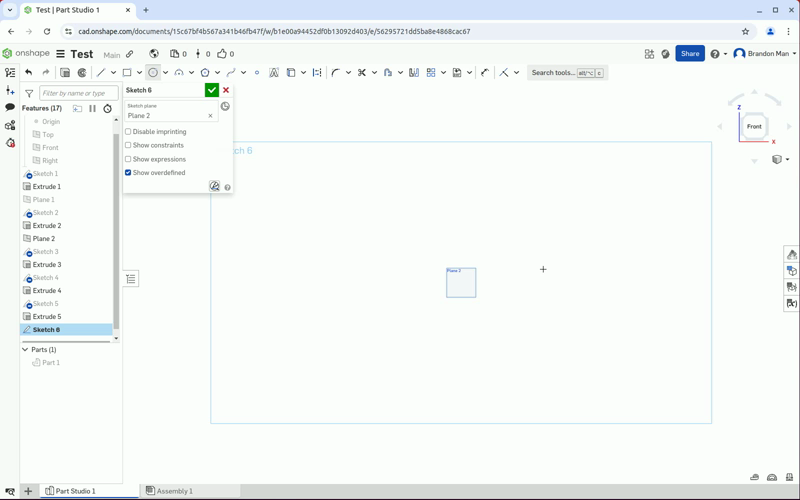
key_up(shift)
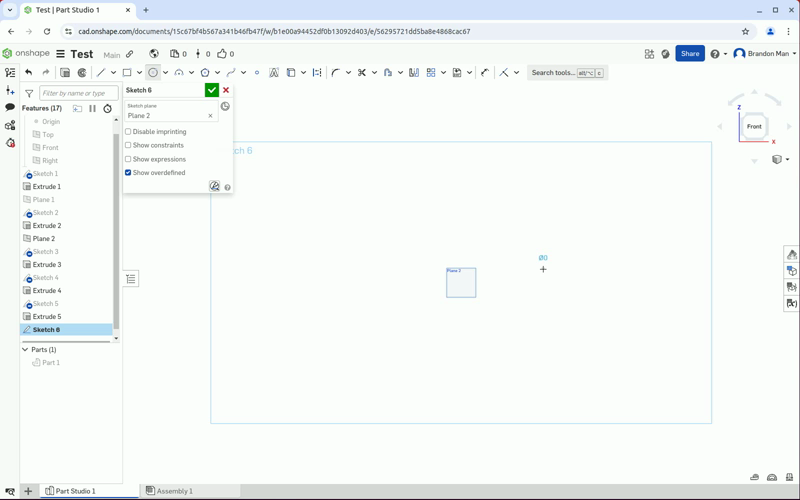
mouse_move(546, 268)
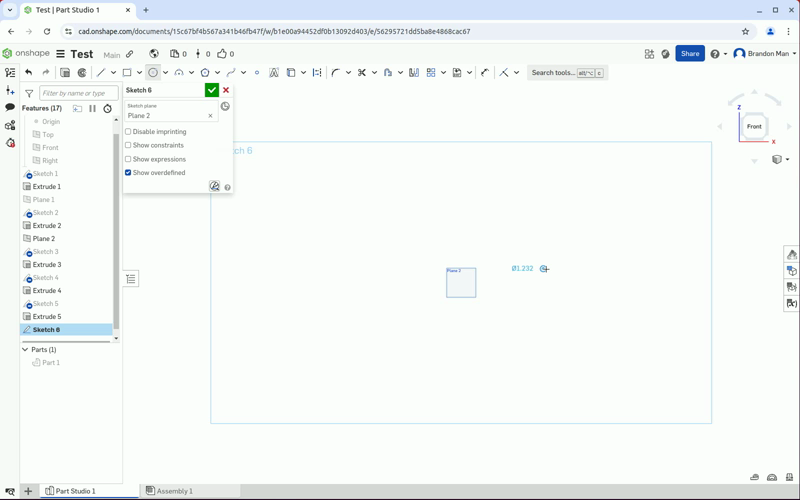
click(546, 268)
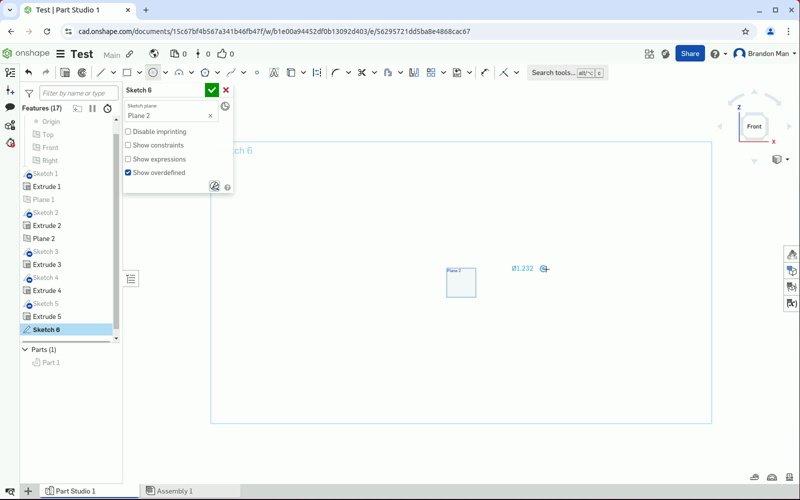
key(esc)
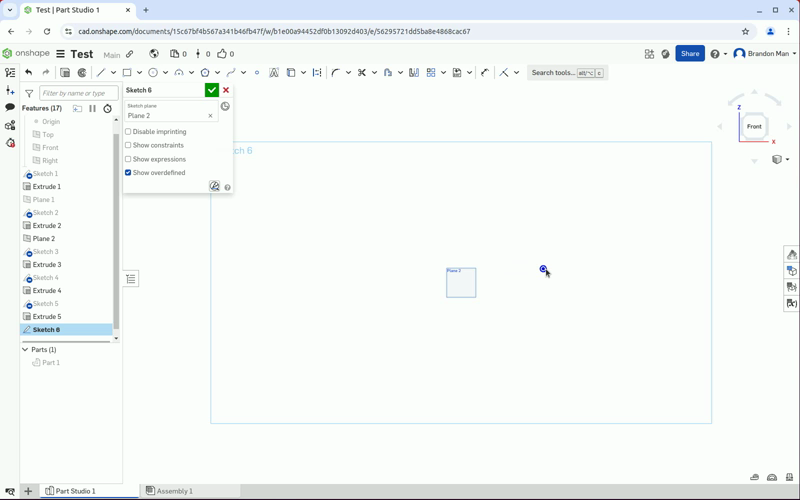
mouse_move(543, 267)
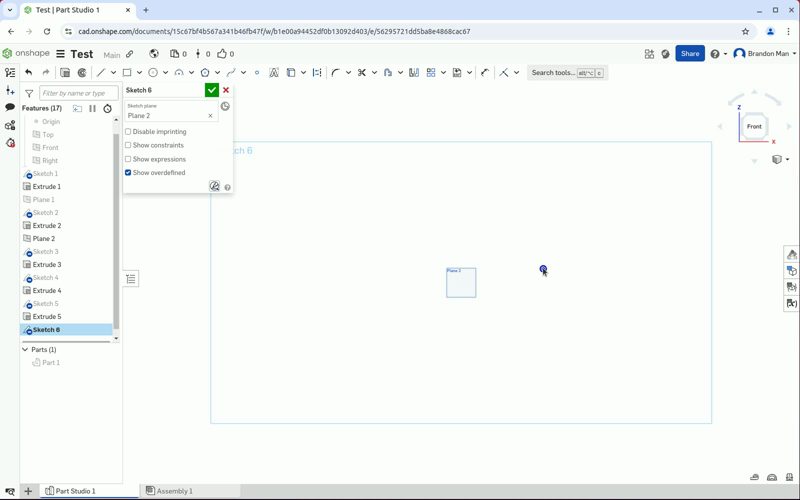
scroll(6)
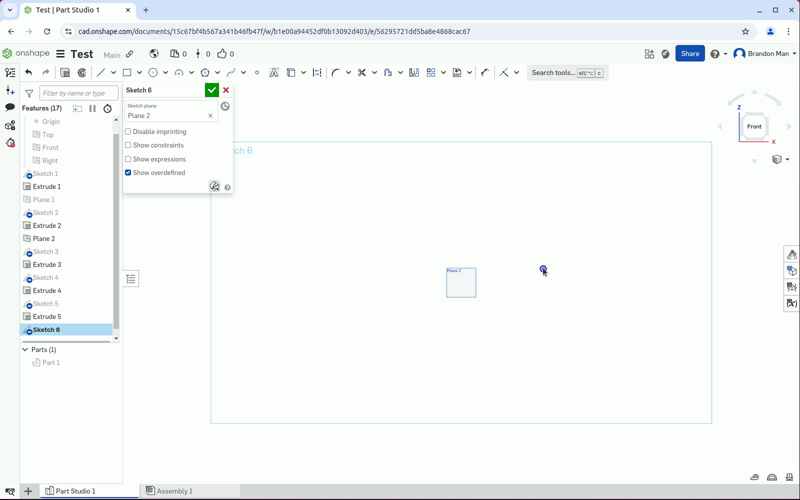
scroll(6)
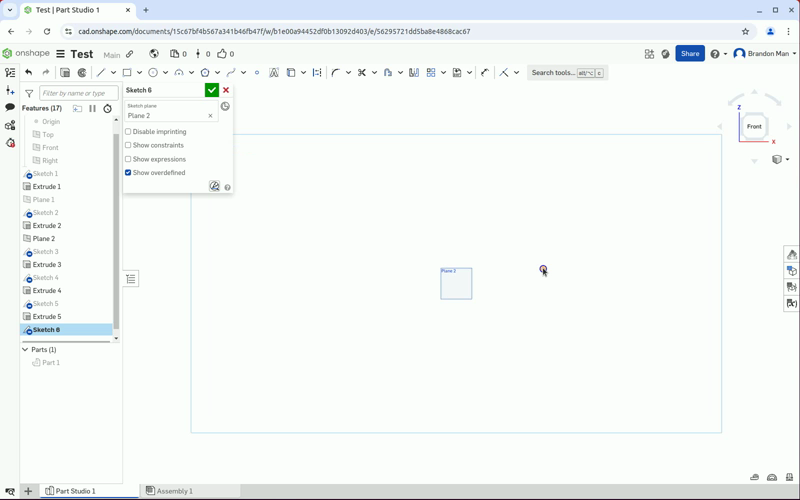
scroll(6)
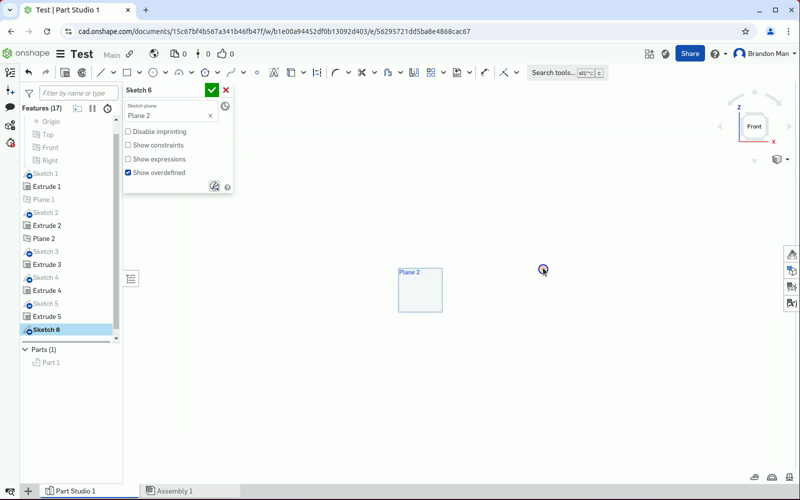
scroll(6)
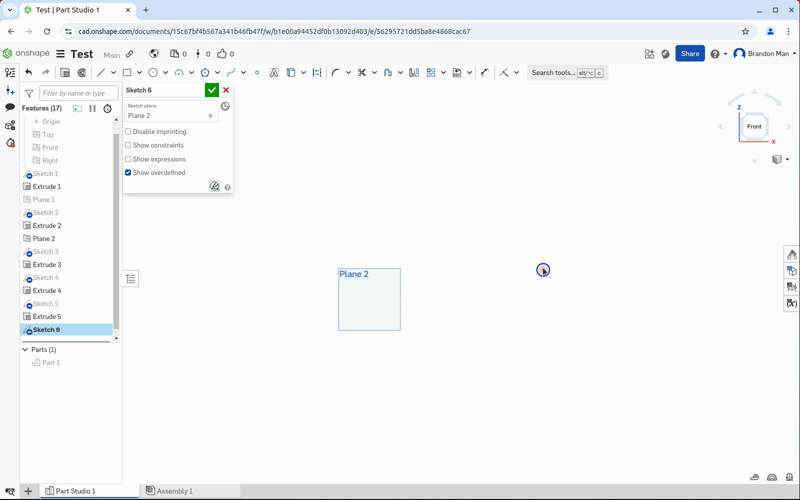
scroll(6)
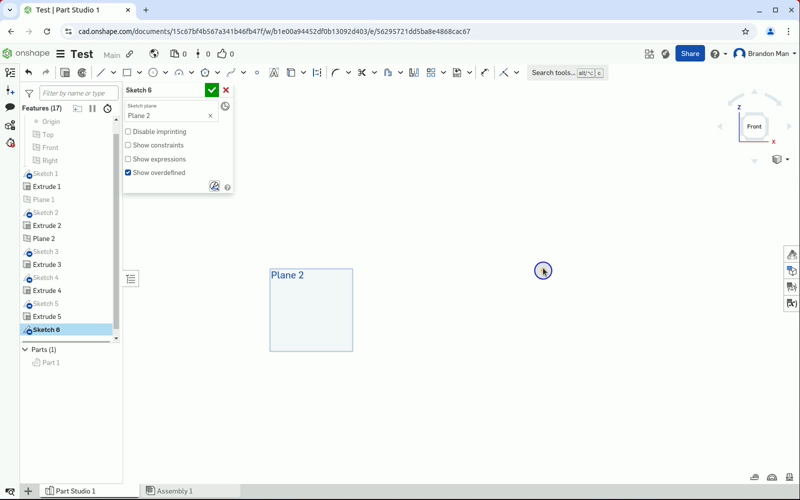
scroll(6)
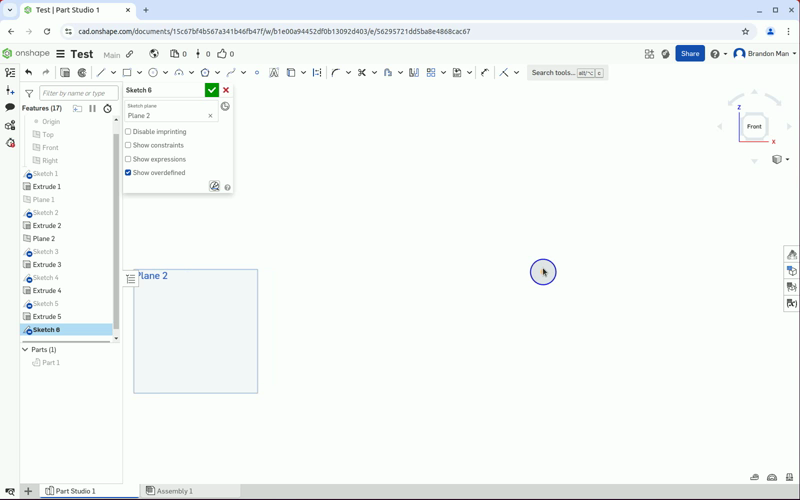
scroll(6)
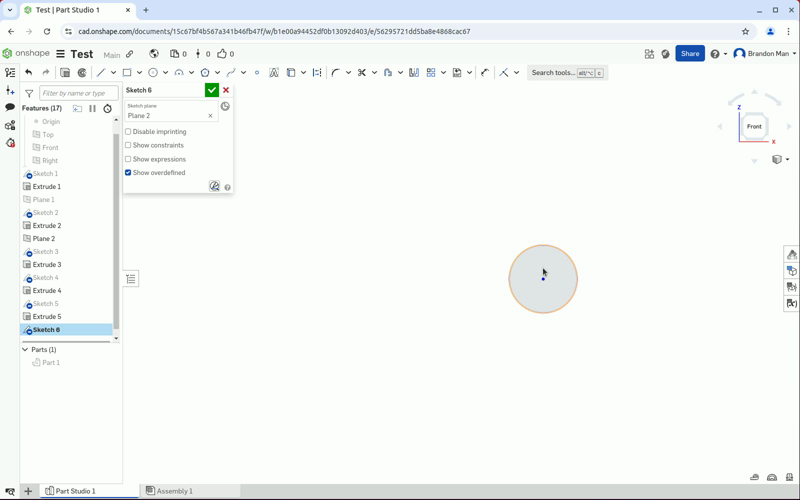
click(543, 267)
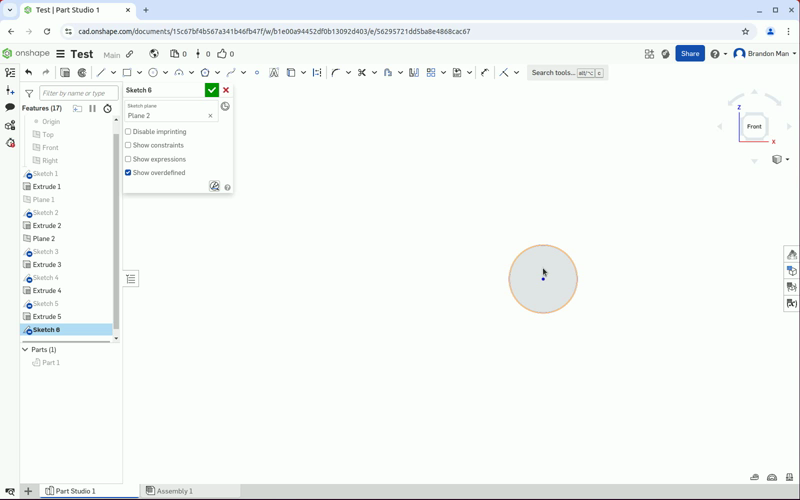
scroll(-6)
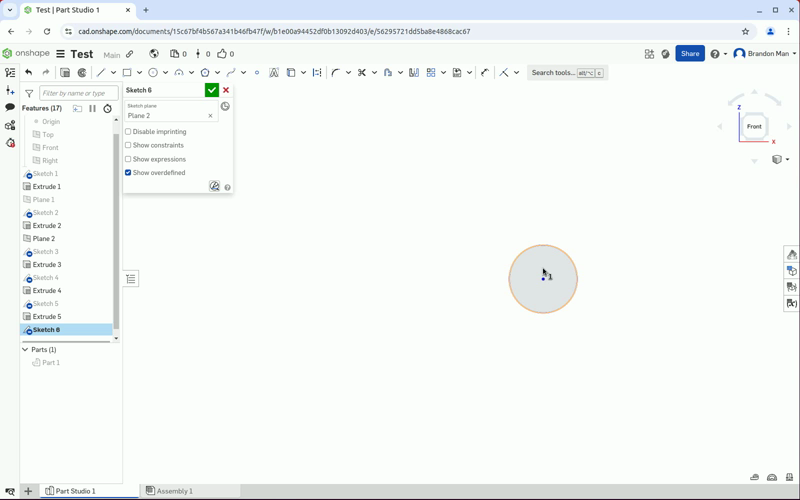
scroll(-6)
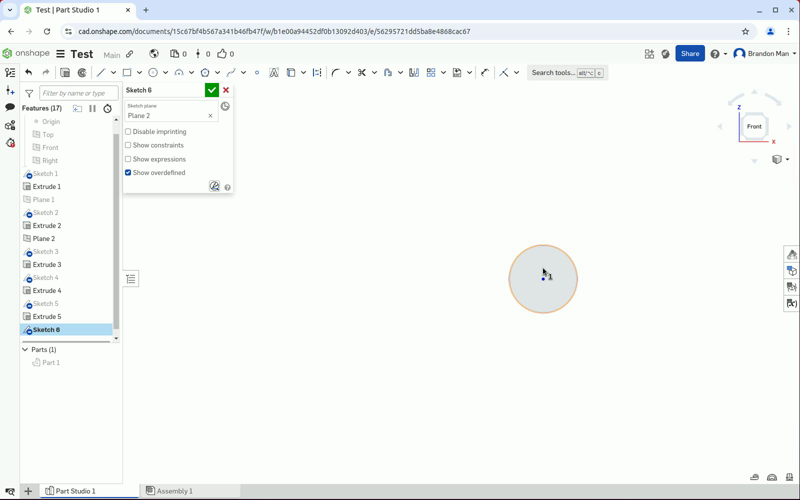
scroll(-6)
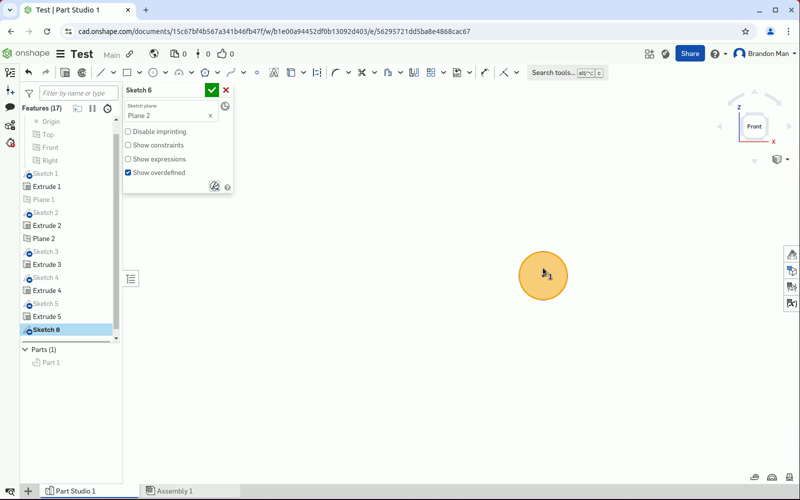
scroll(-6)
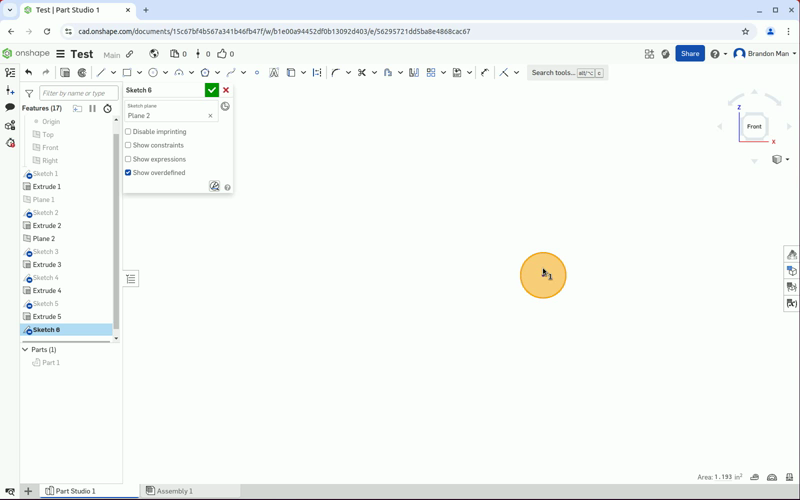
scroll(-6)
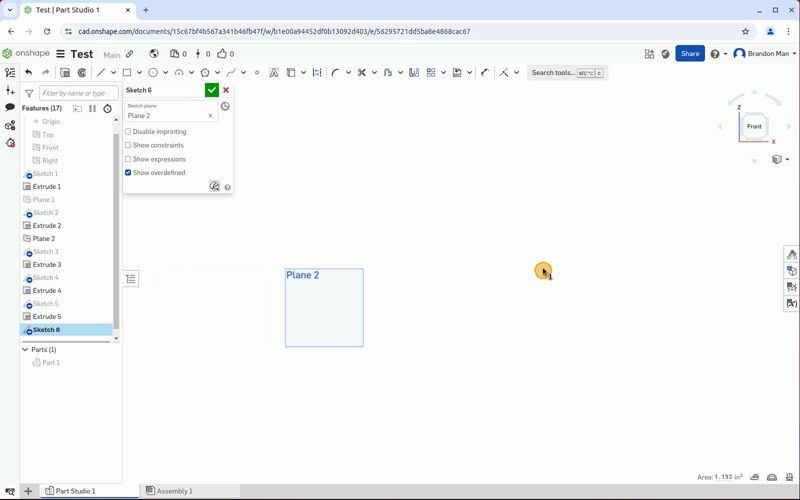
scroll(-6)
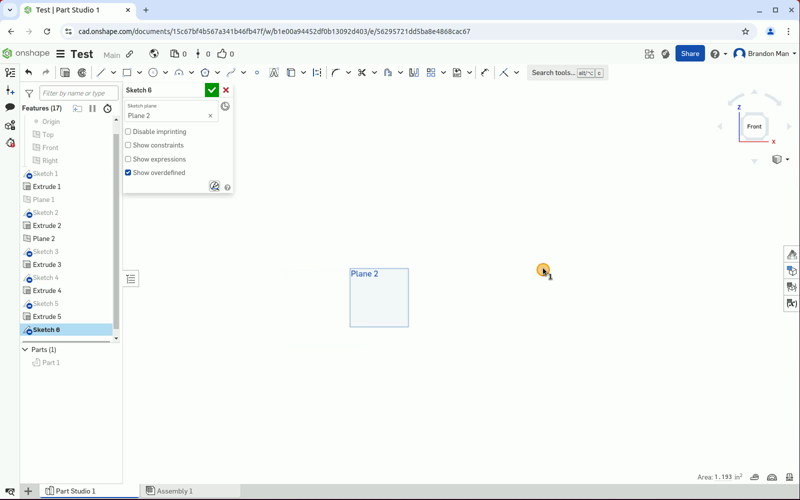
scroll(-6)
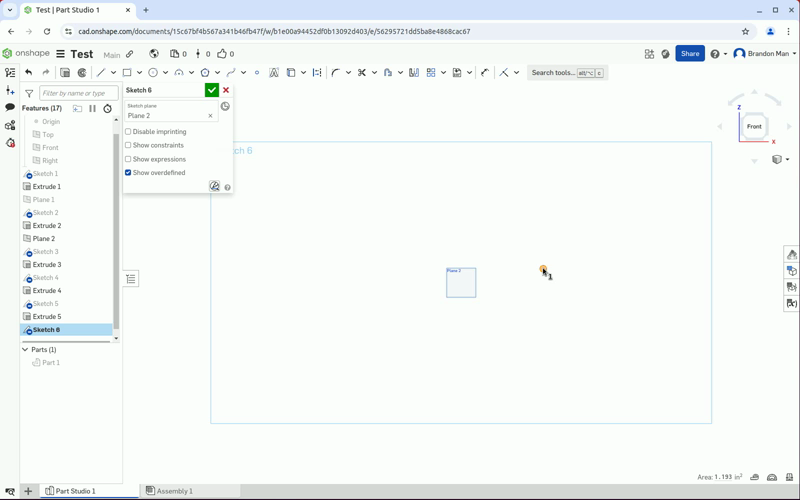
mouse_move(73, 352)
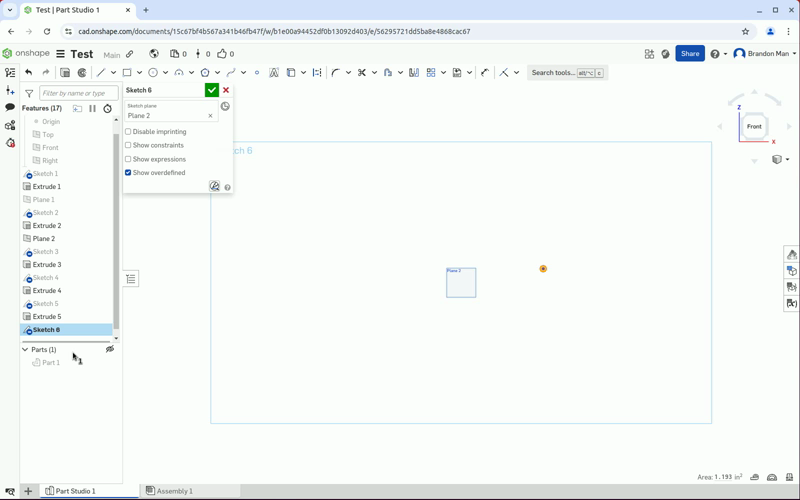
key(shift+y)
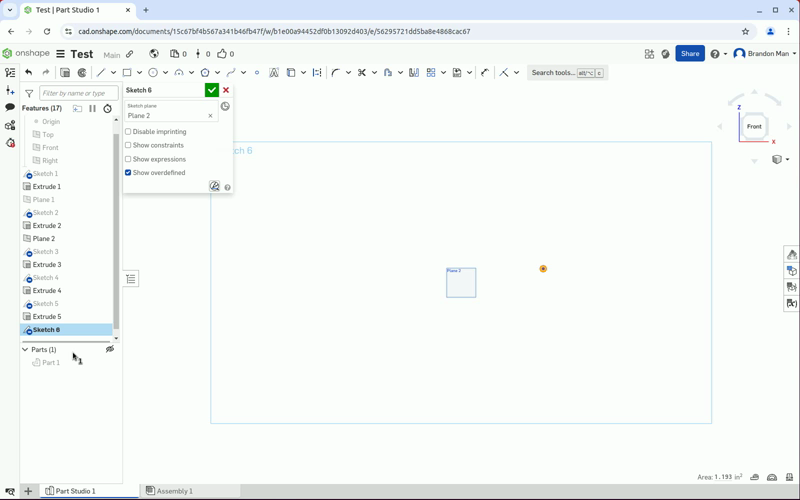
key(shift+e)
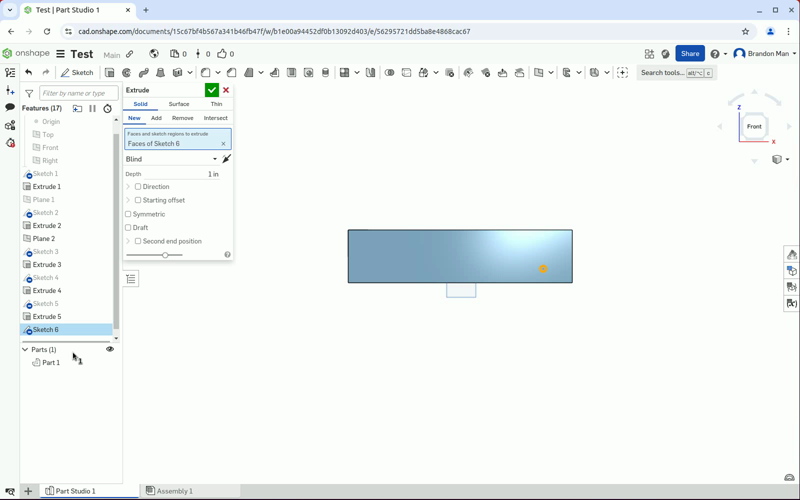
mouse_move(143, 106)
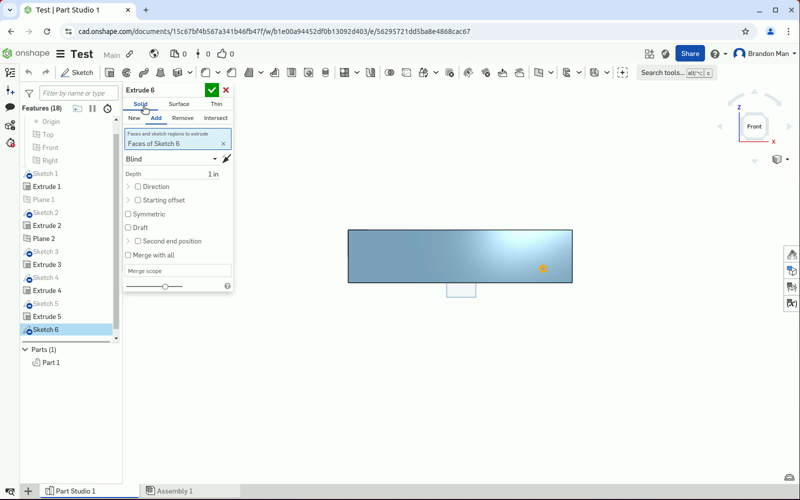
click(143, 106)
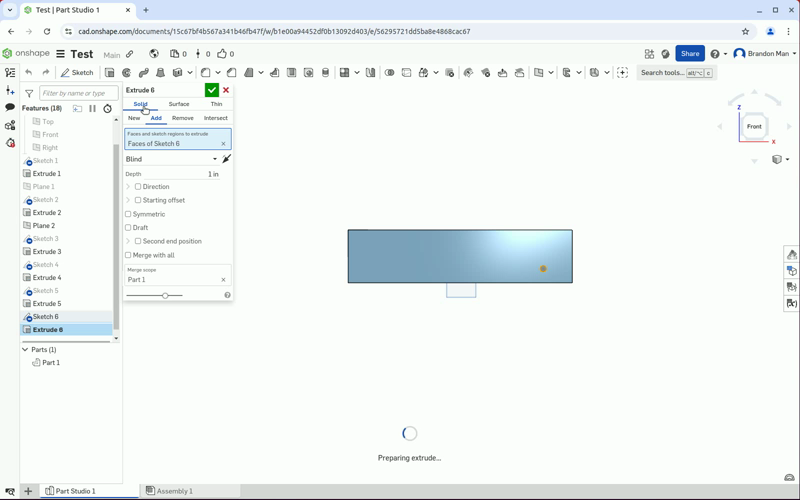
mouse_move(186, 120)
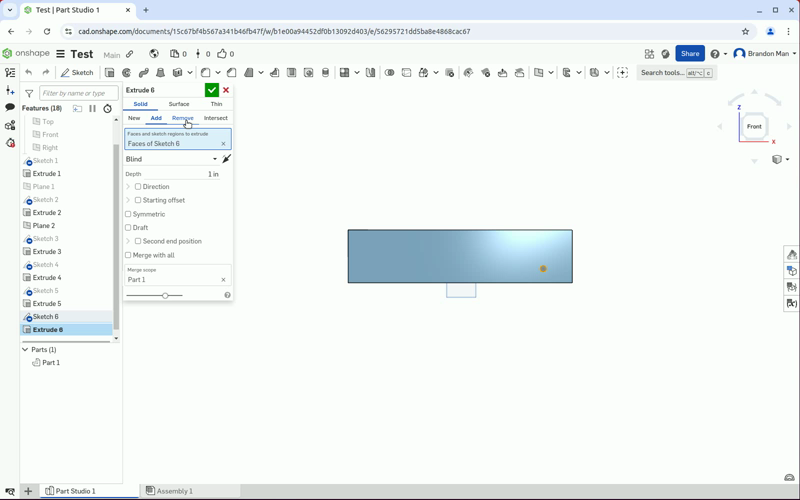
click(186, 120)
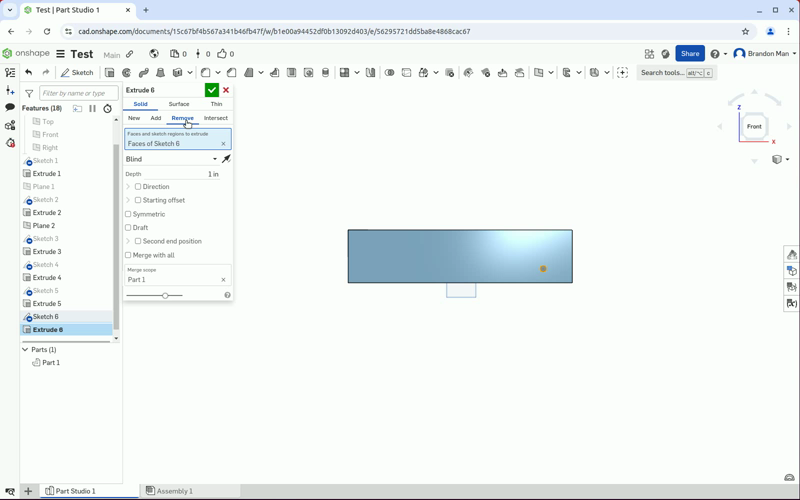
key(tab, 4)
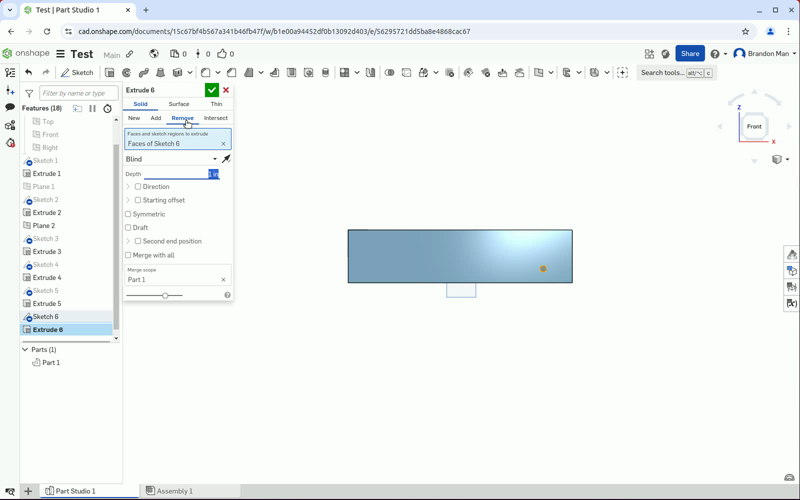
text(1.204)
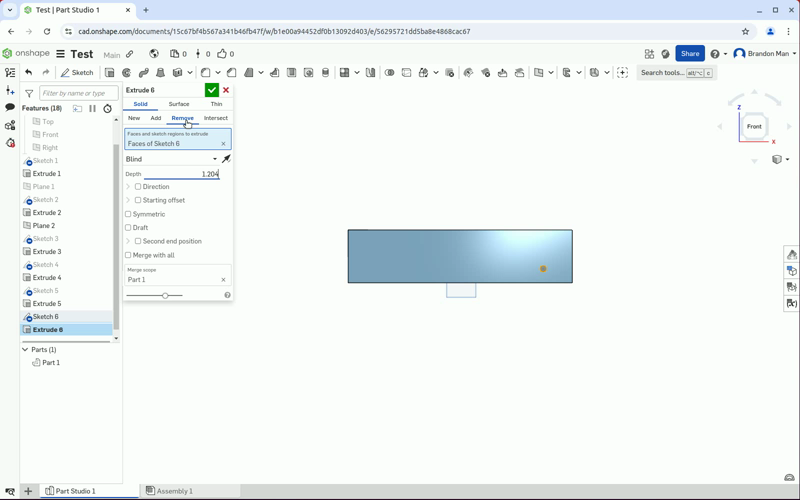
key(tab, 6)
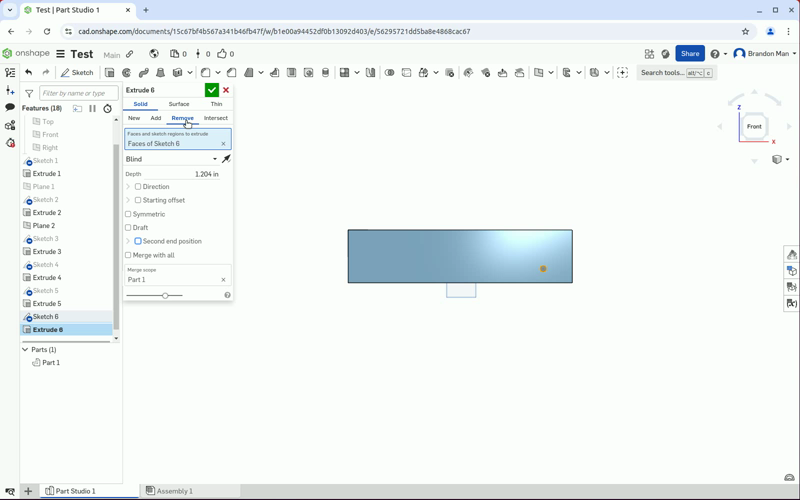
key(space)
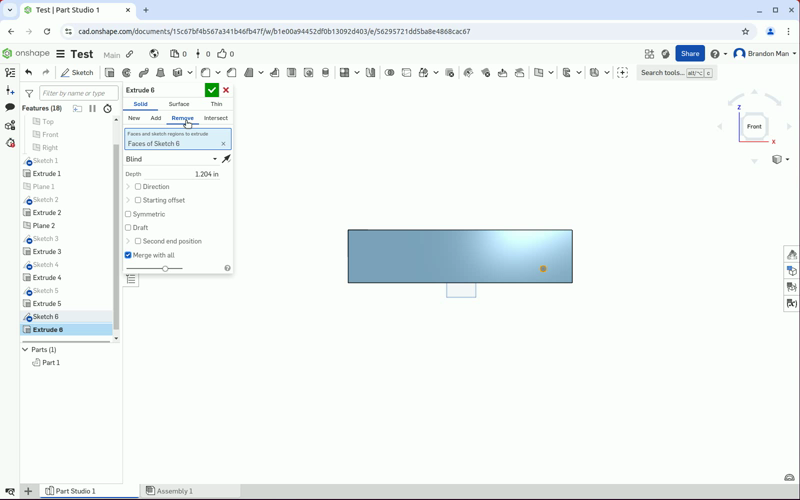
key(enter)
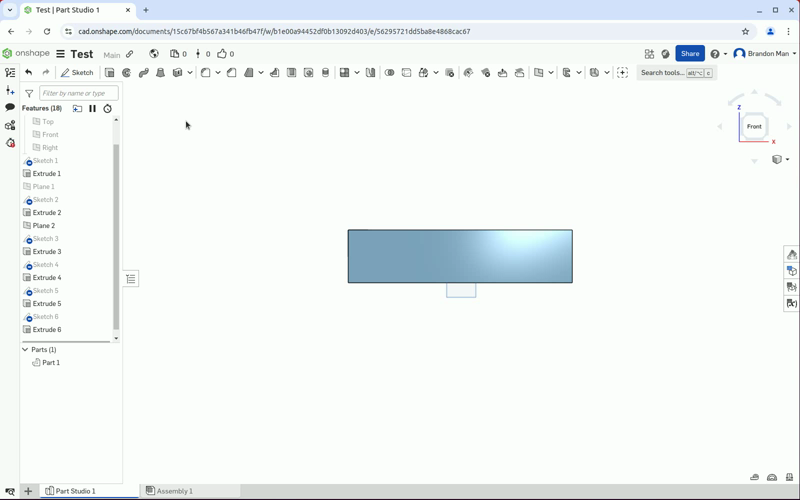
key(shift+h)
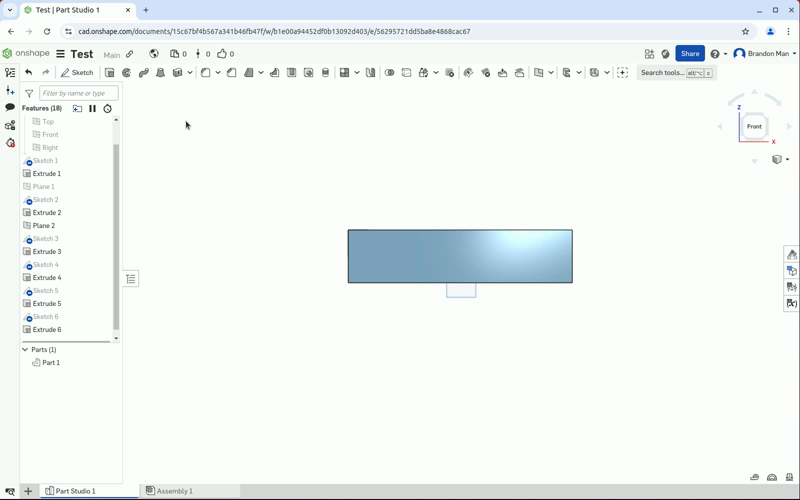
key(shift+h)
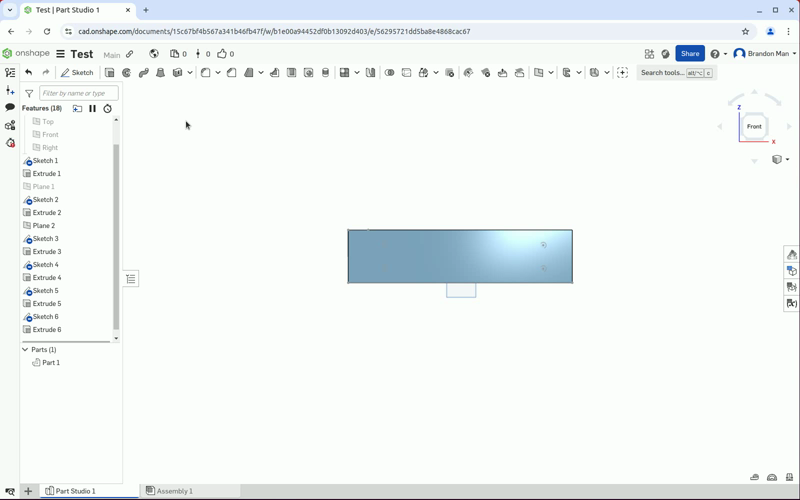
key(shift+7)
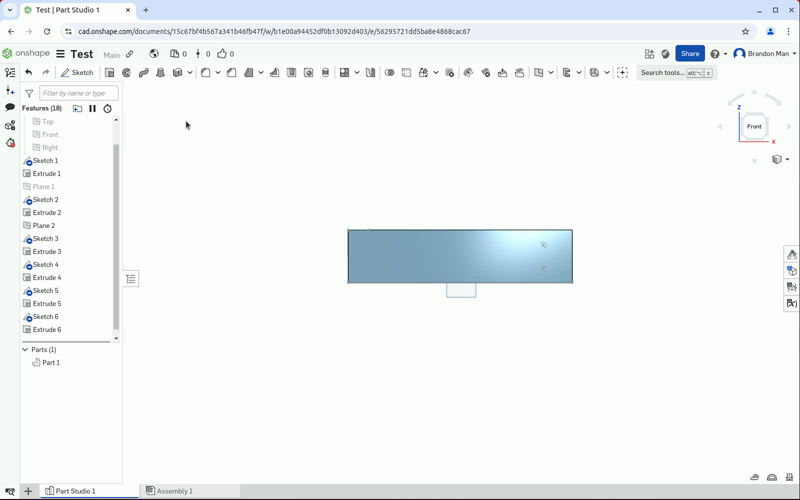
key(left, 2)
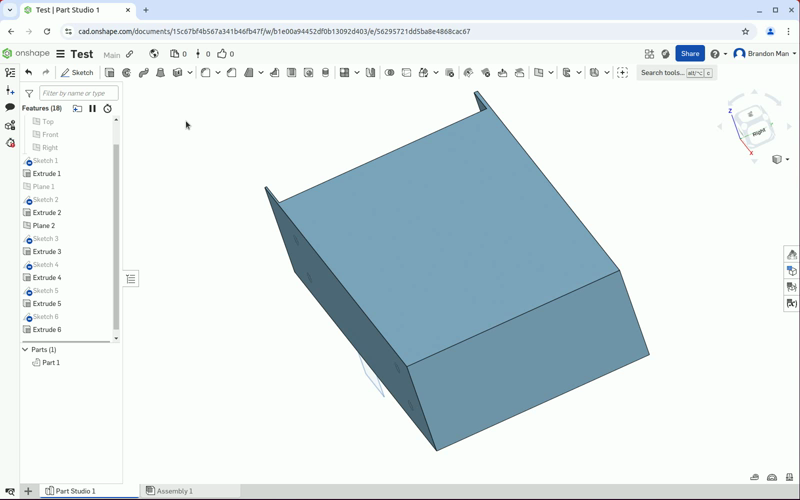
key(down, 2)
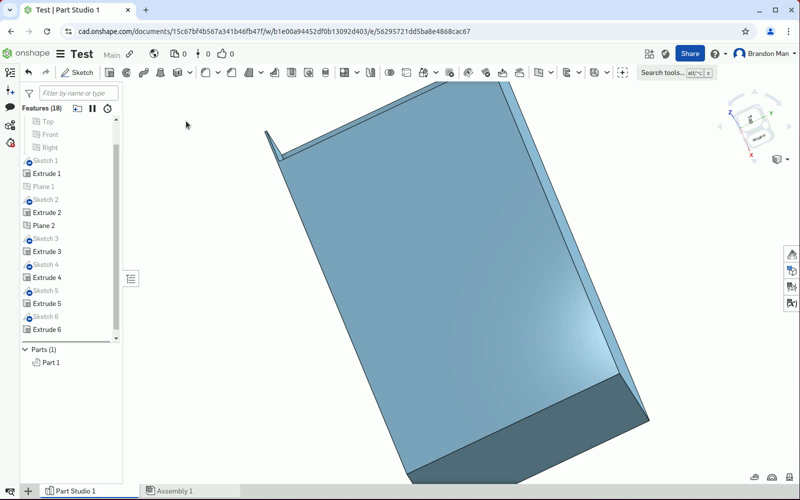
key(up, 2)
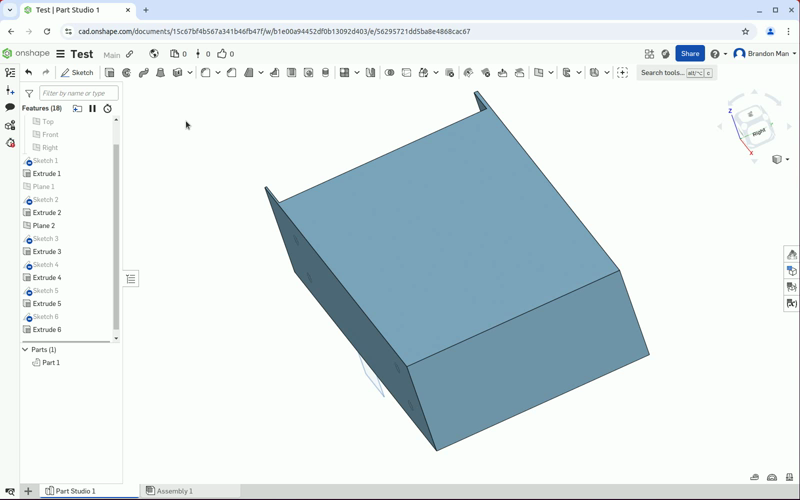
key(right, 2)
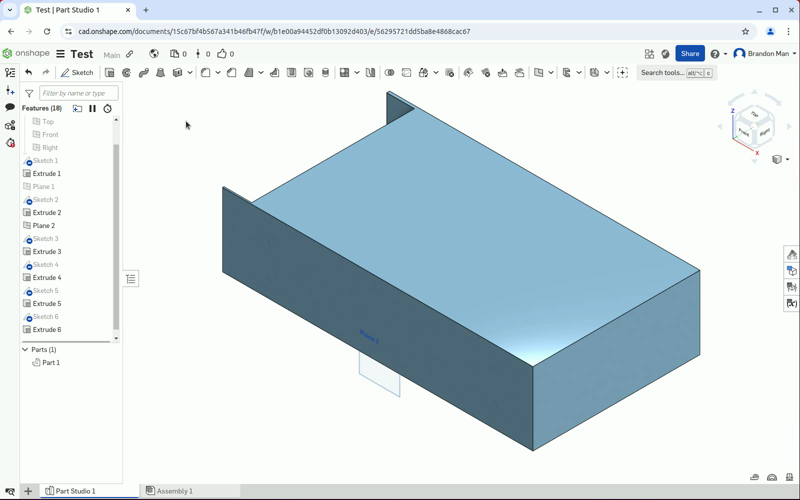
mouse_move(69, 163)
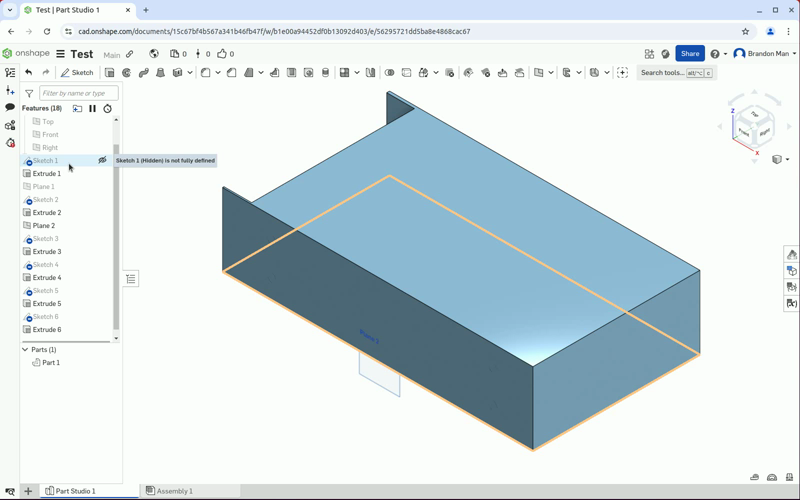
click(69, 163)